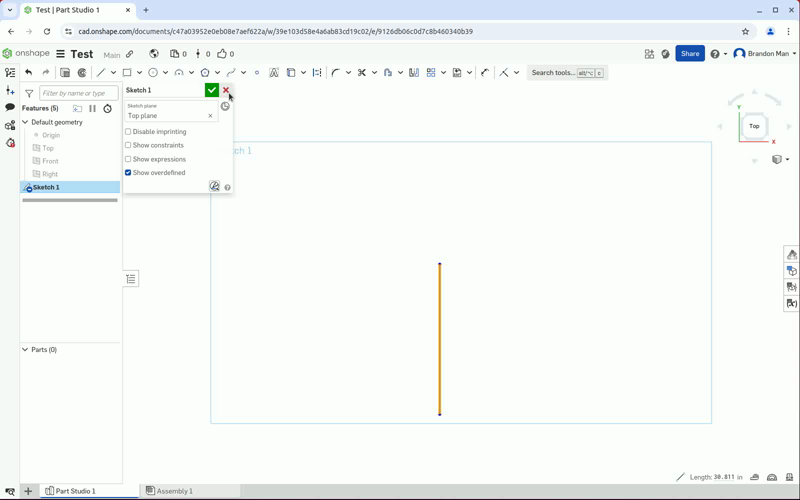
key(shift+h)
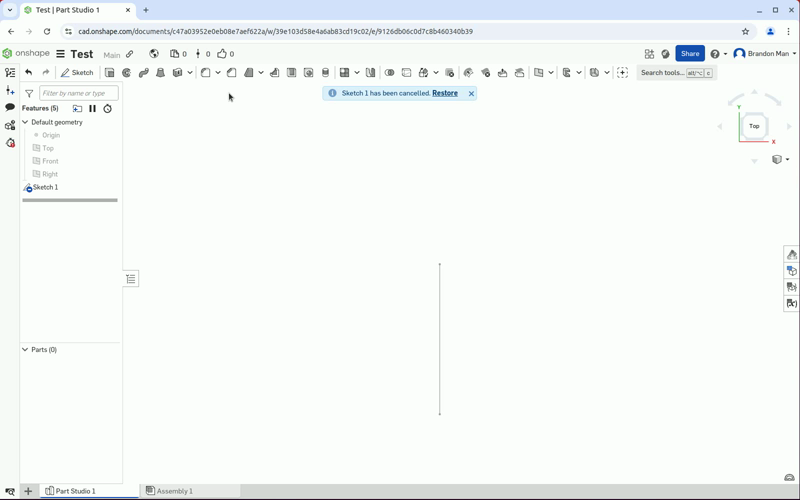
mouse_move(73, 352)
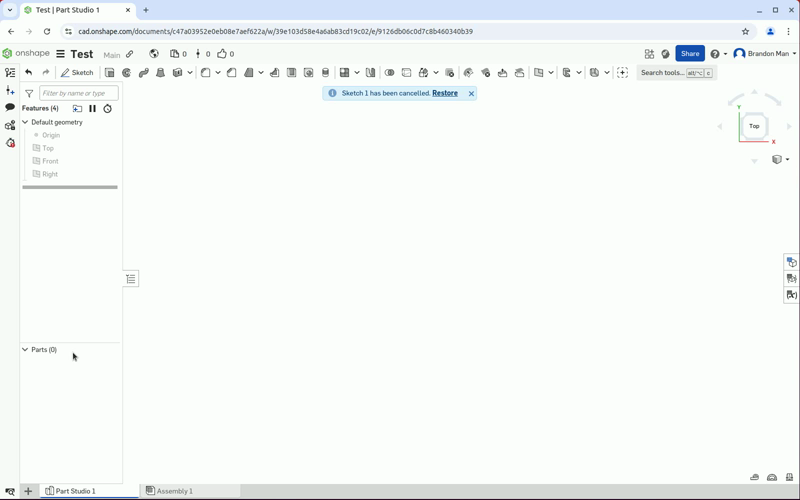
key(y)
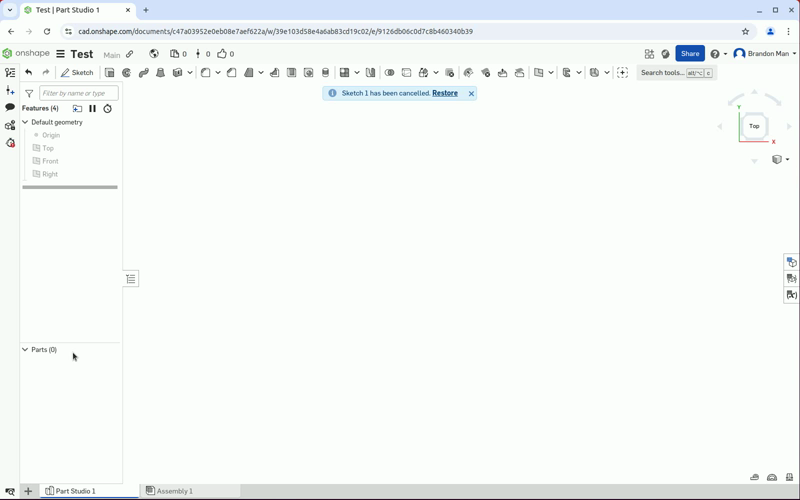
key(shift+p)
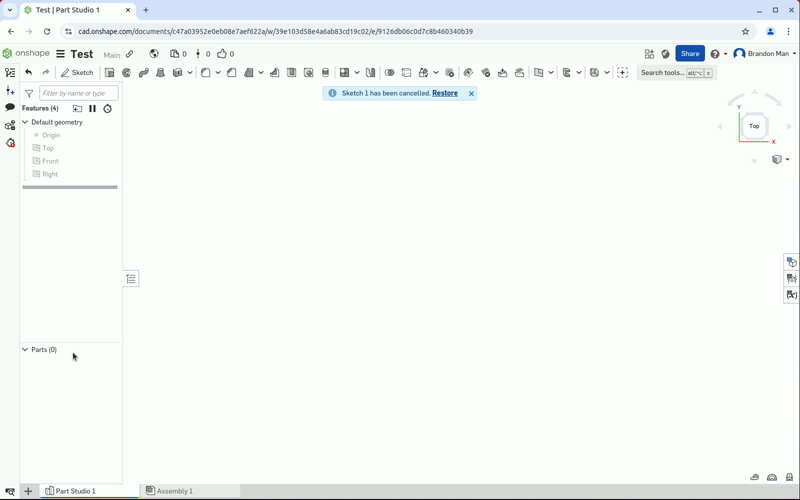
key(space)
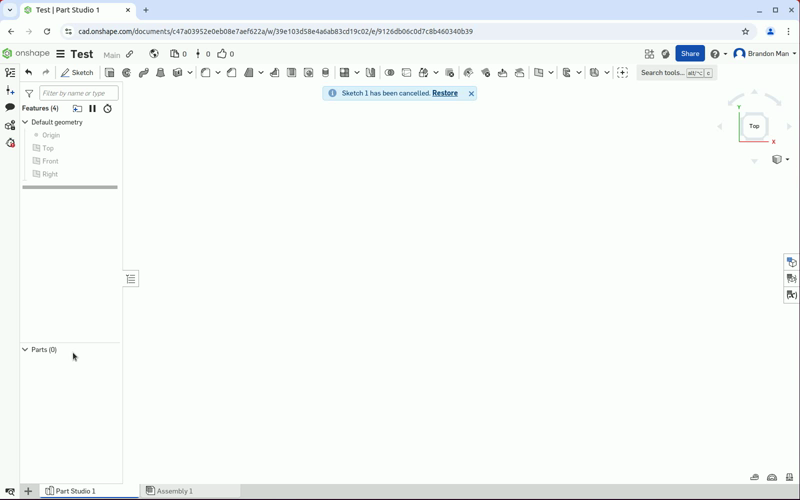
key_down(shift)
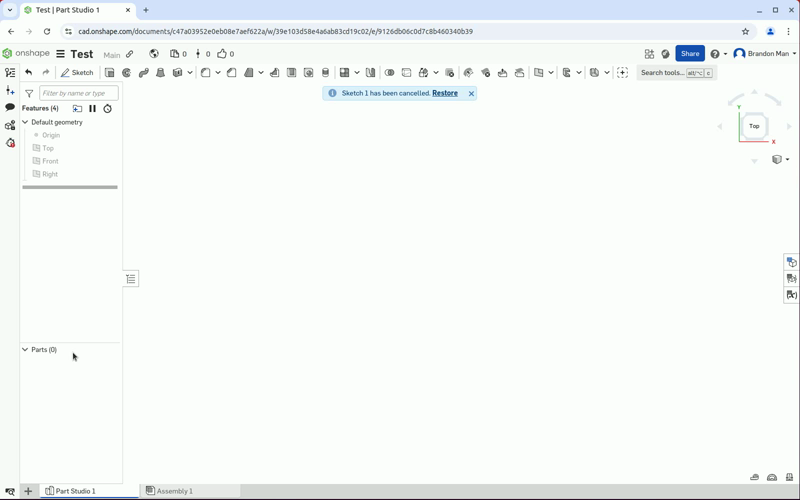
key(up)
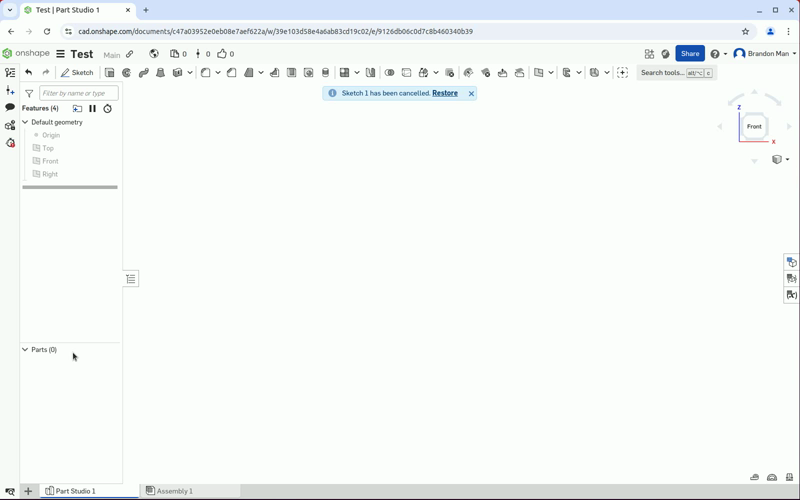
key_up(shift)
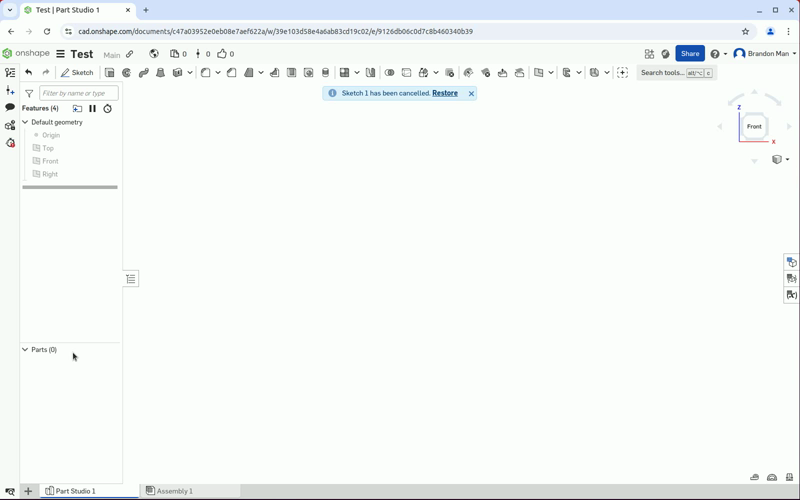
mouse_move(73, 352)
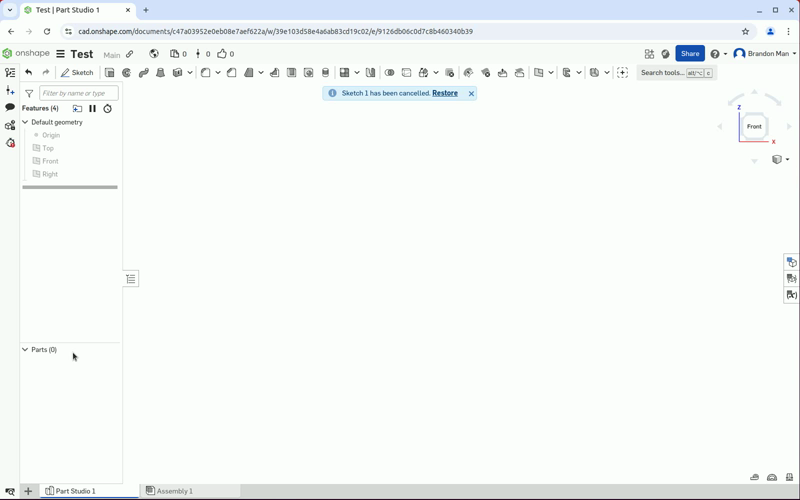
key(shift+y)
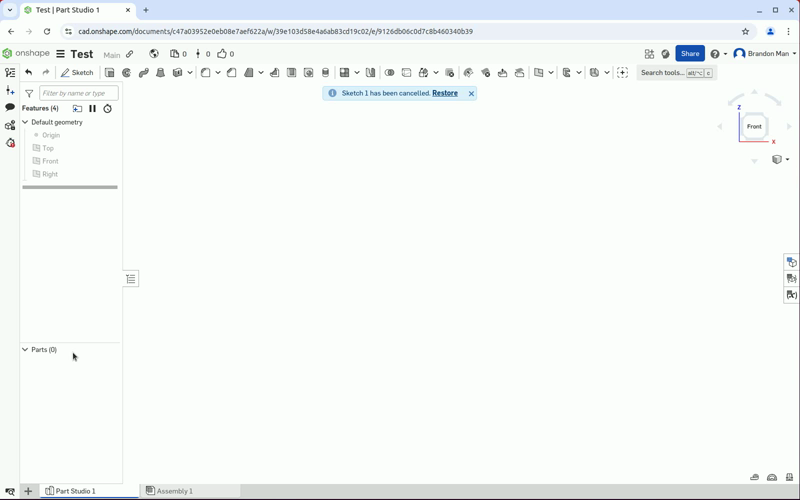
key(shift+s)
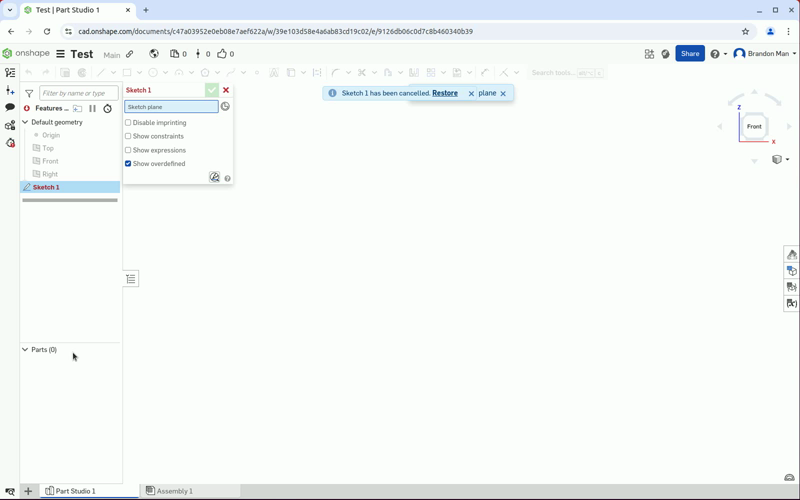
mouse_move(73, 163)
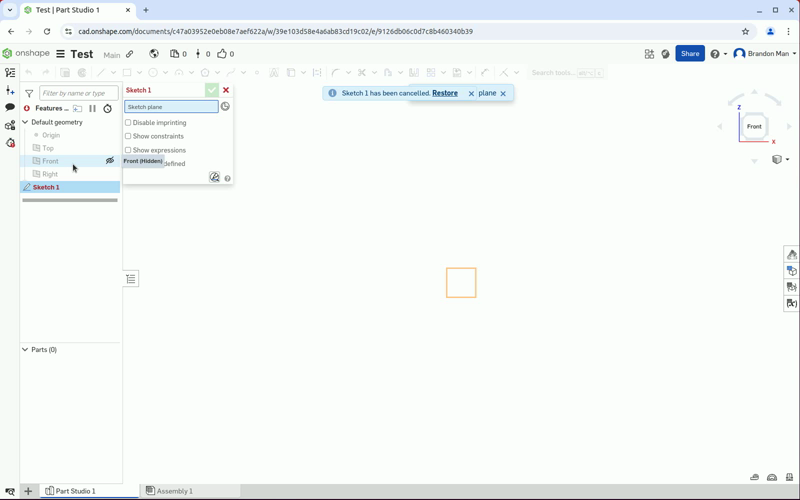
click(73, 163)
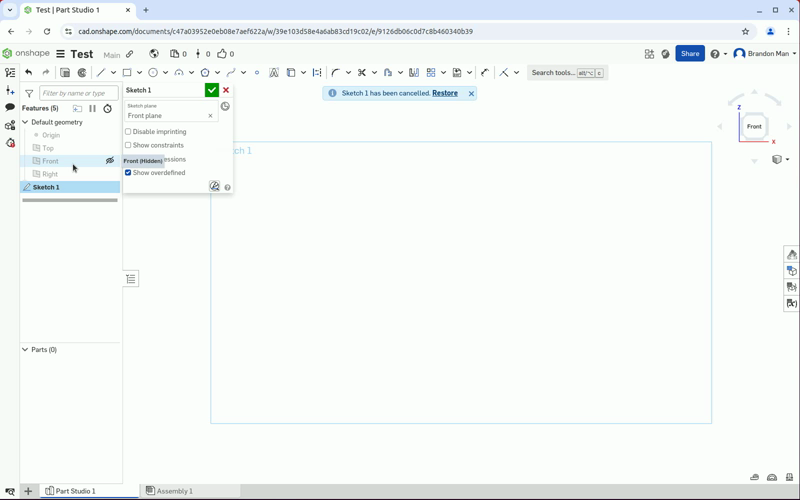
mouse_move(73, 352)
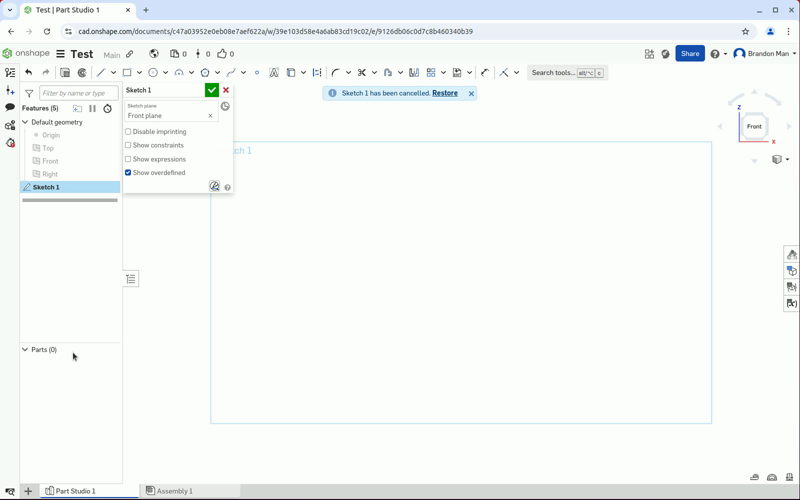
key(y)
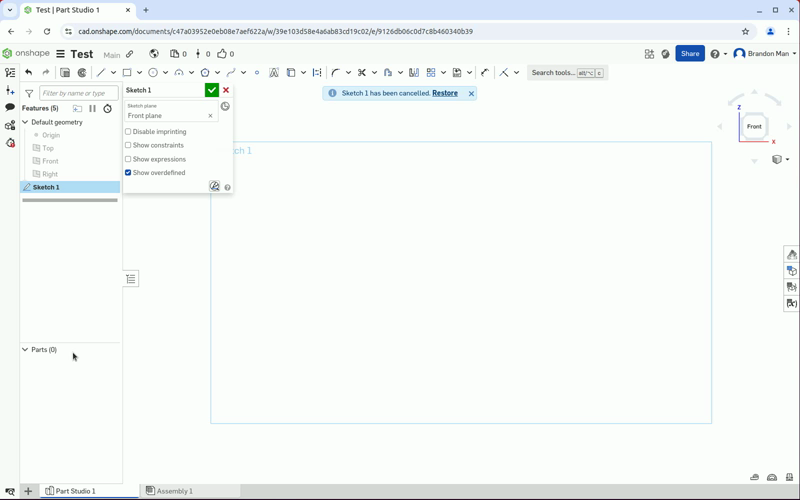
key(a)
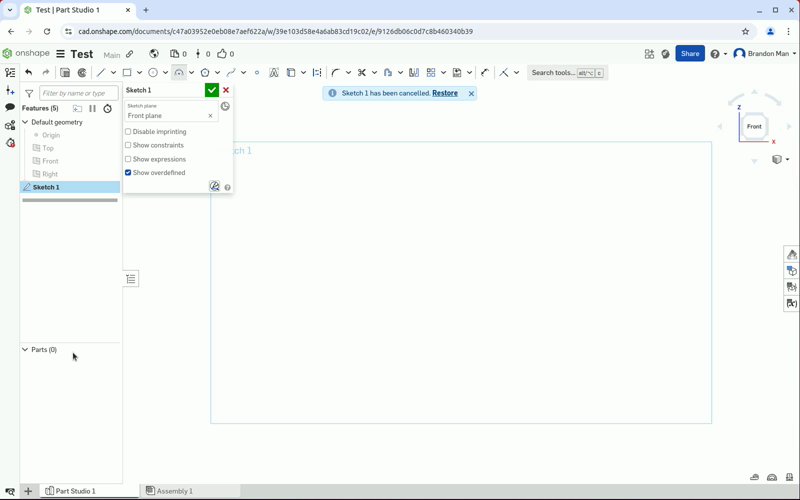
key_down(shift)
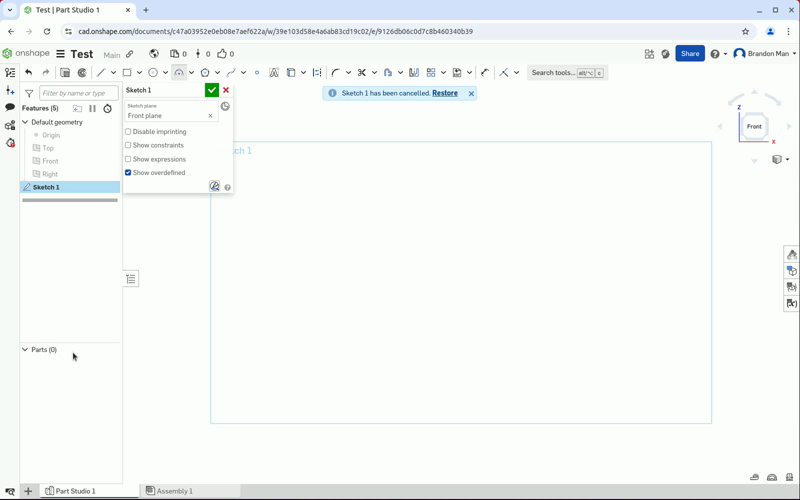
mouse_move(418, 282)
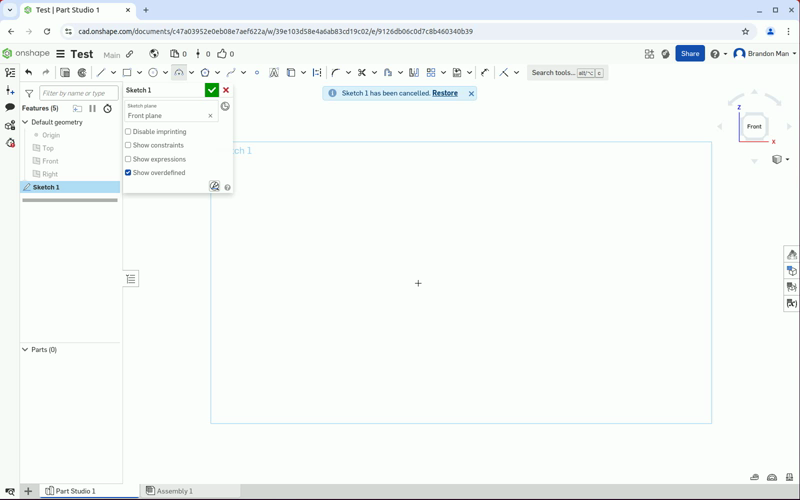
click(418, 282)
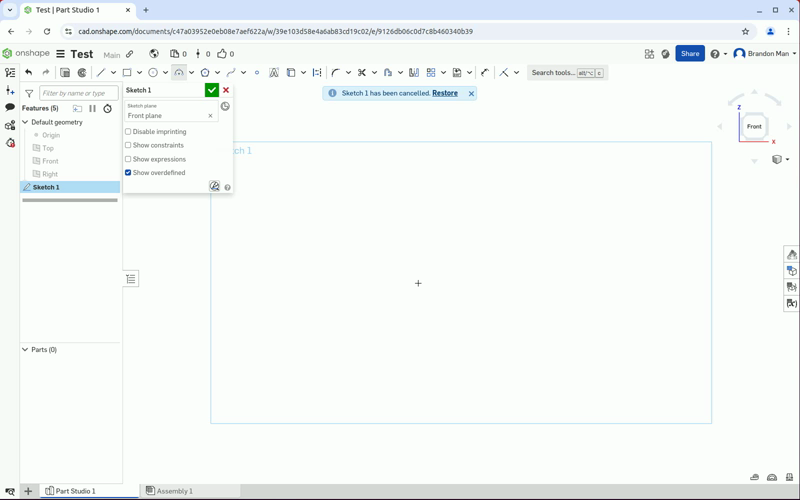
key_up(shift)
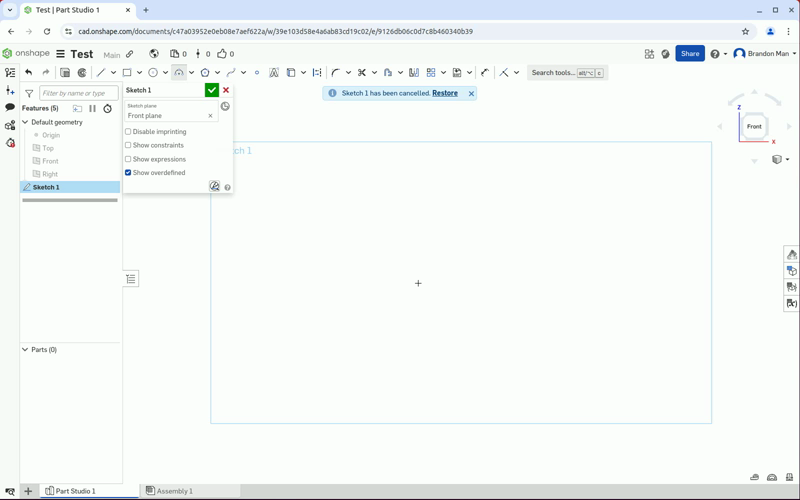
key_down(shift)
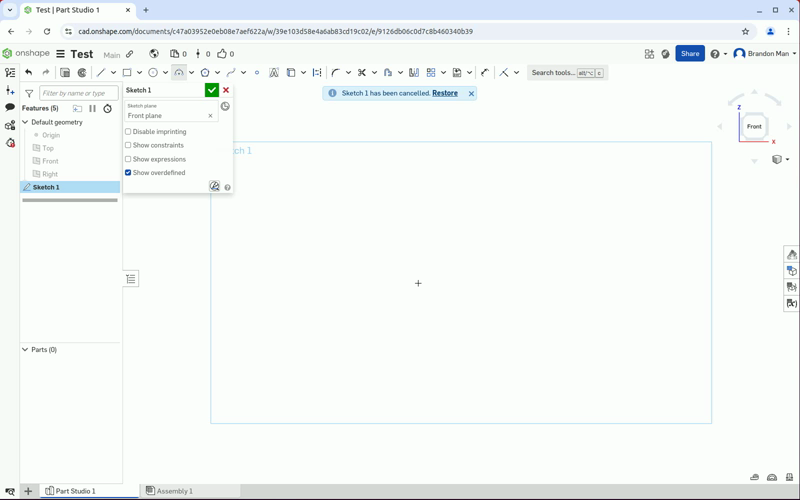
mouse_move(475, 282)
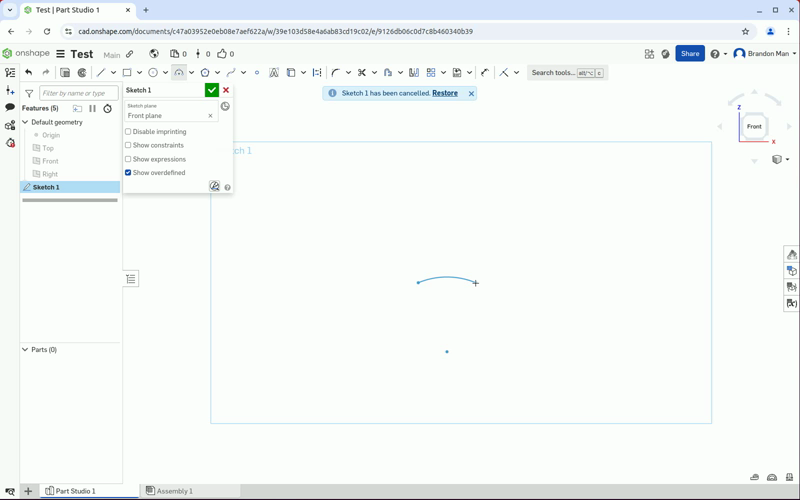
click(475, 282)
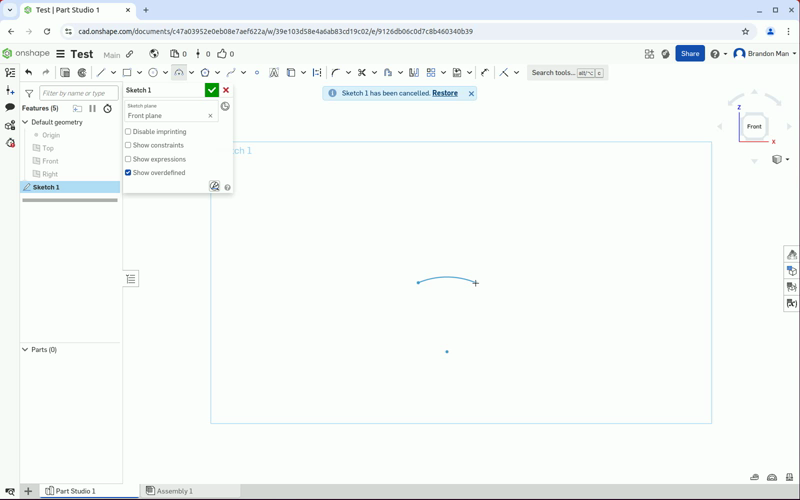
mouse_move(447, 311)
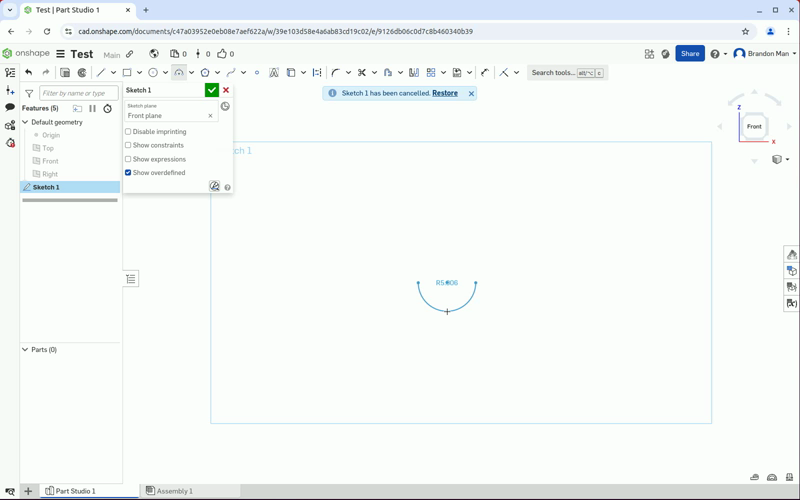
click(447, 311)
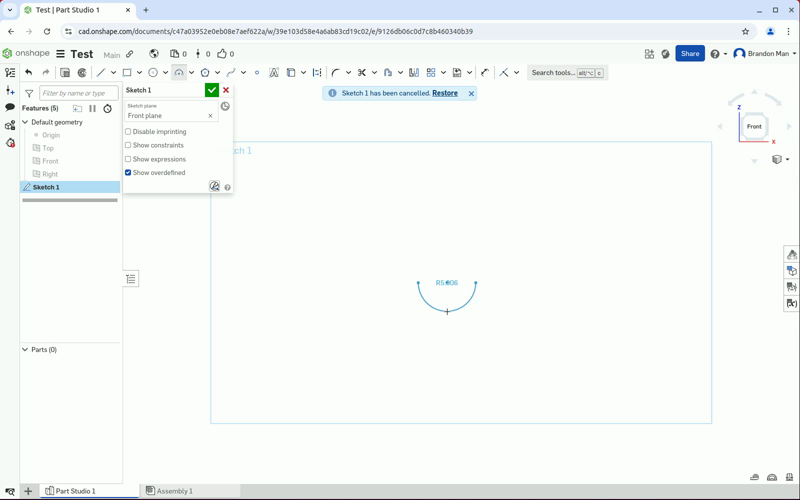
key_up(shift)
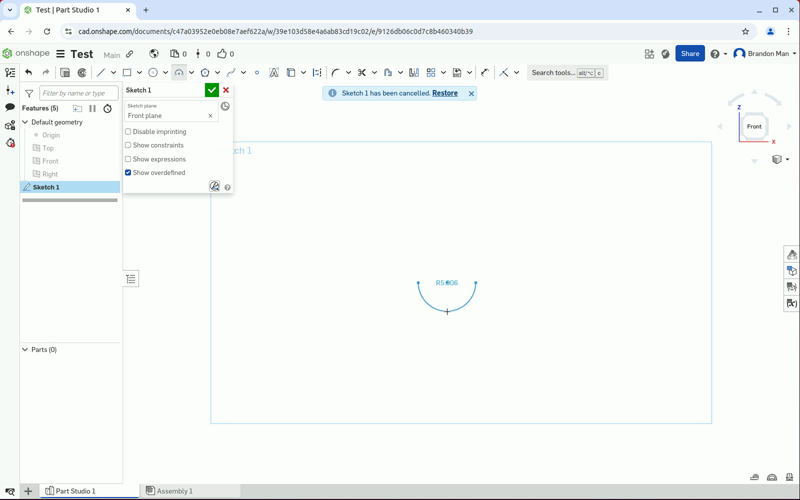
key(esc)
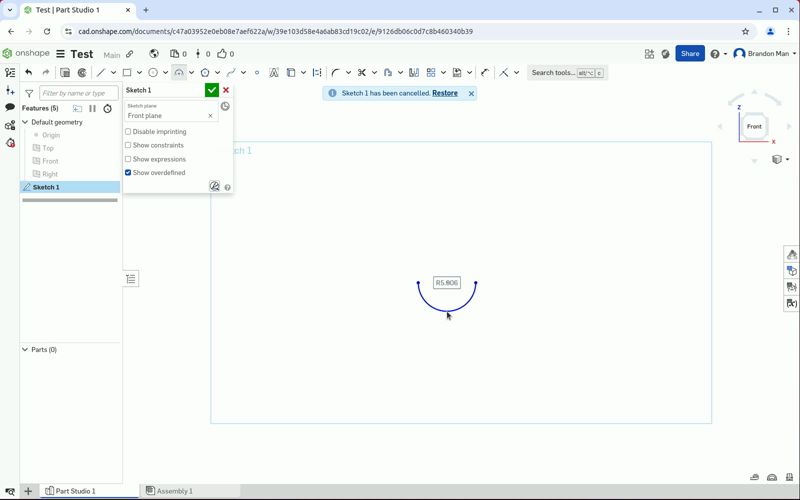
key(l)
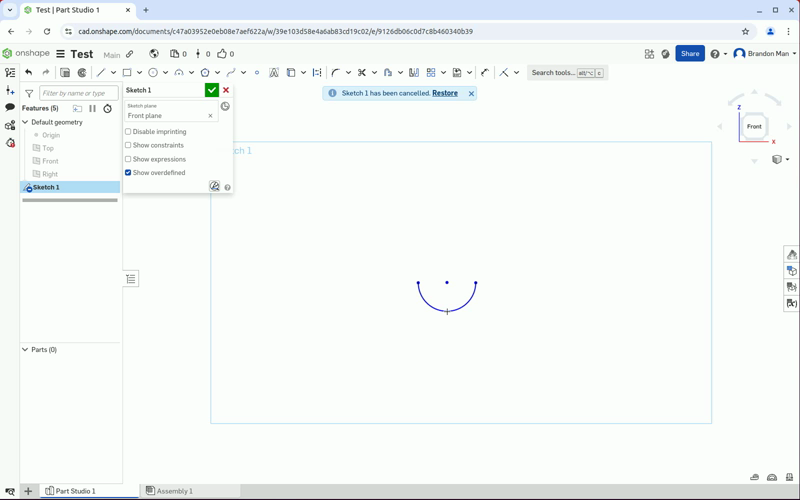
mouse_move(475, 282)
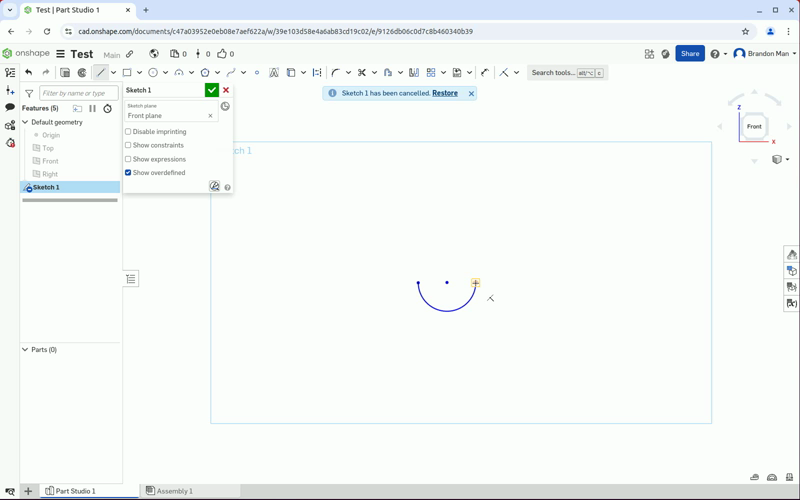
click(475, 282)
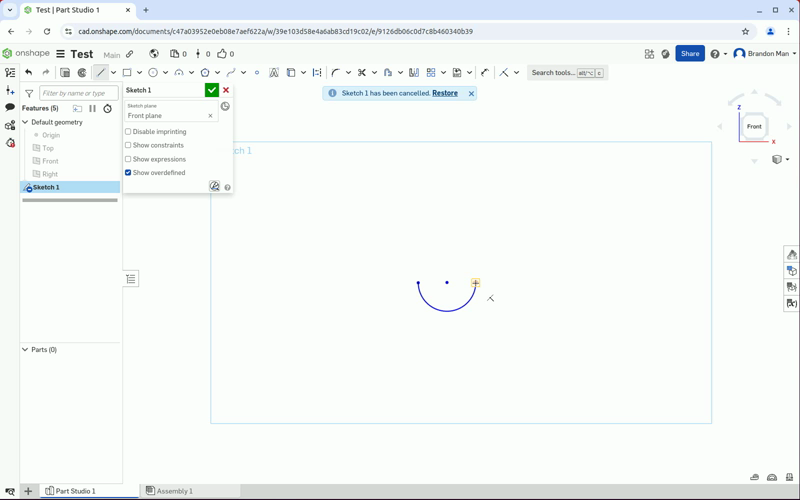
key_down(shift)
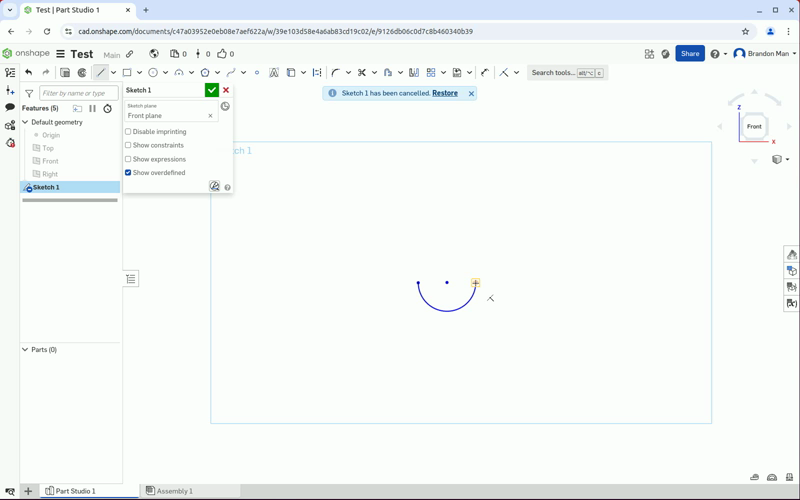
mouse_move(505, 282)
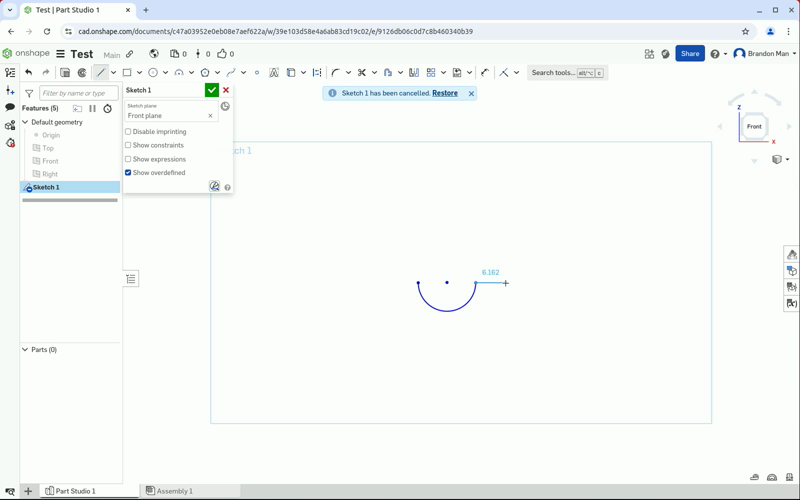
mouse_move(475, 229)
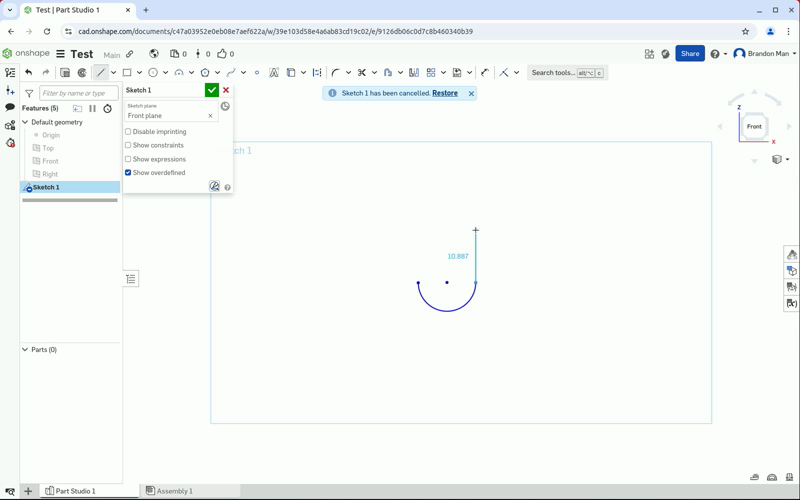
click(475, 229)
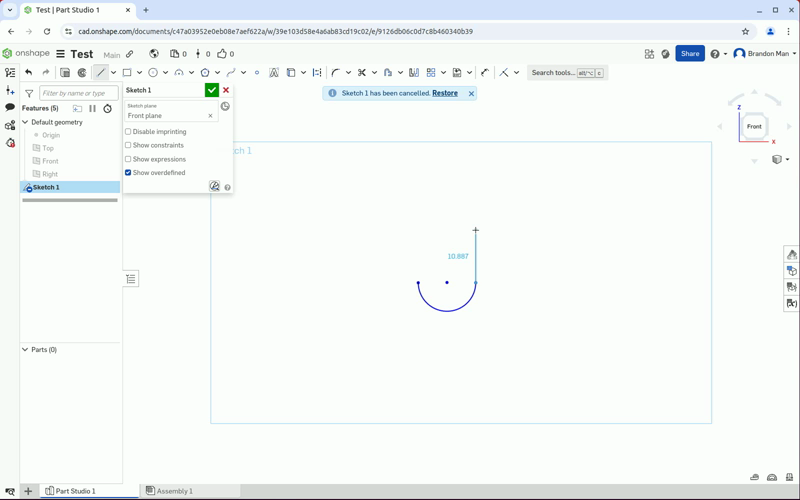
key_up(shift)
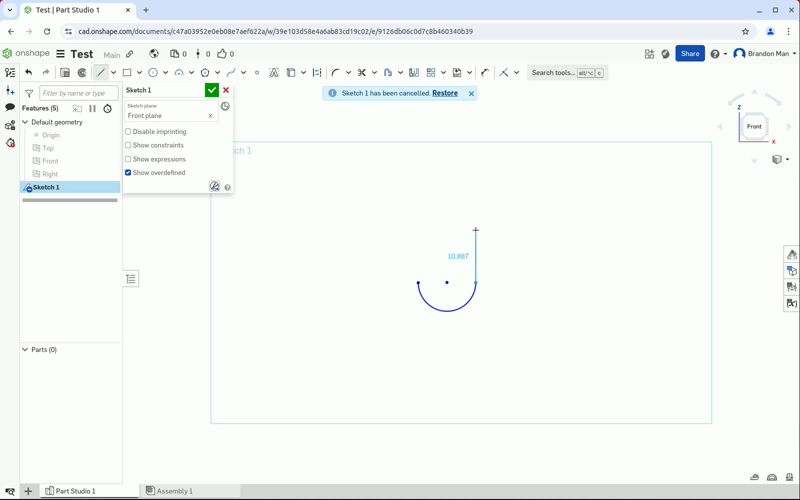
key_down(shift)
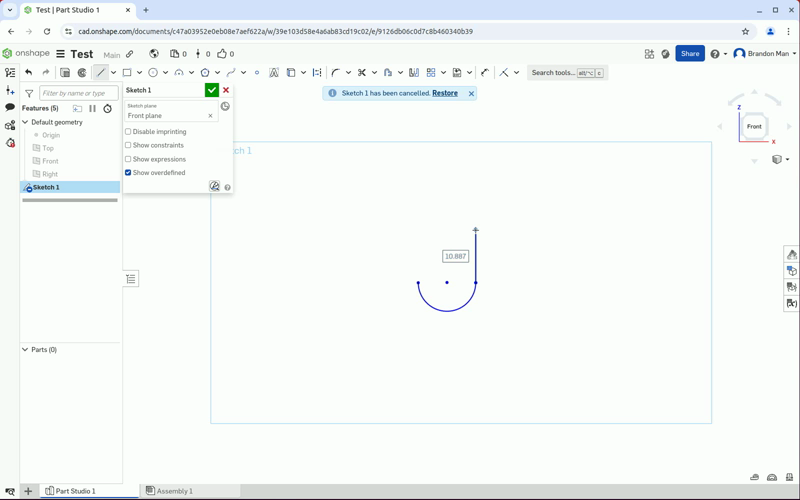
mouse_move(505, 229)
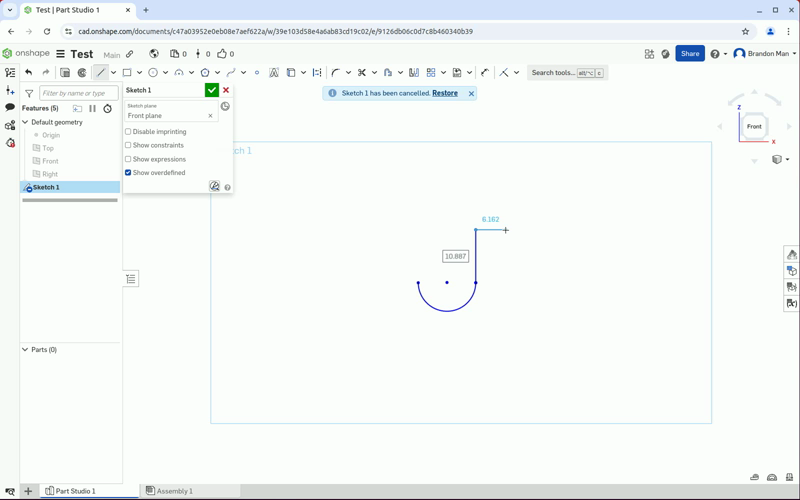
mouse_move(418, 229)
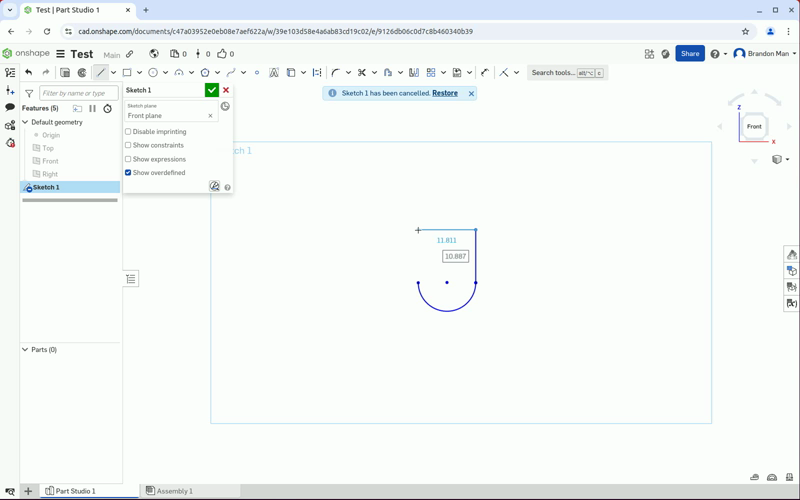
click(418, 229)
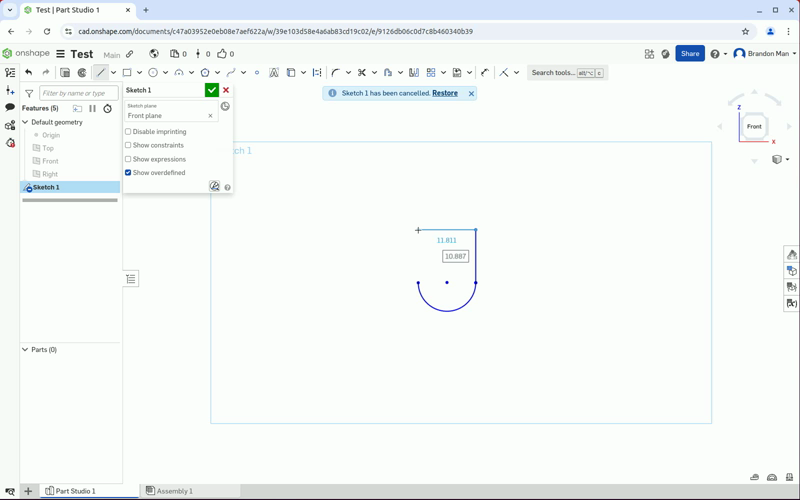
key_up(shift)
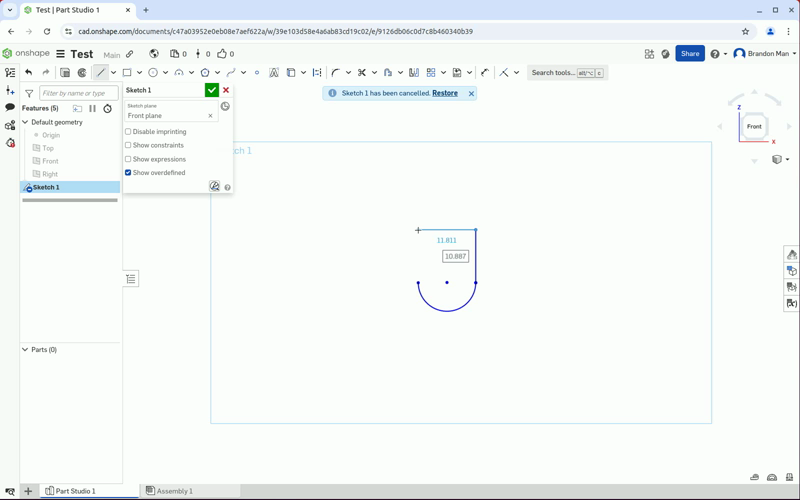
mouse_move(448, 229)
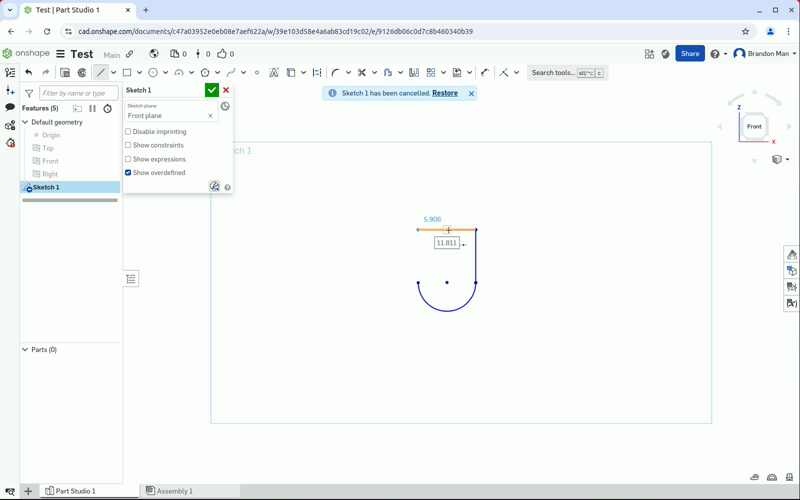
key_down(shift)
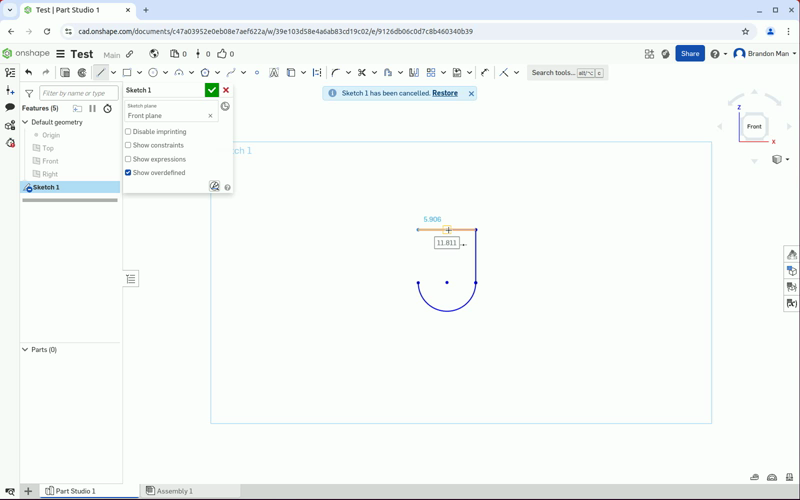
mouse_move(418, 282)
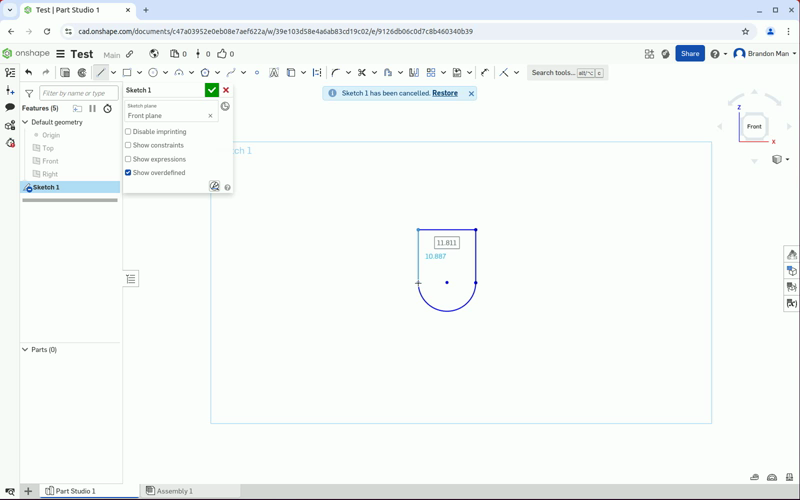
key_up(shift)
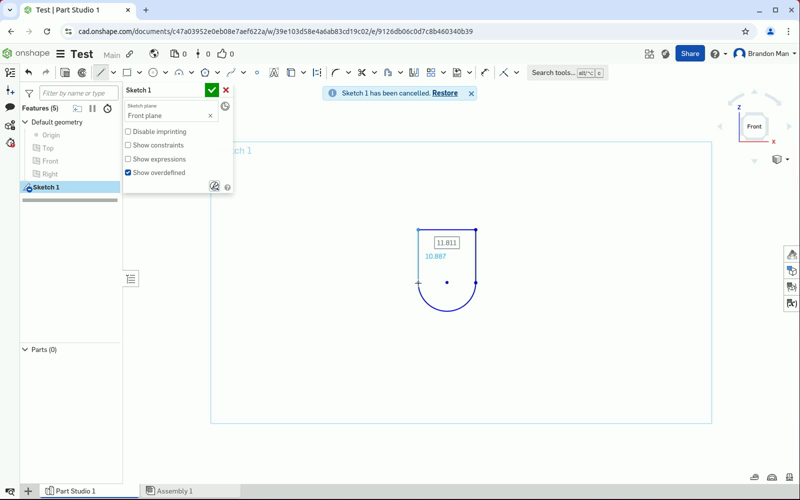
click(418, 282)
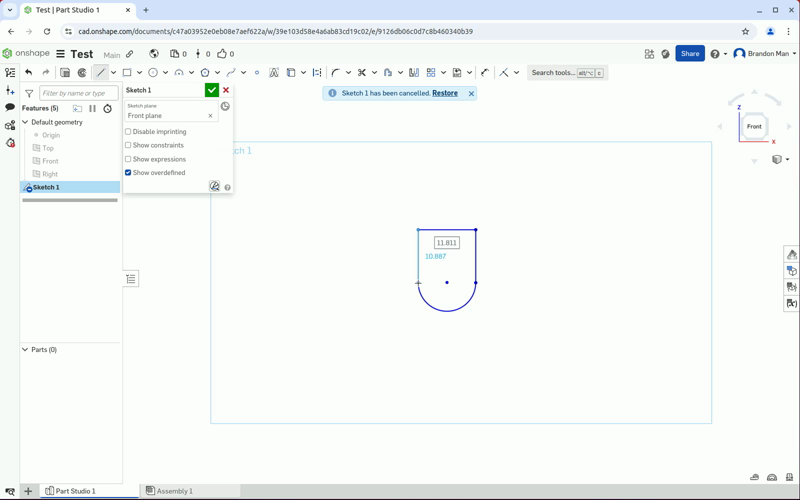
key(esc)
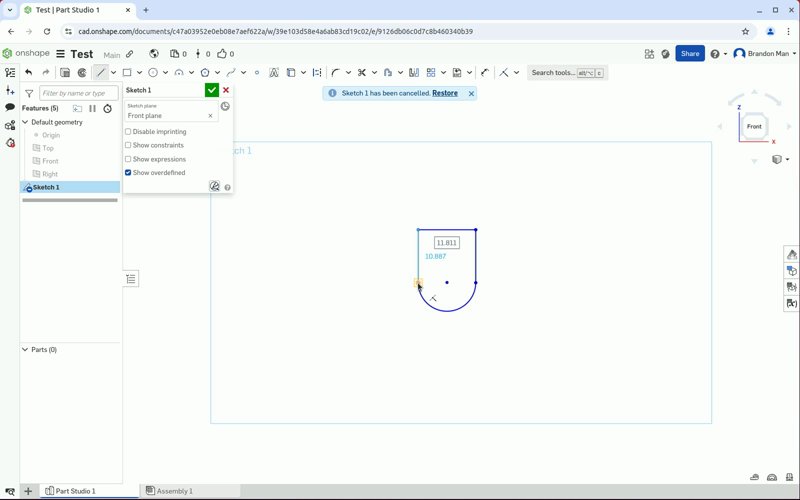
mouse_move(455, 277)
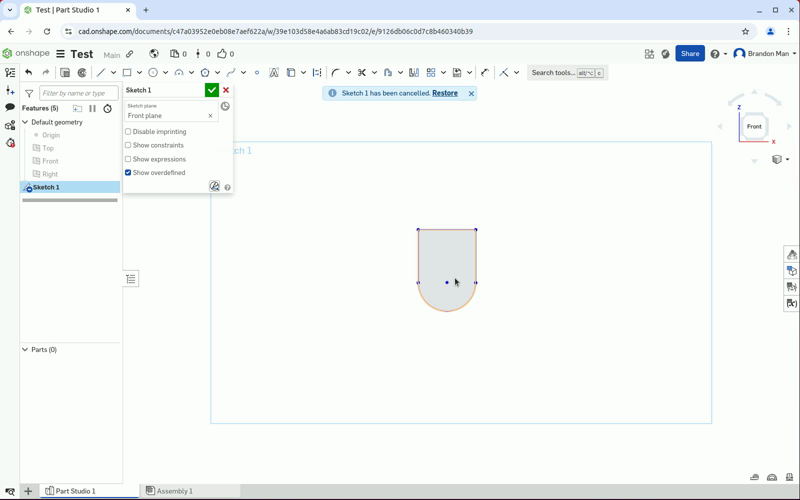
click(455, 277)
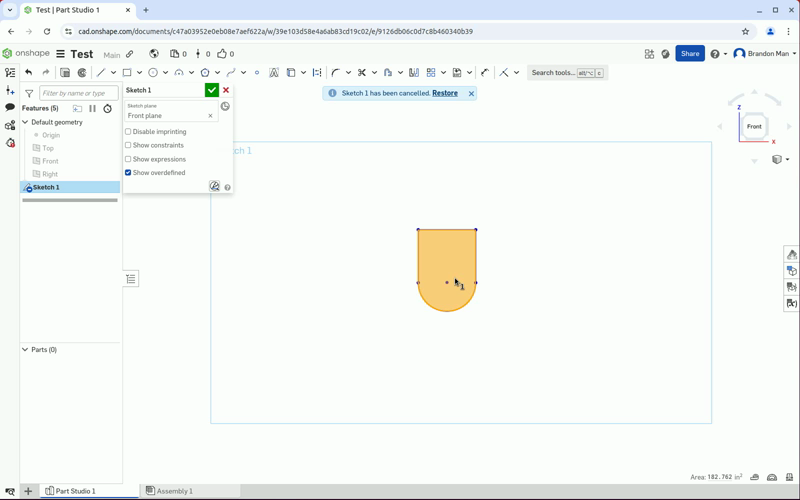
mouse_move(73, 352)
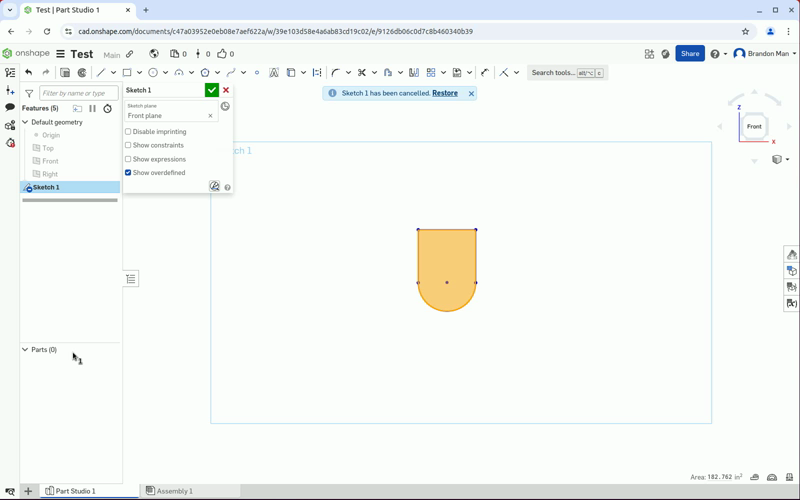
key(shift+y)
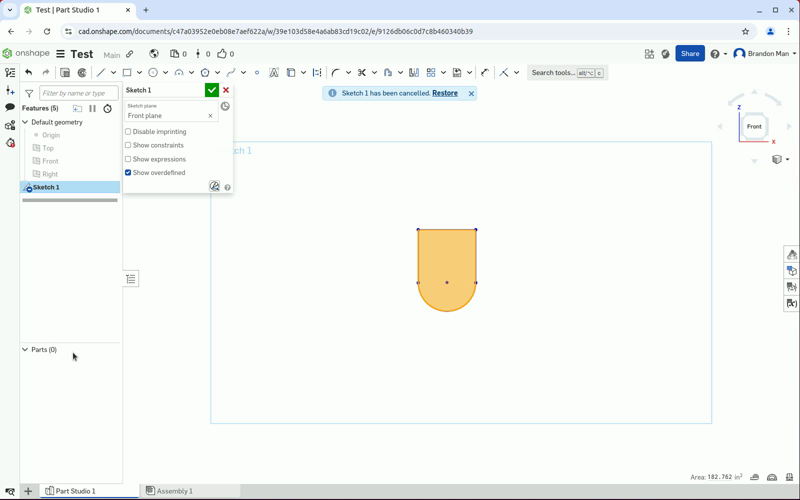
key(shift+e)
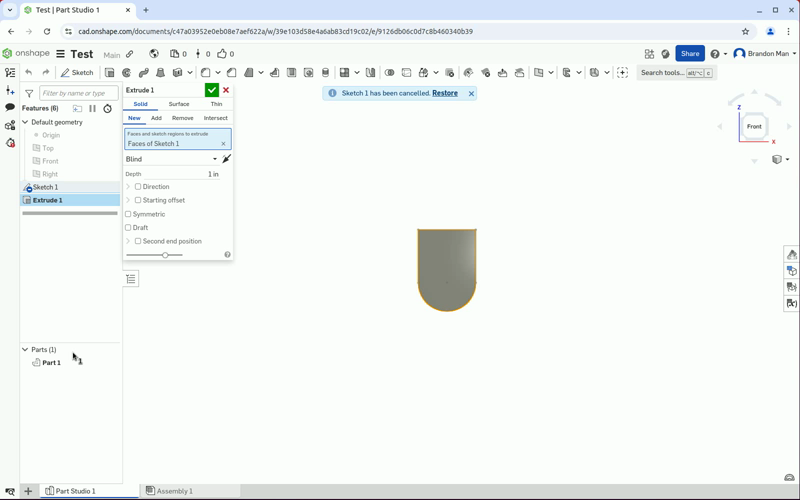
mouse_move(143, 106)
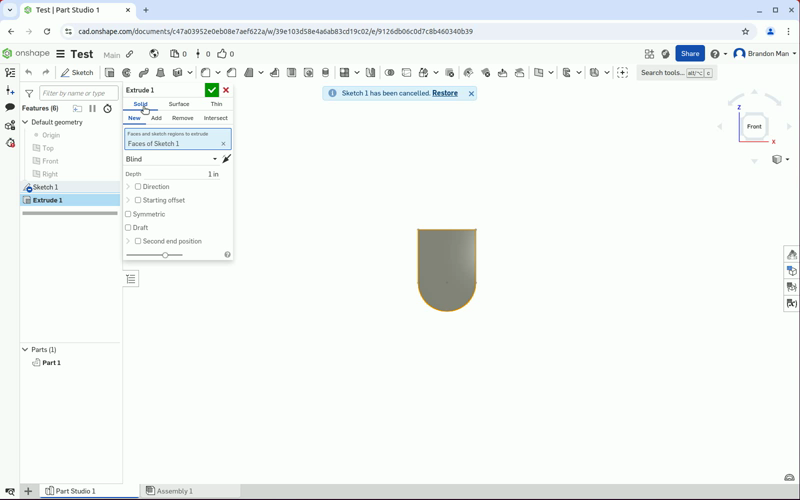
click(143, 106)
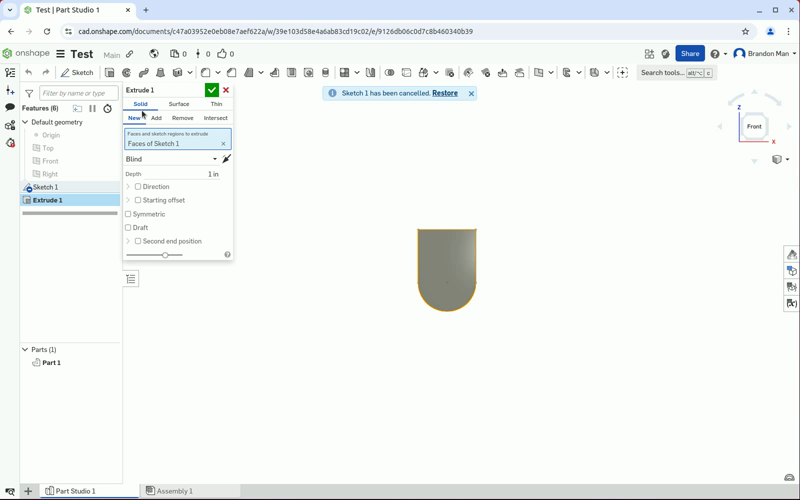
mouse_move(137, 120)
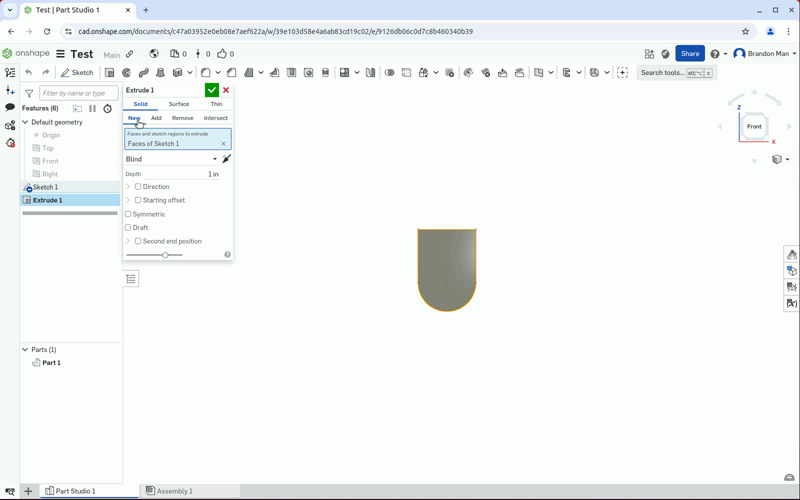
click(137, 120)
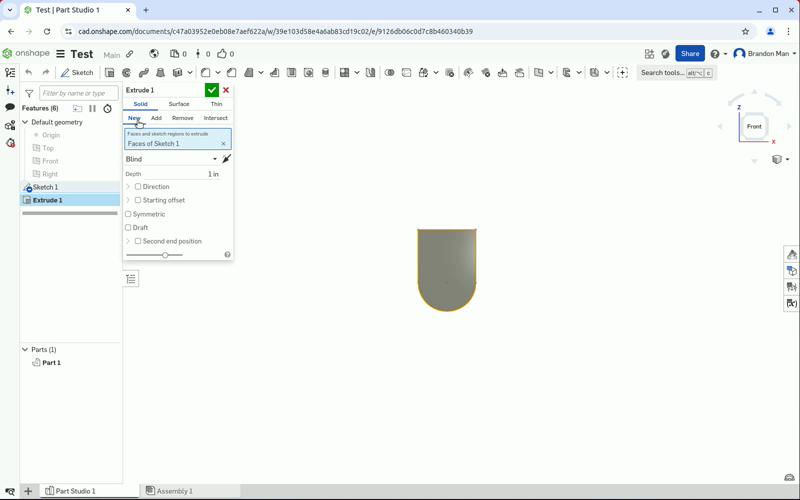
key(tab, 4)
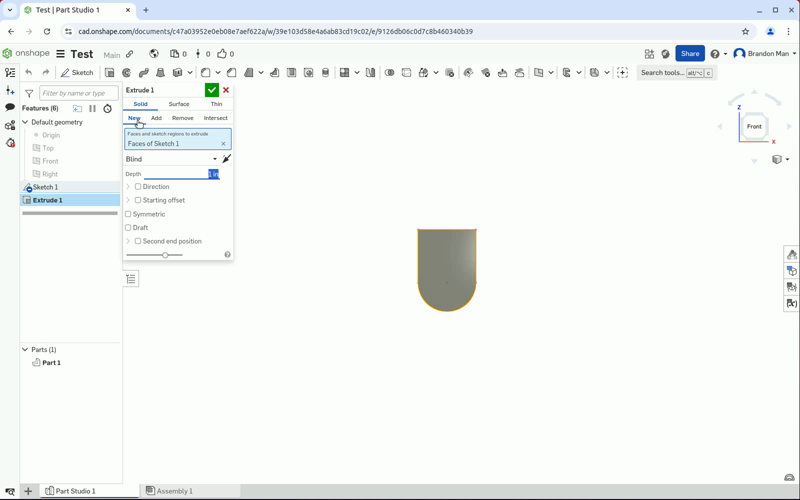
text(11.554)
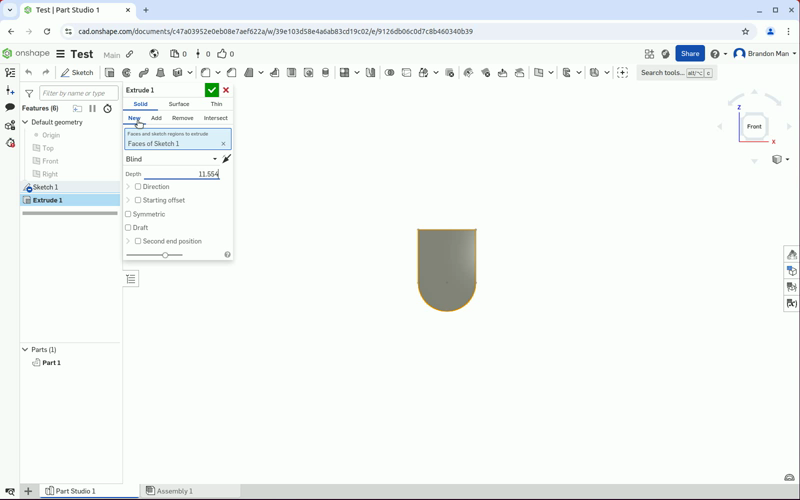
key(enter)
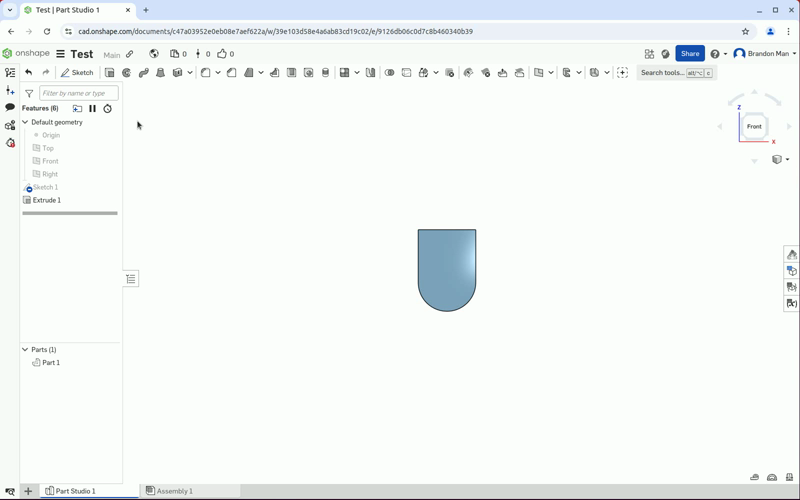
key(shift+h)
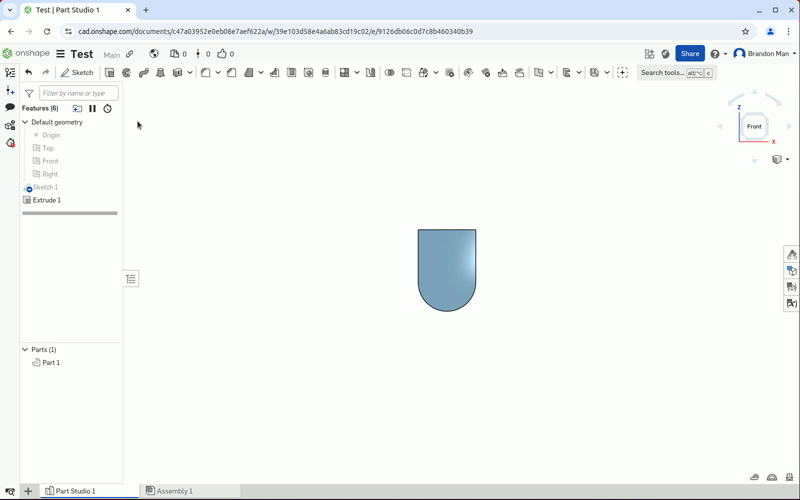
key(shift+h)
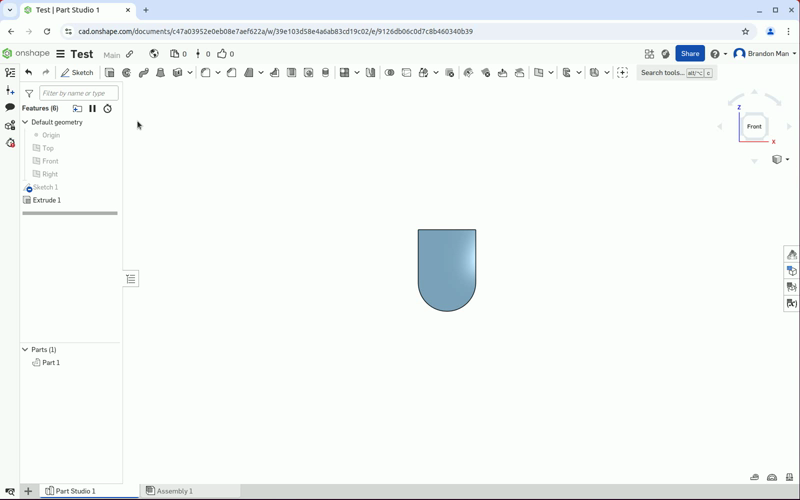
mouse_move(73, 189)
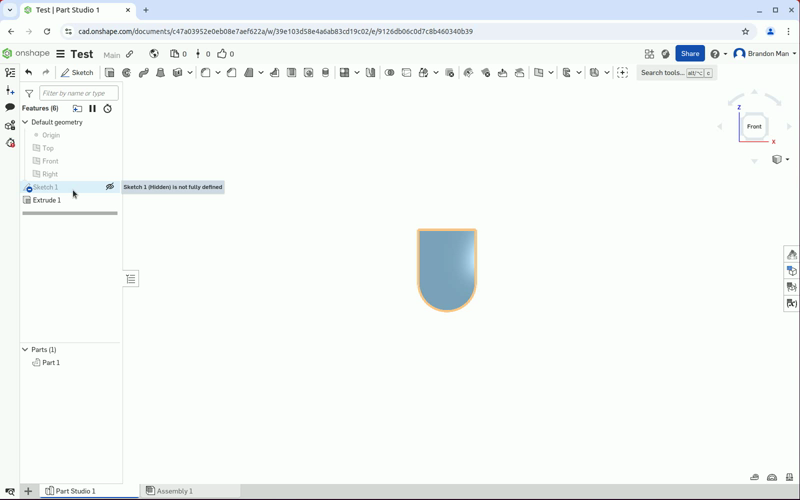
click(73, 189)
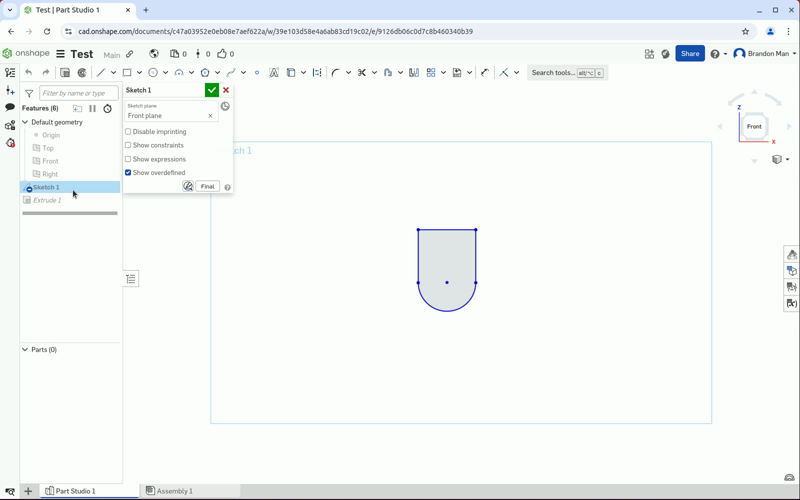
mouse_move(229, 92)
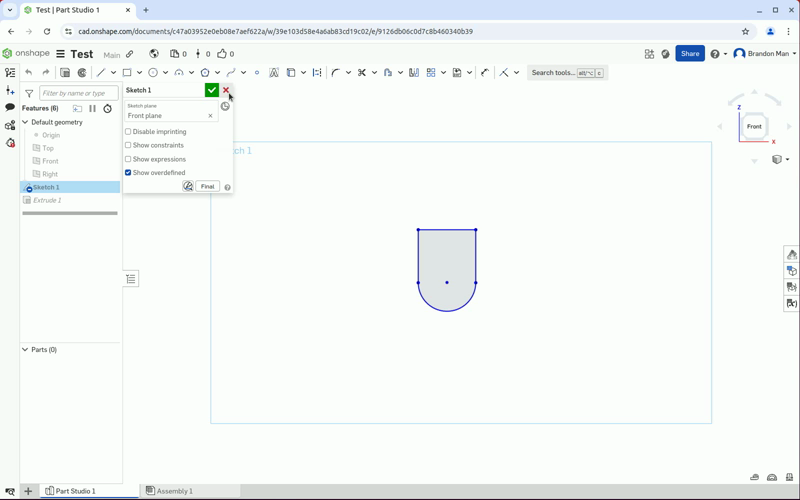
click(229, 92)
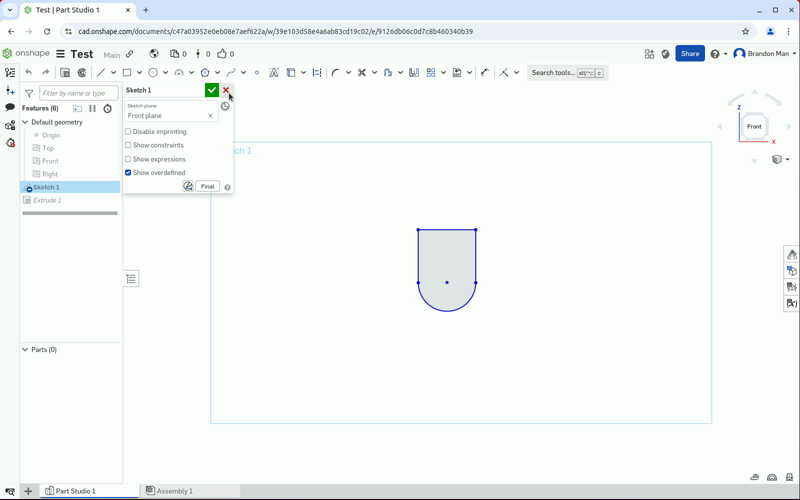
key(shift+s)
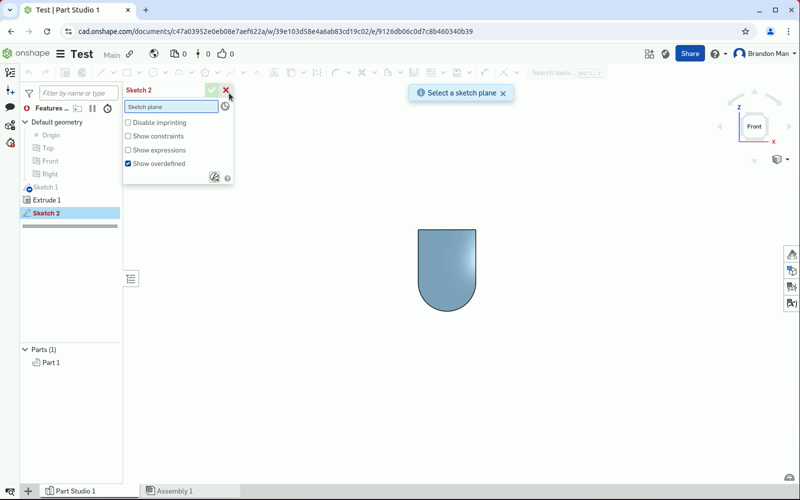
mouse_move(73, 163)
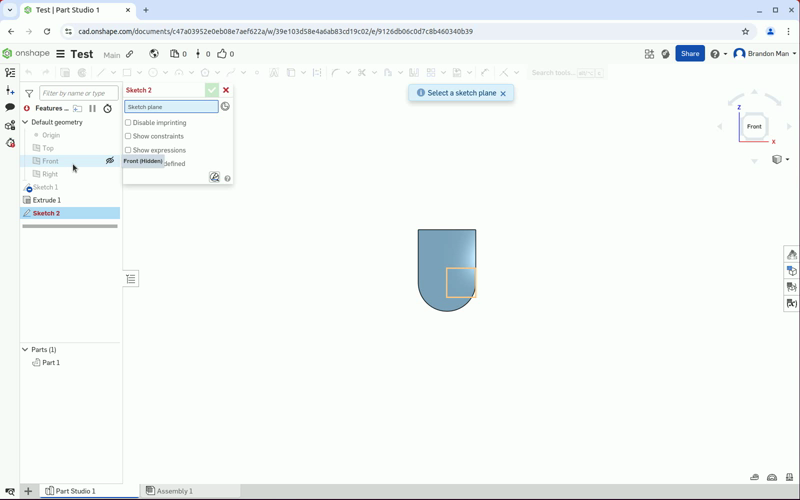
click(73, 163)
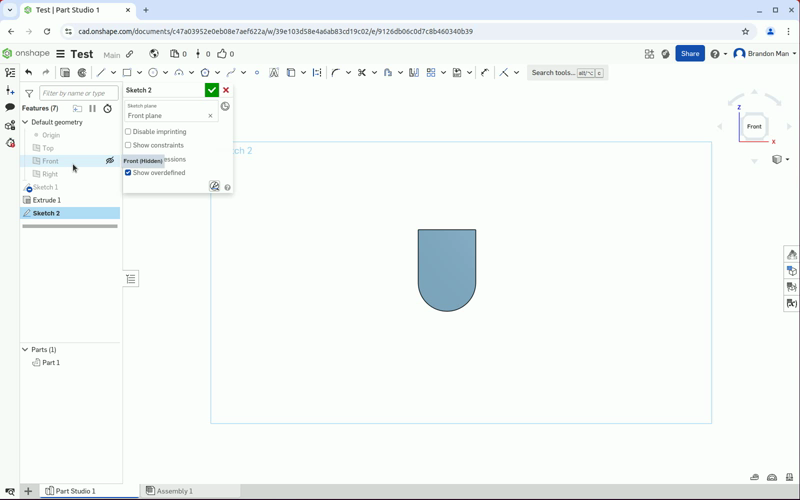
mouse_move(73, 352)
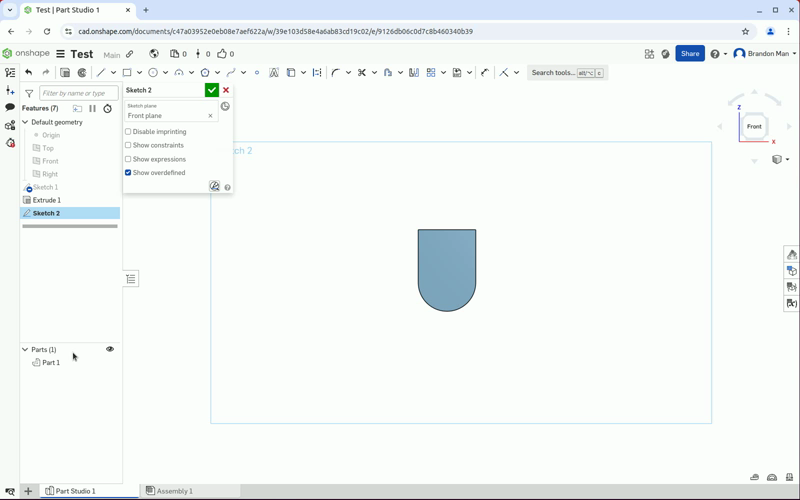
key(y)
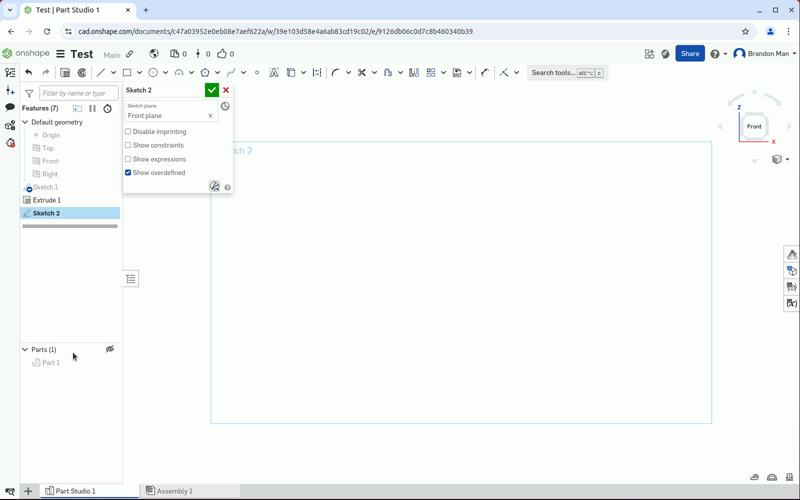
key(l)
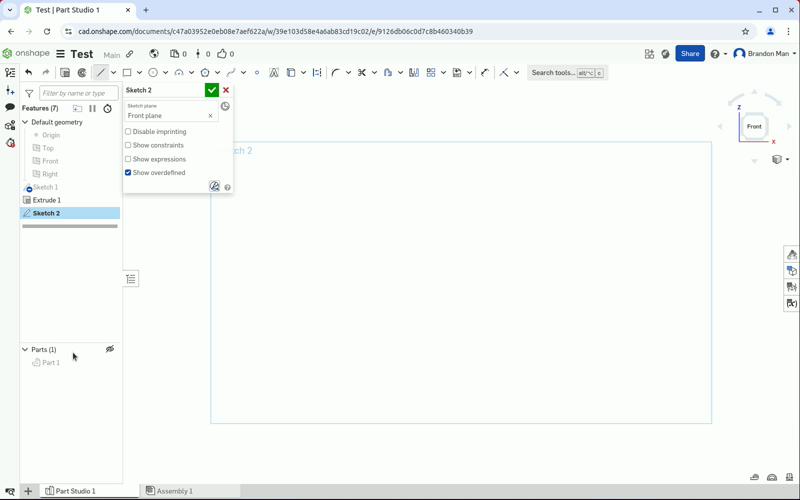
key_down(shift)
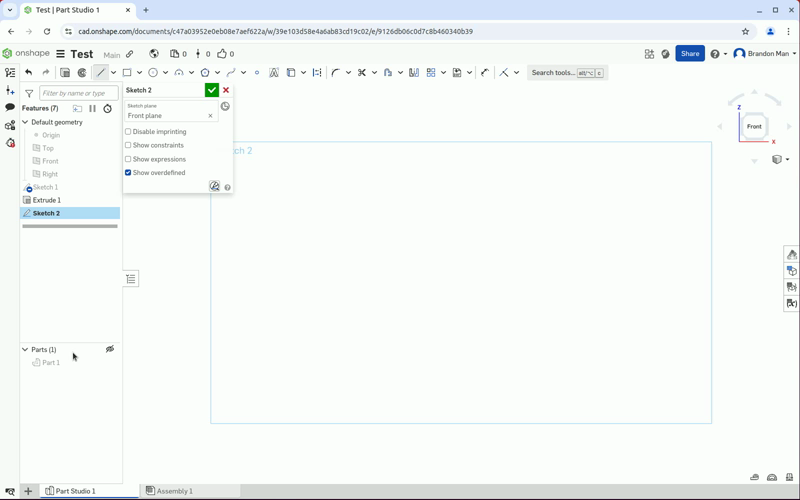
mouse_move(418, 342)
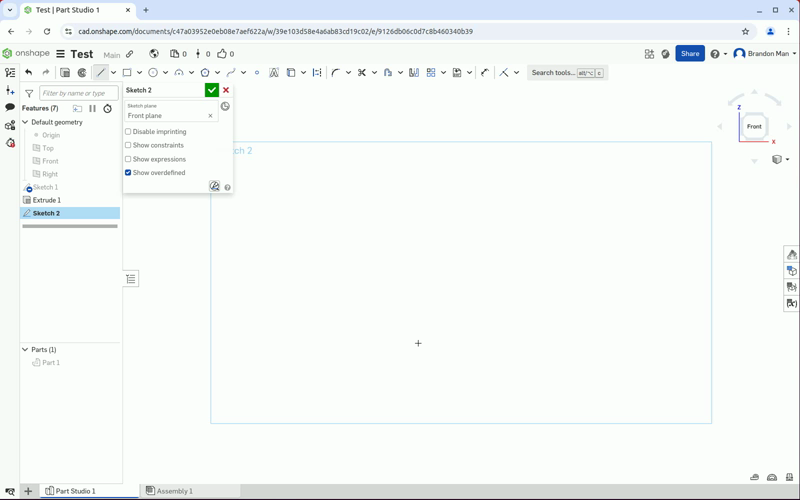
click(418, 342)
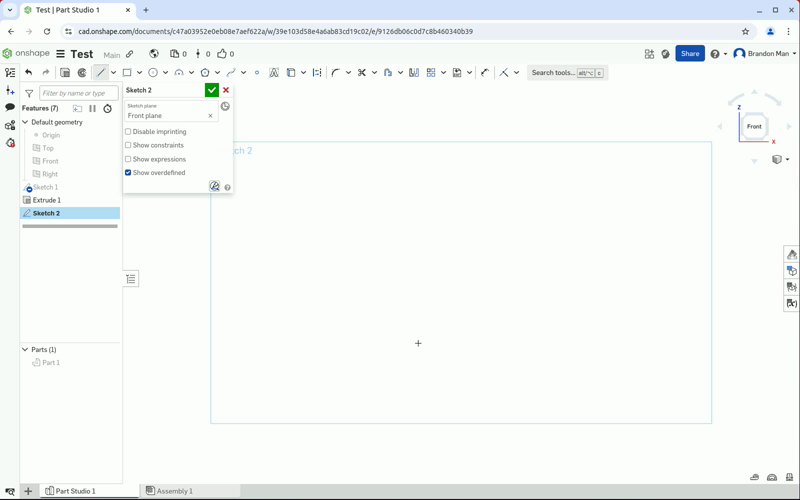
key_up(shift)
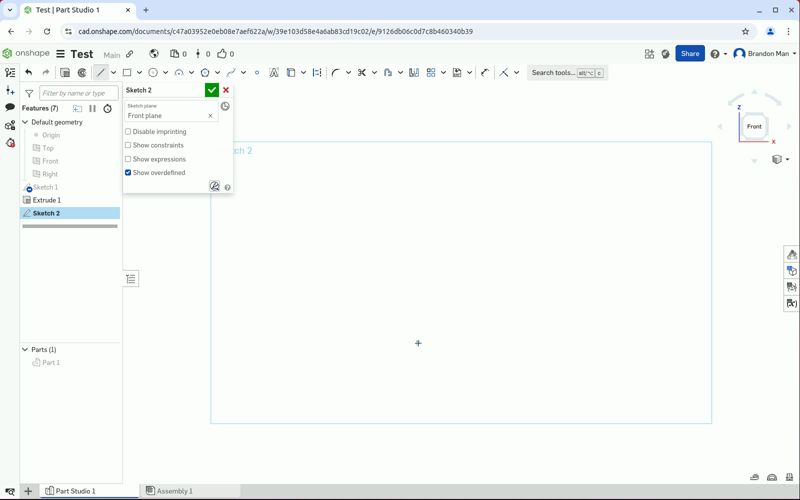
key_down(shift)
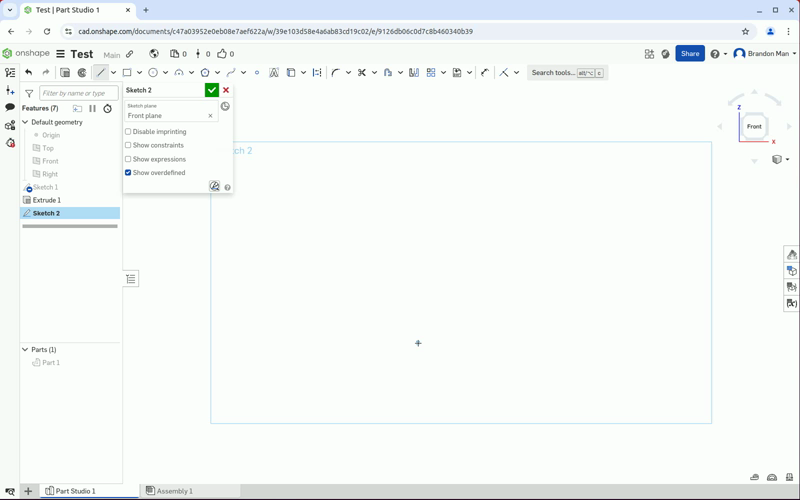
mouse_move(448, 342)
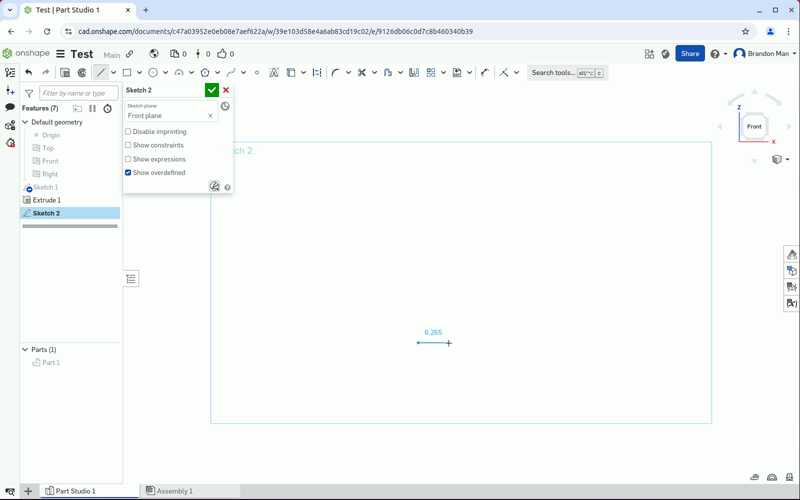
mouse_move(475, 342)
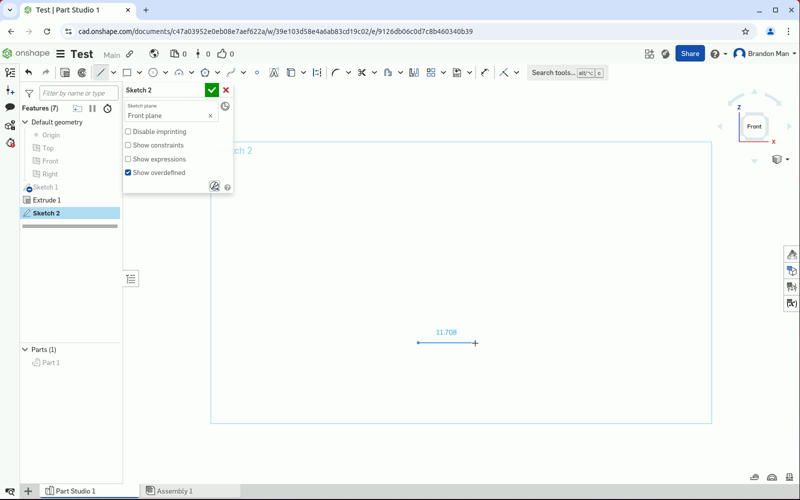
click(475, 342)
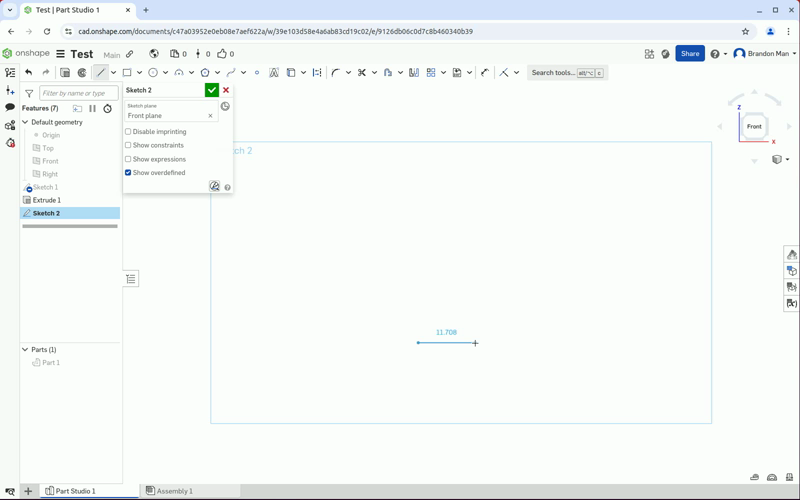
key_up(shift)
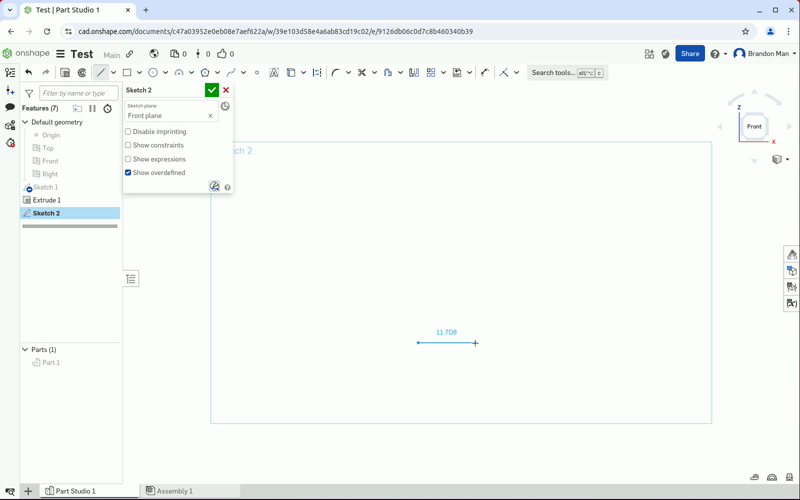
key_down(shift)
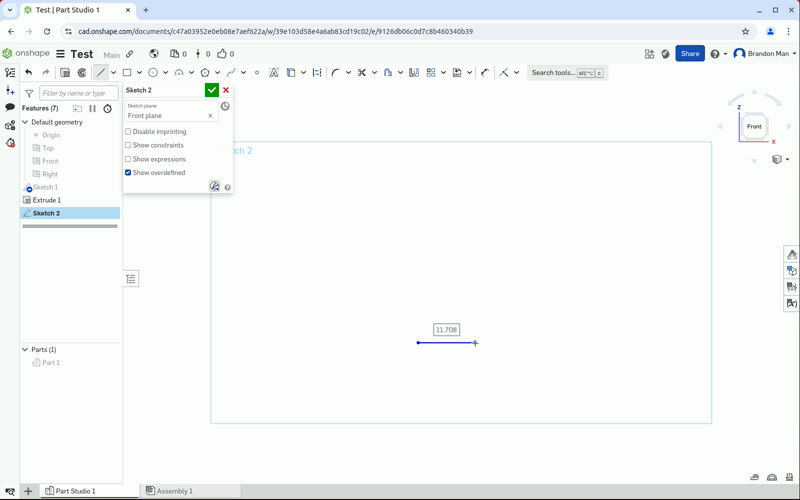
mouse_move(475, 282)
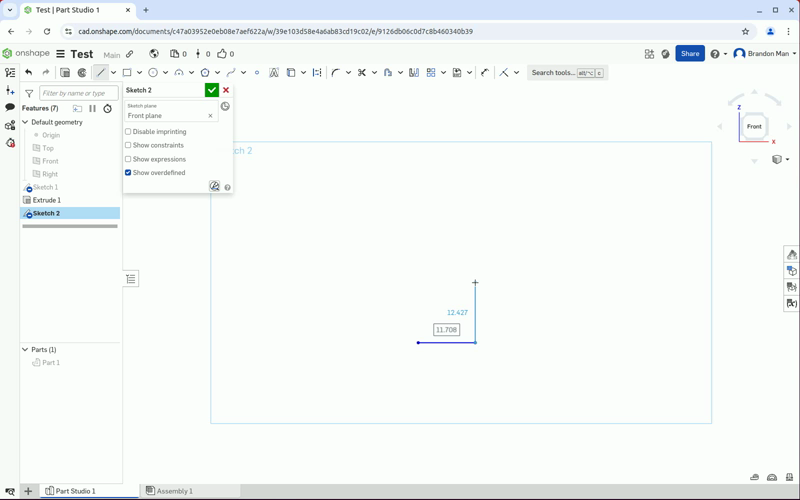
click(475, 282)
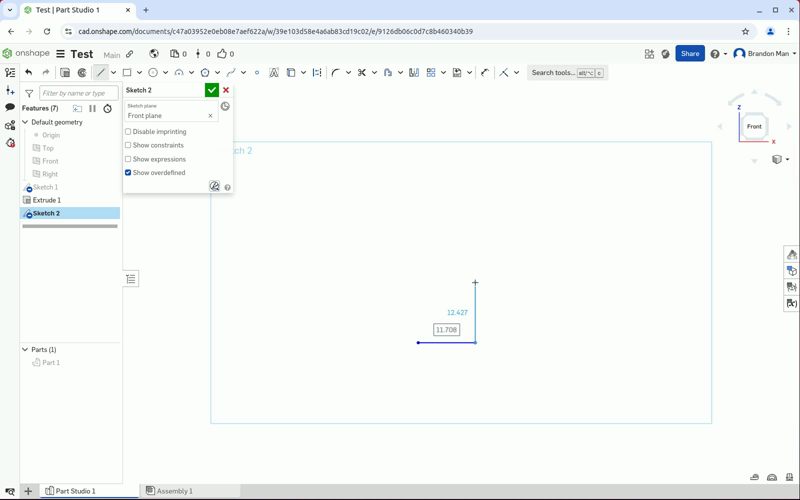
key_up(shift)
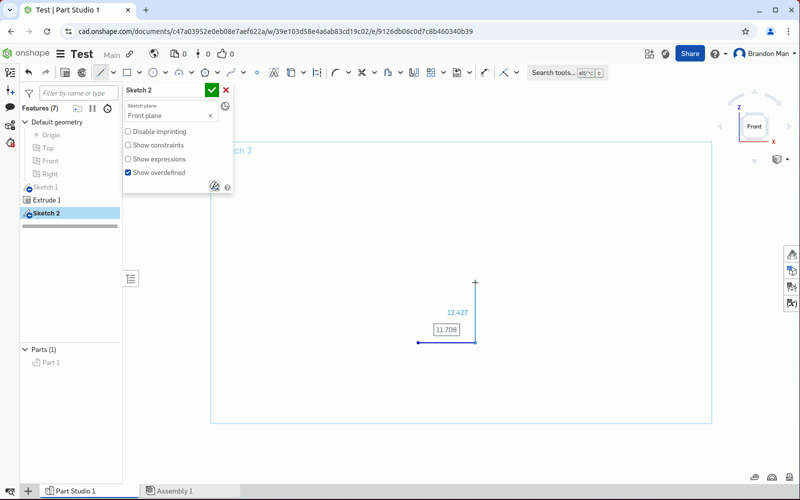
key(esc)
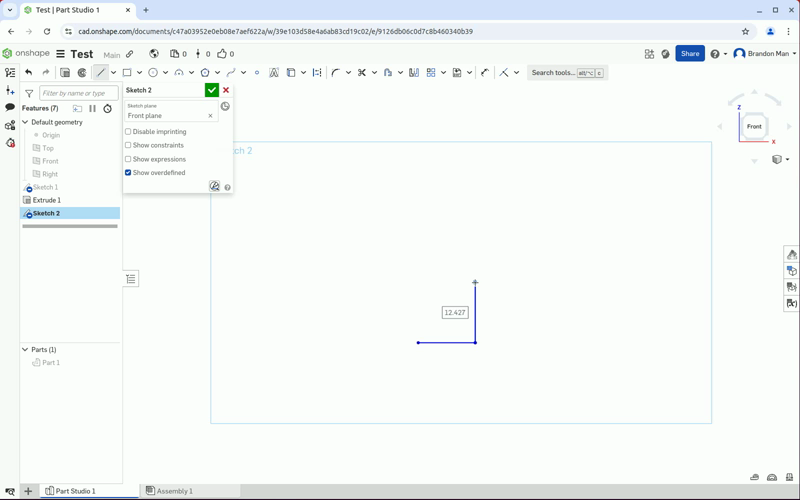
key(a)
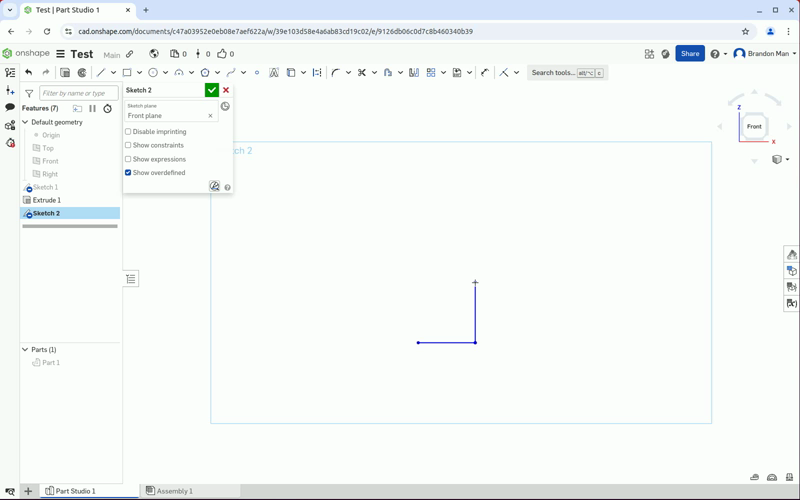
mouse_move(475, 282)
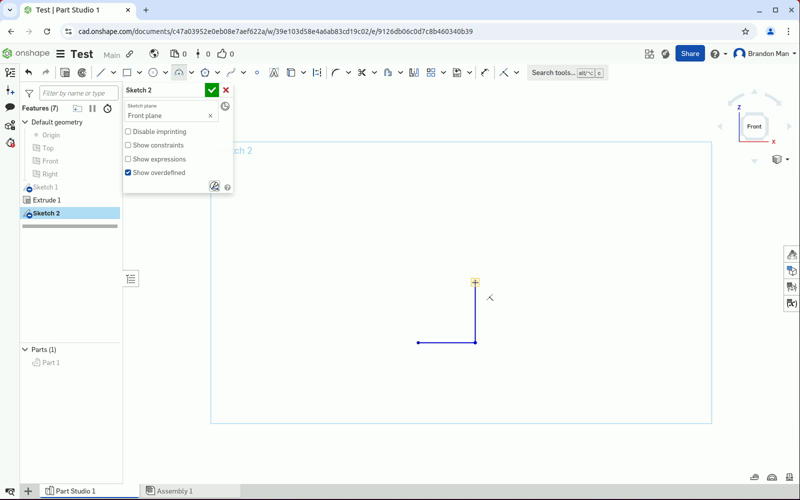
click(475, 282)
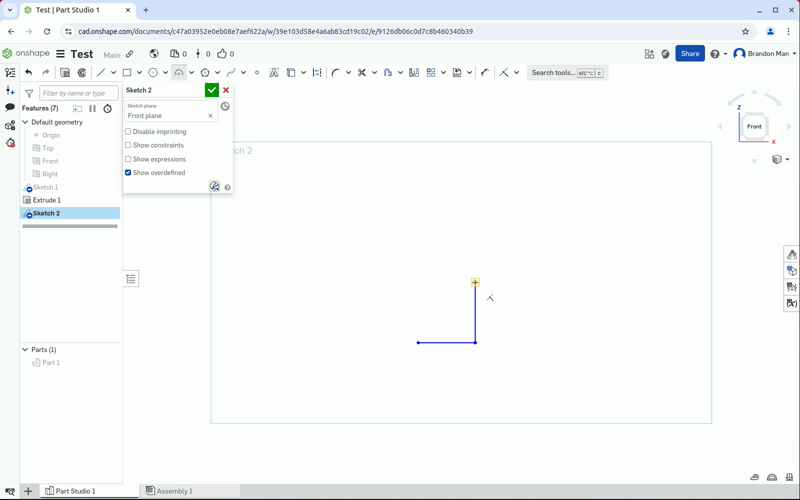
key_down(shift)
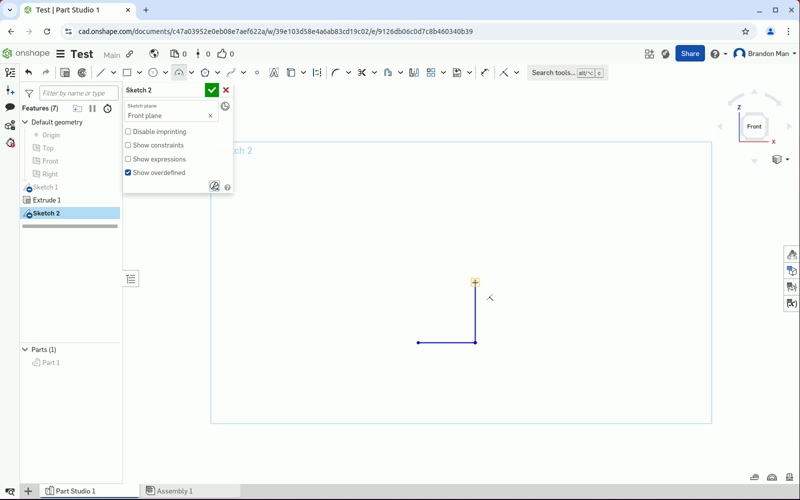
mouse_move(418, 282)
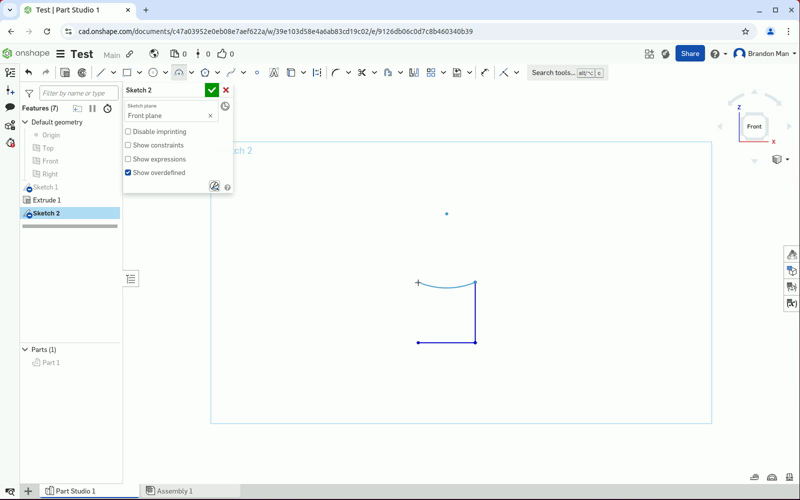
click(418, 282)
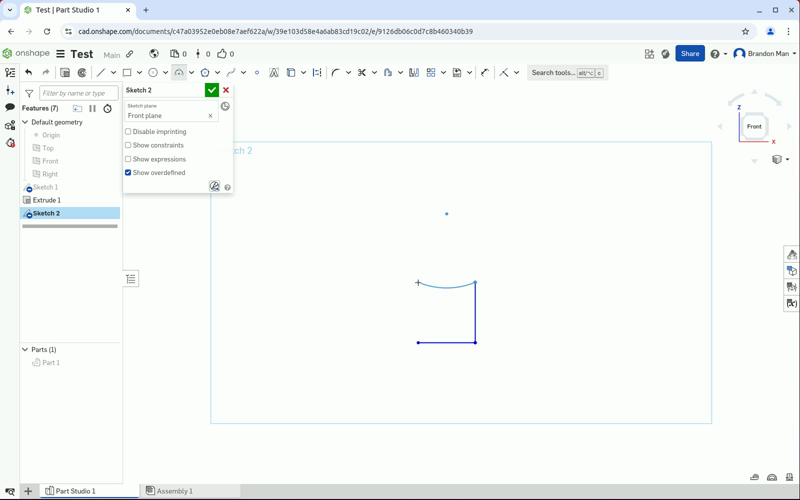
mouse_move(447, 310)
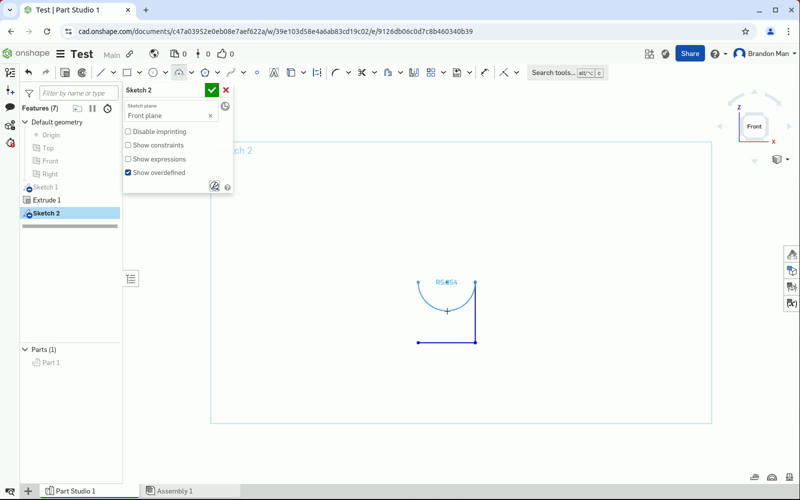
click(447, 310)
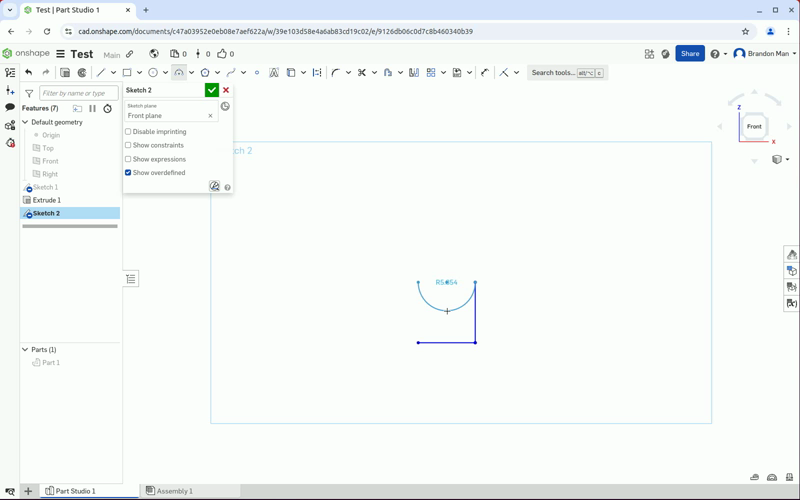
key_up(shift)
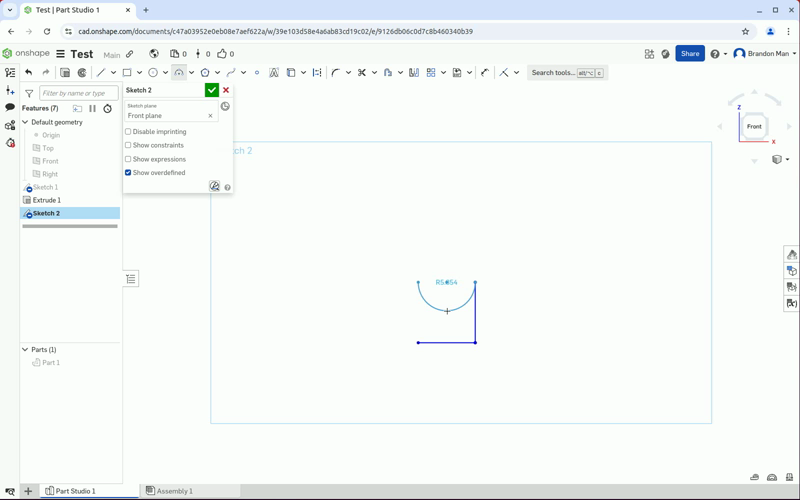
key(esc)
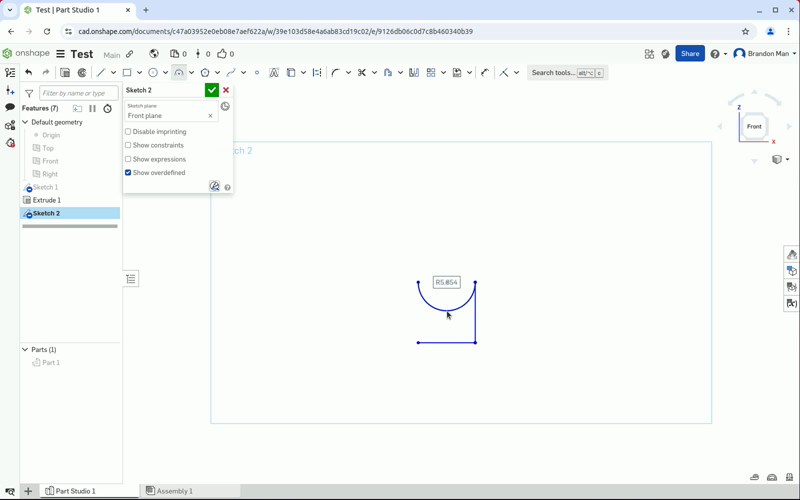
key(l)
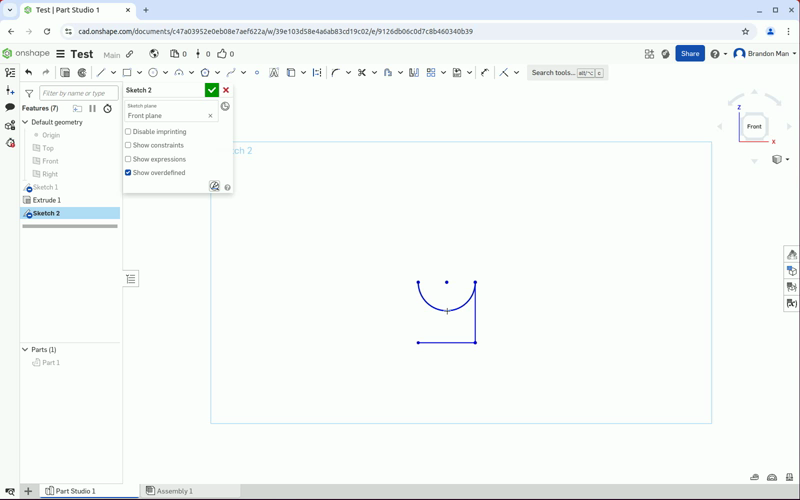
mouse_move(418, 282)
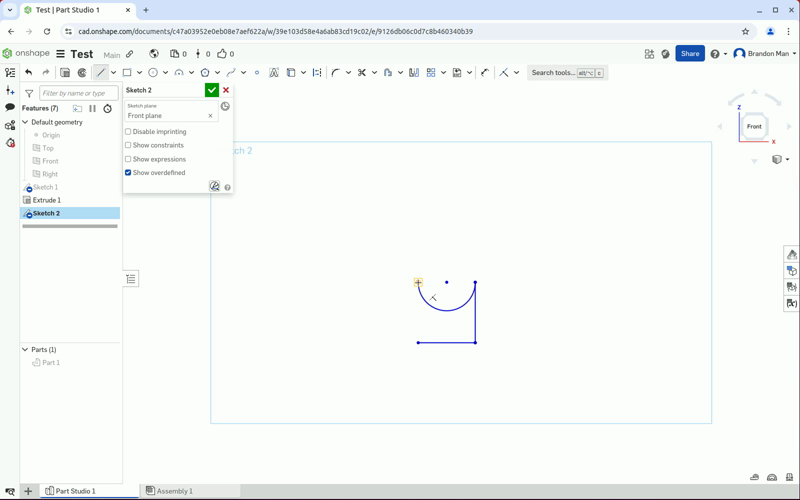
click(418, 282)
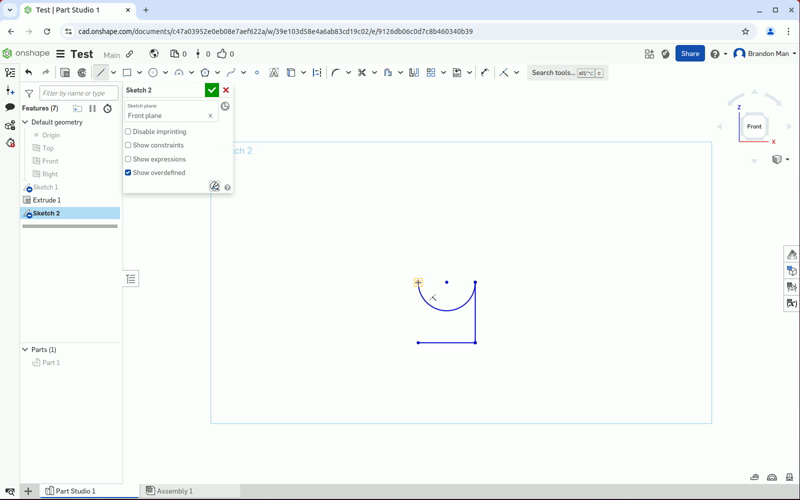
key_down(shift)
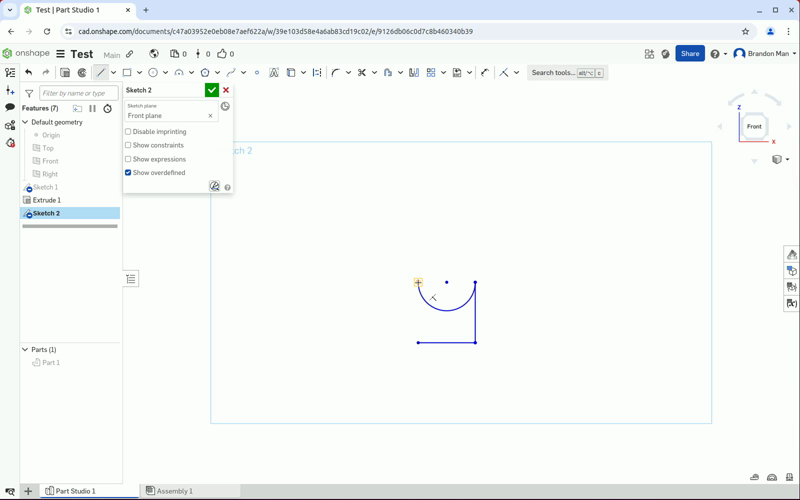
mouse_move(418, 342)
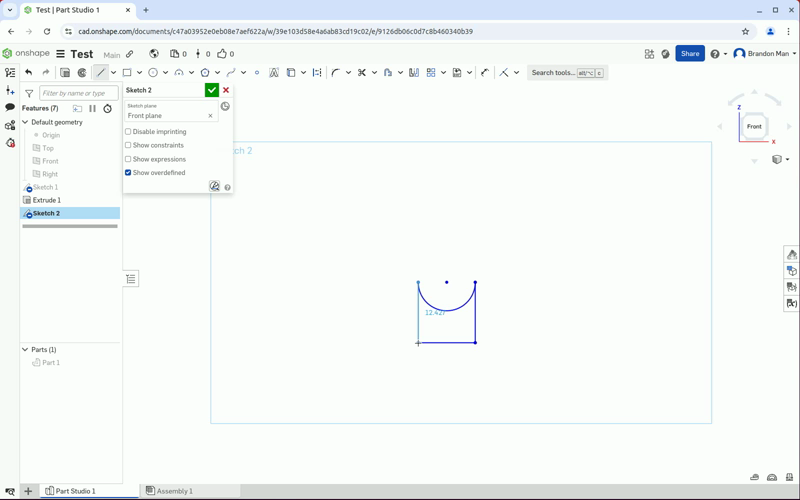
key_up(shift)
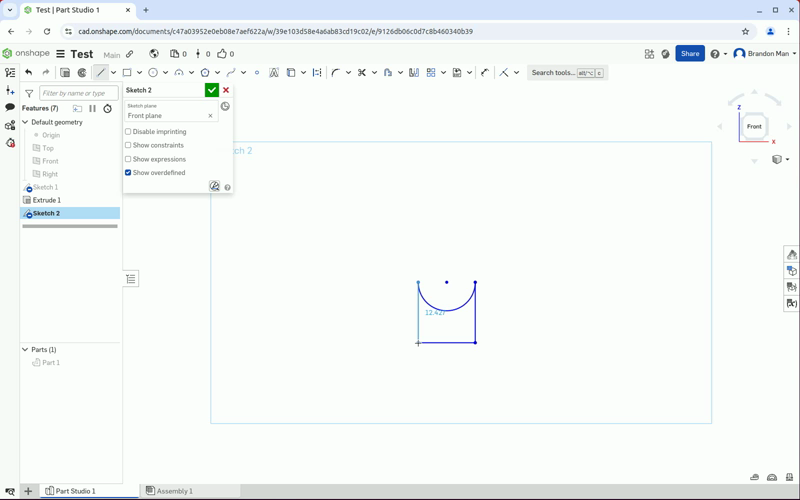
click(418, 342)
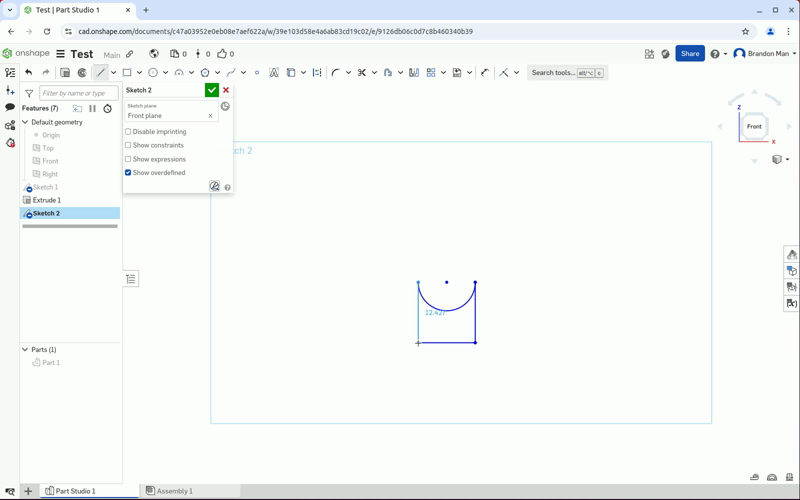
key(esc)
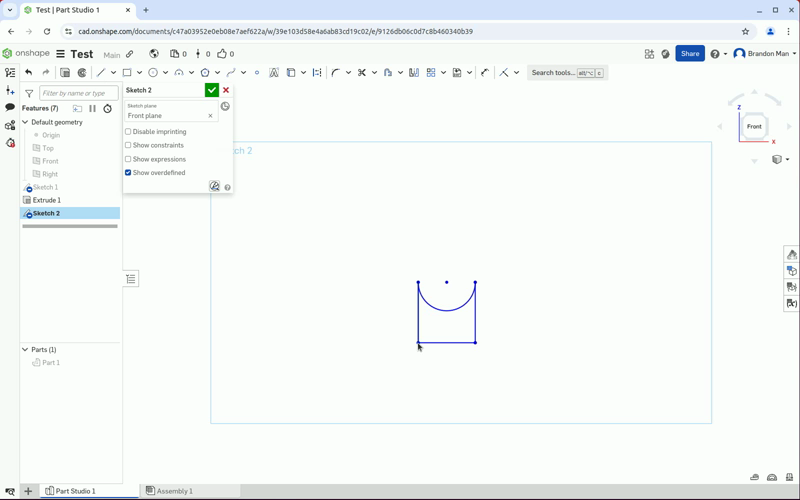
mouse_move(432, 333)
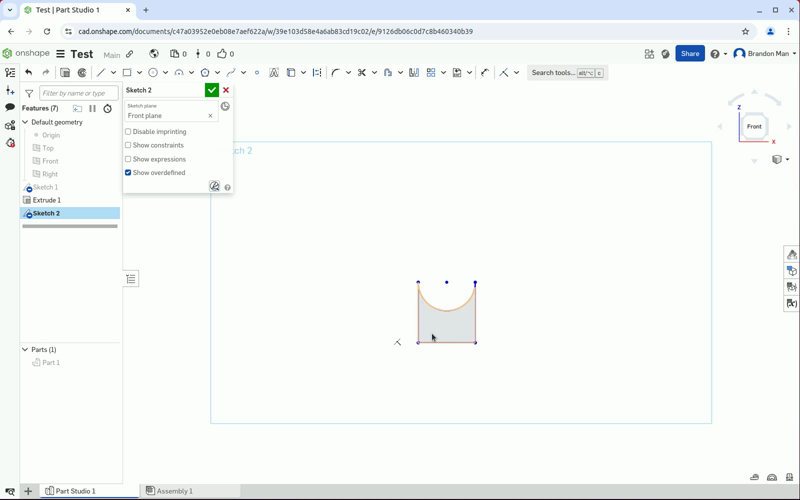
scroll(6)
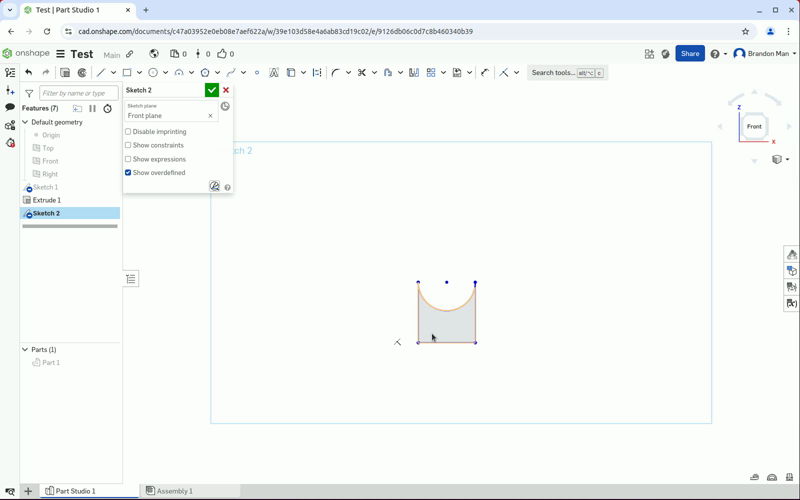
scroll(6)
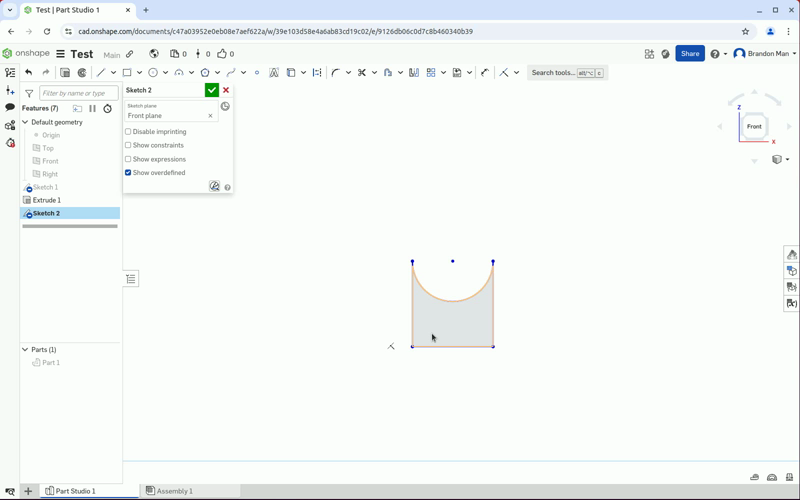
scroll(6)
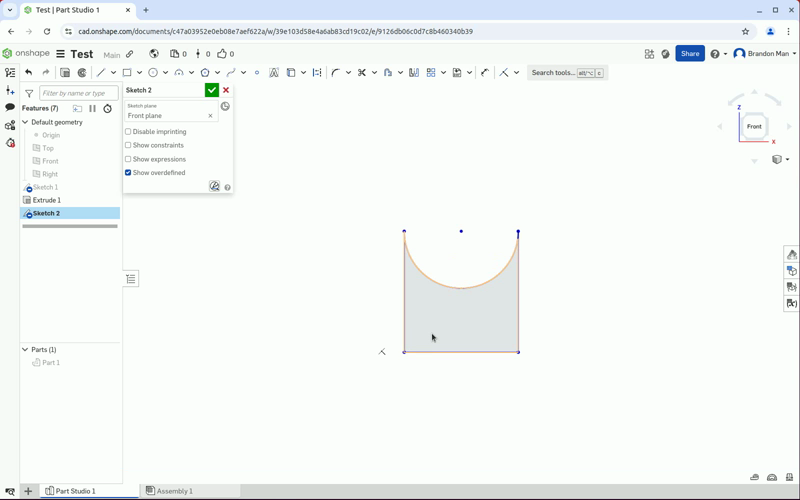
scroll(6)
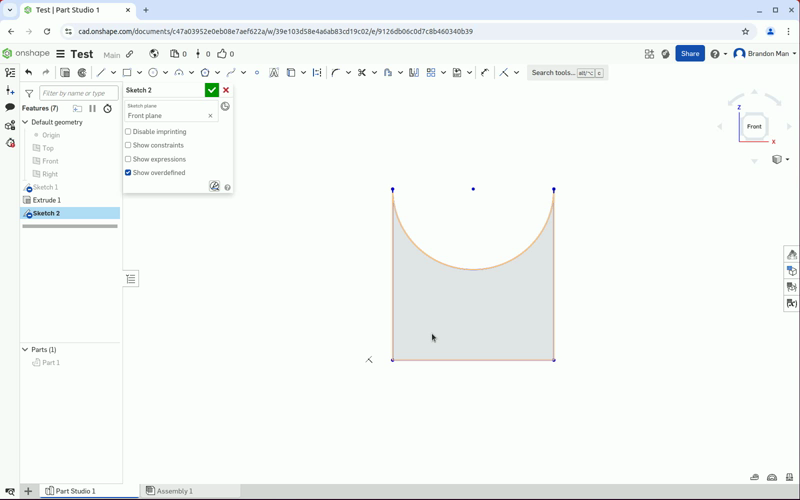
scroll(6)
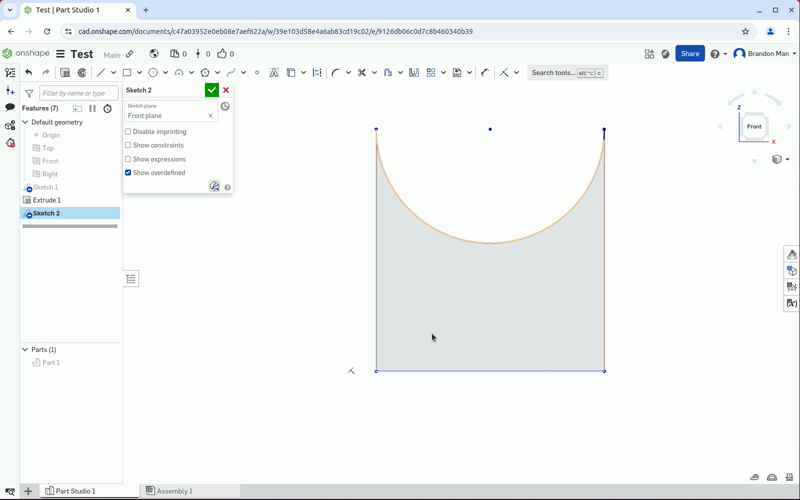
scroll(6)
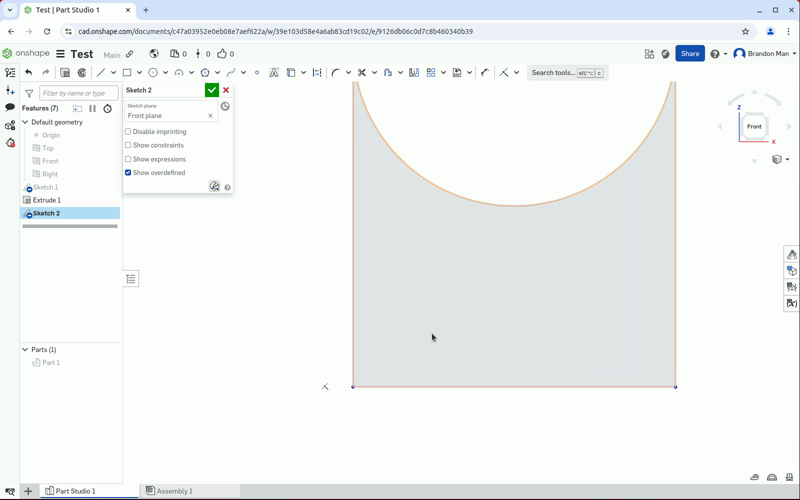
scroll(6)
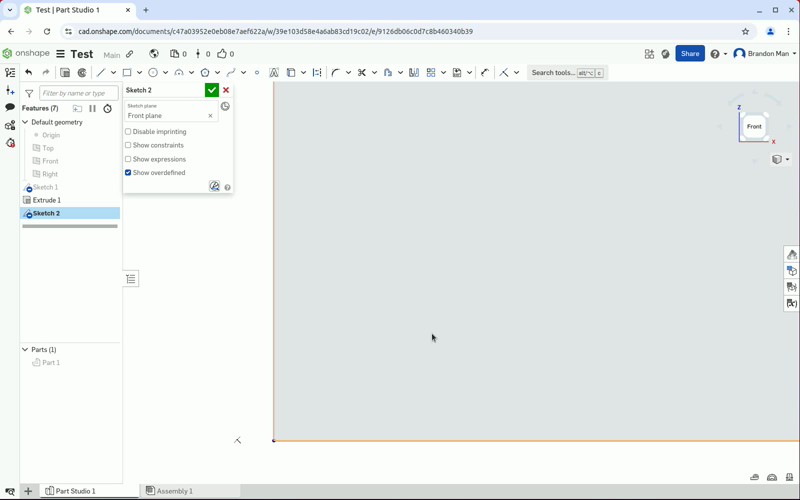
click(432, 333)
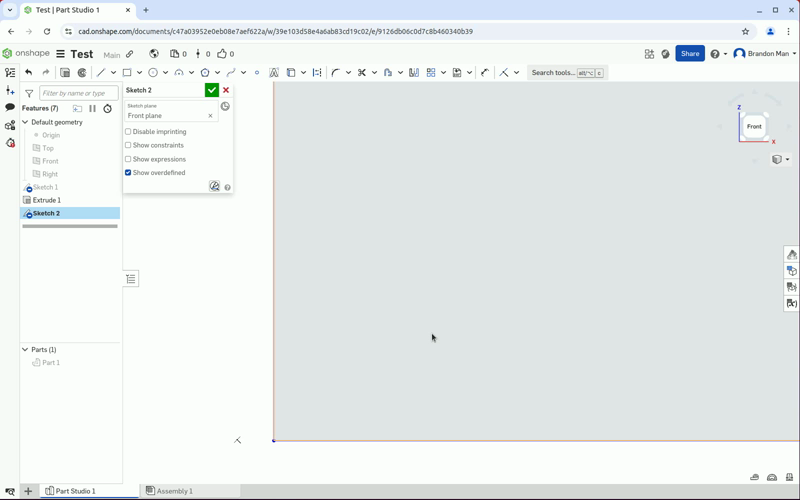
scroll(-6)
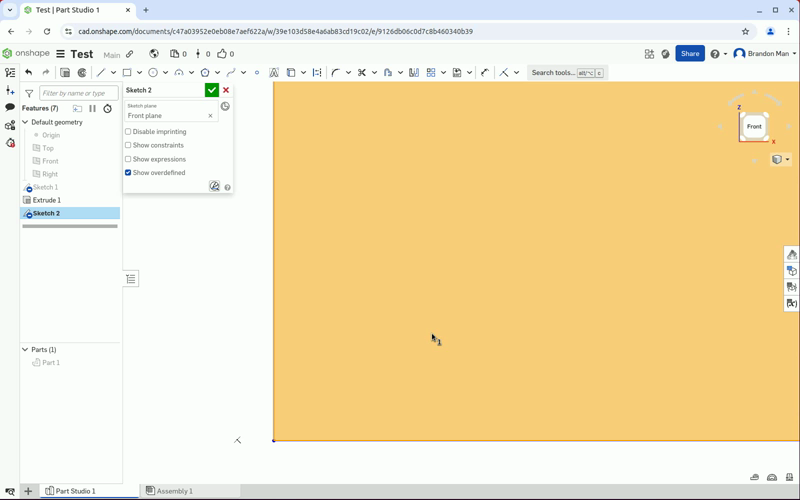
scroll(-6)
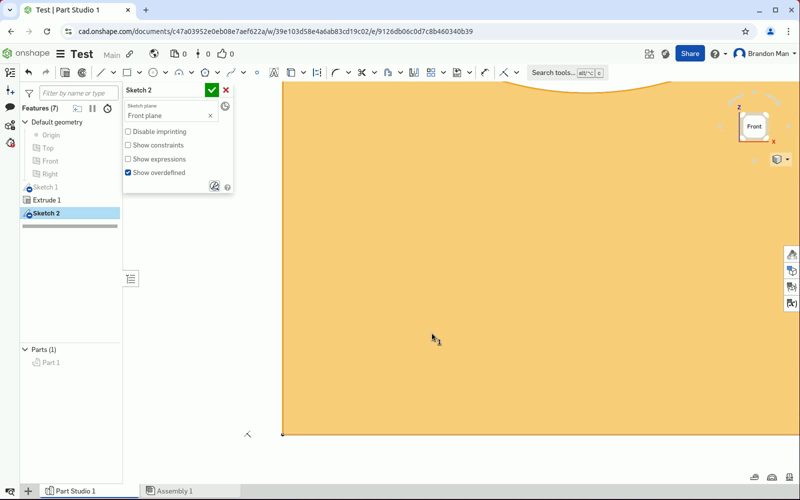
scroll(-6)
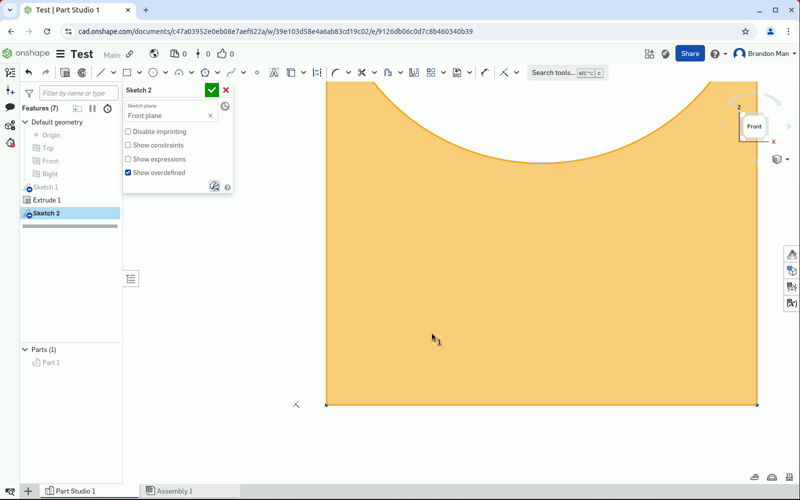
scroll(-6)
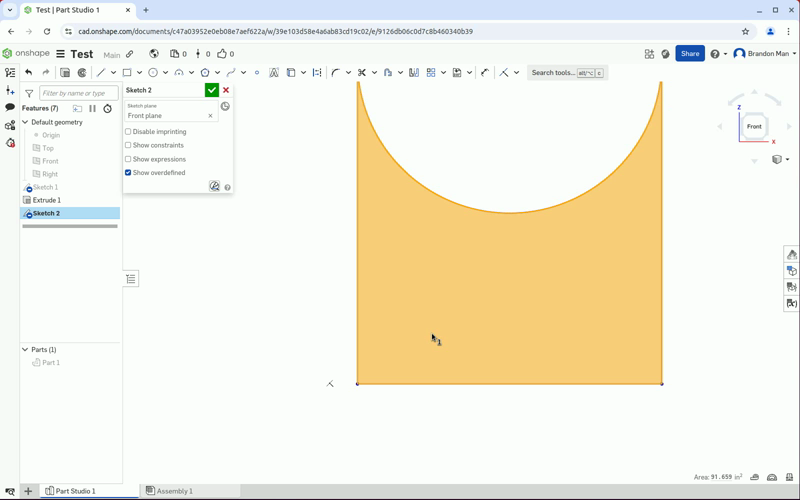
scroll(-6)
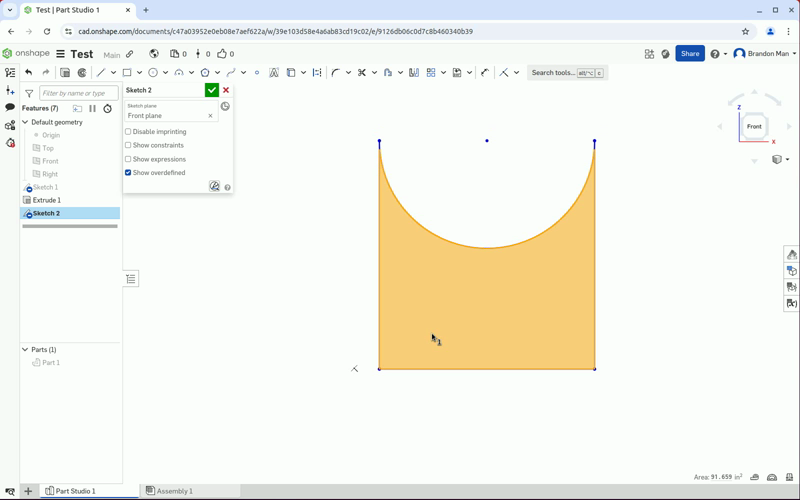
scroll(-6)
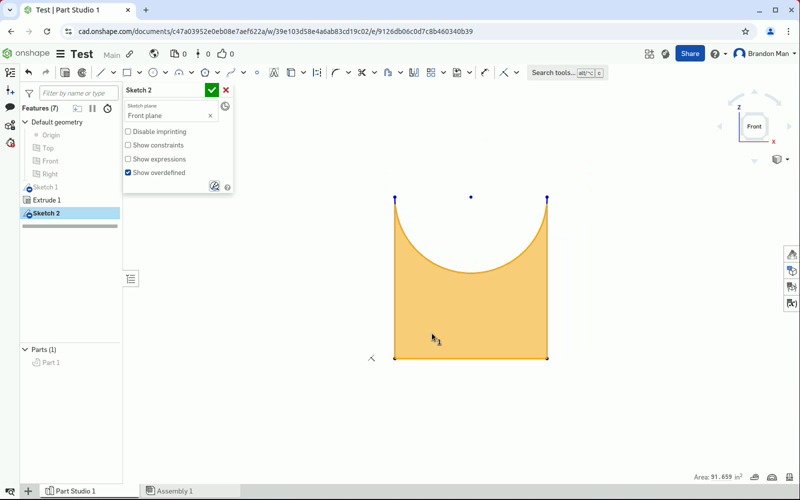
scroll(-6)
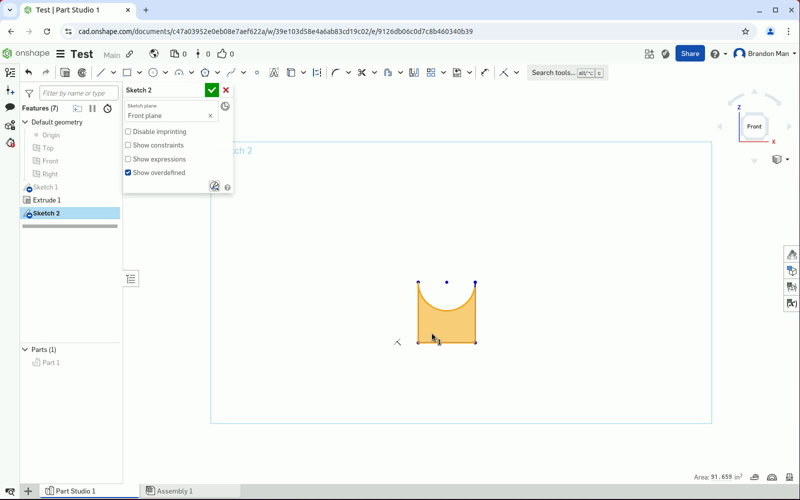
mouse_move(73, 352)
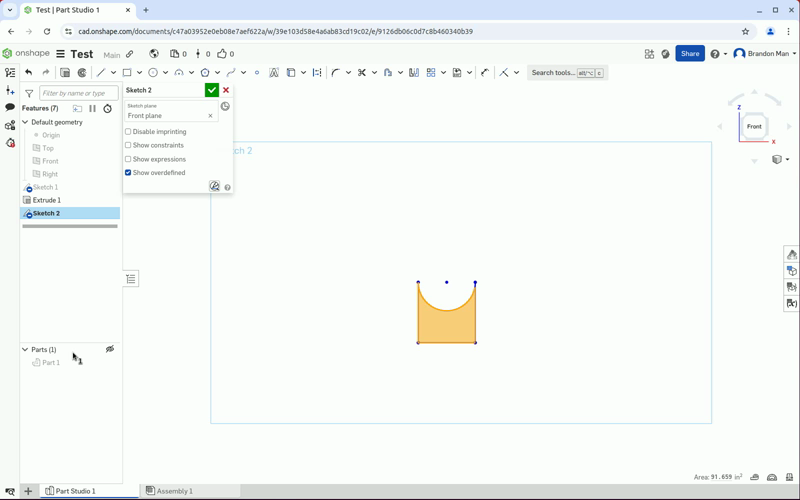
key(shift+y)
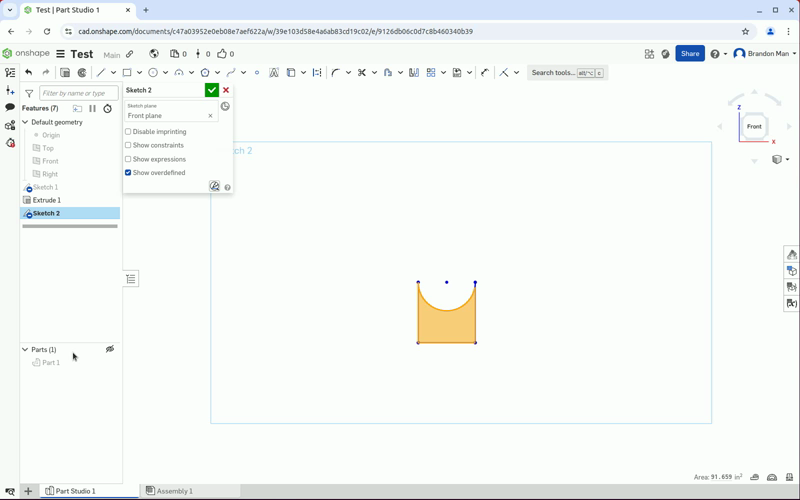
key(shift+e)
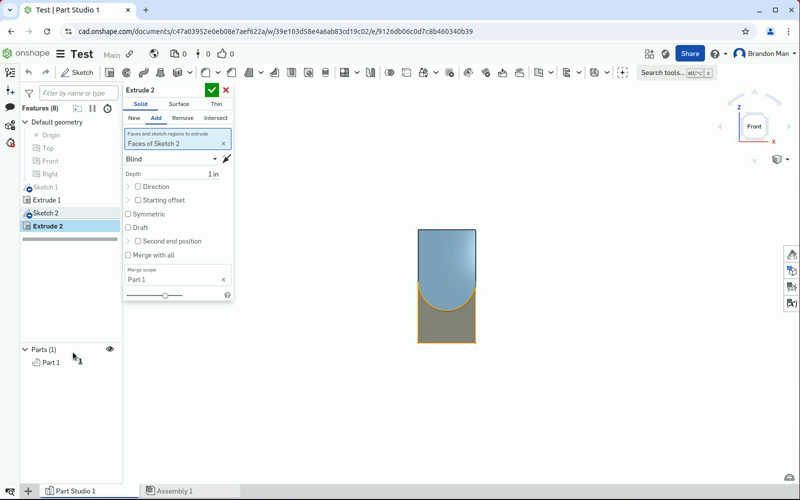
mouse_move(143, 106)
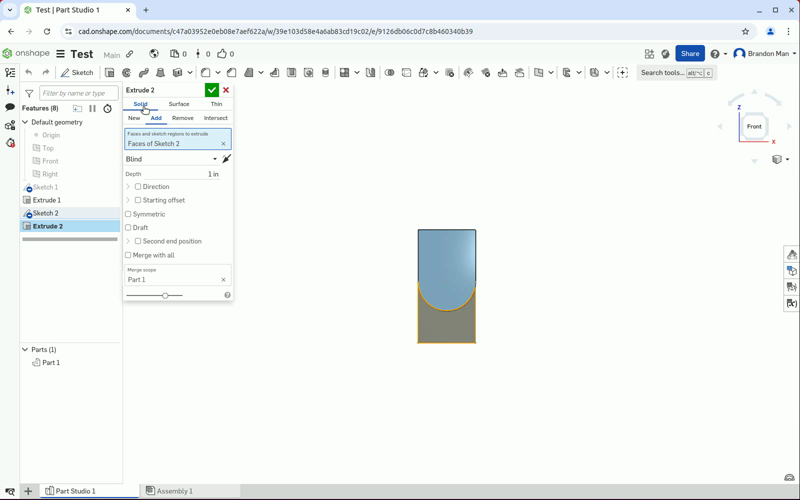
click(143, 106)
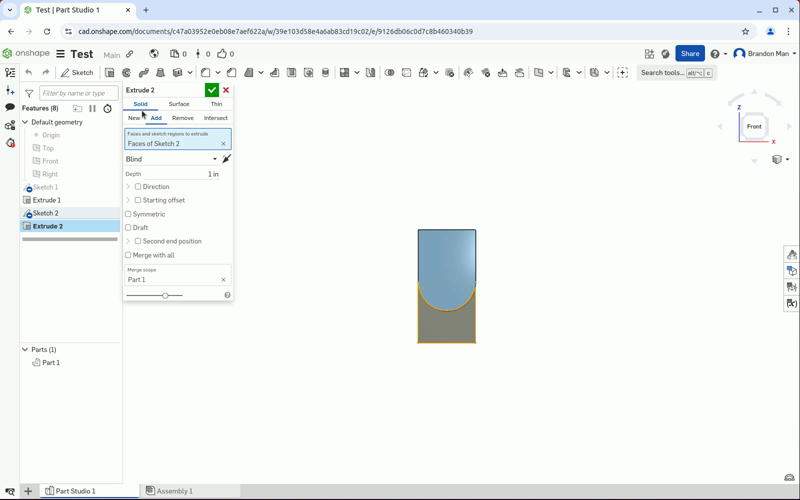
mouse_move(137, 120)
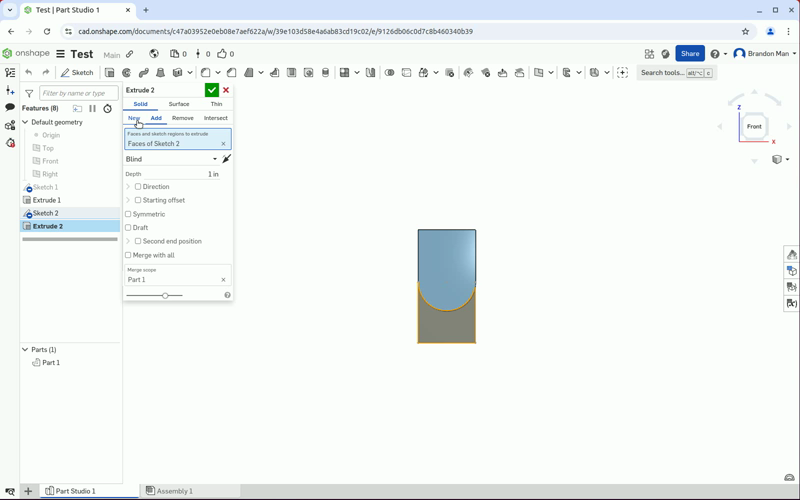
click(137, 120)
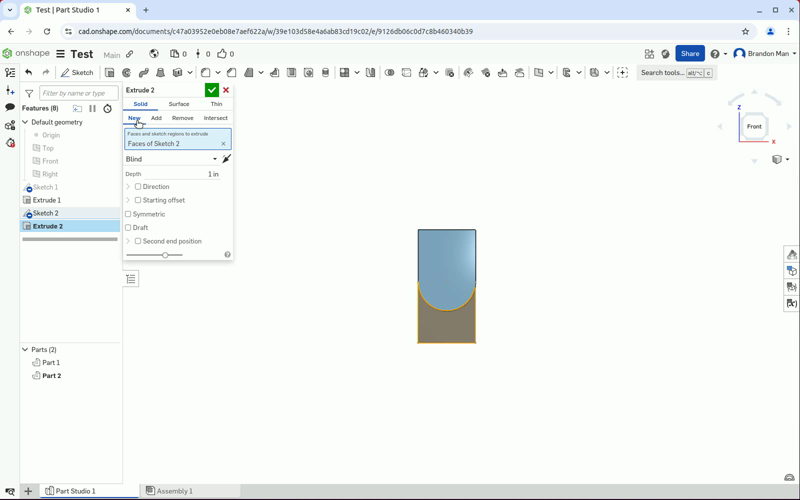
key(tab, 4)
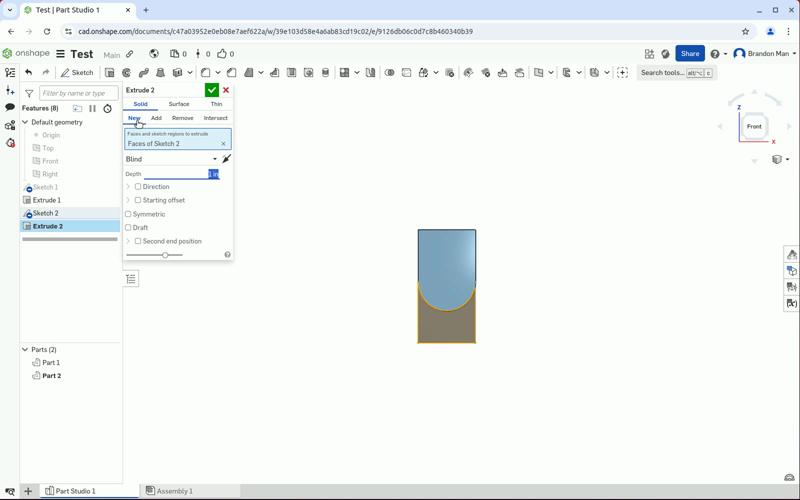
text(11.554)
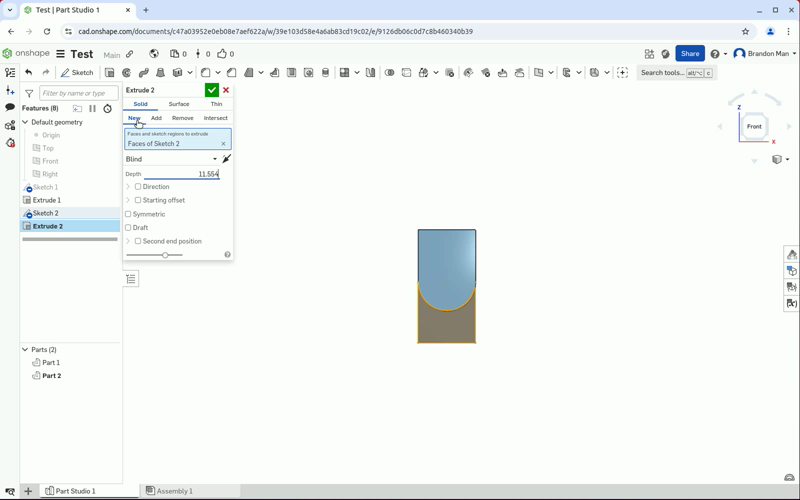
key(enter)
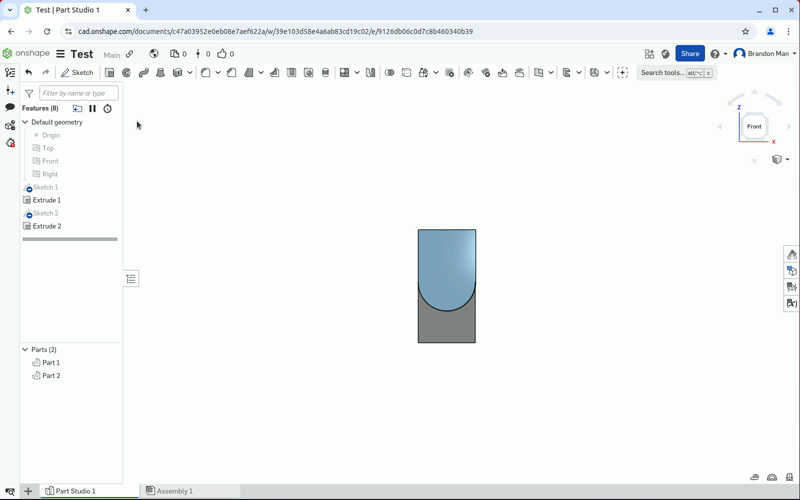
key(shift+h)
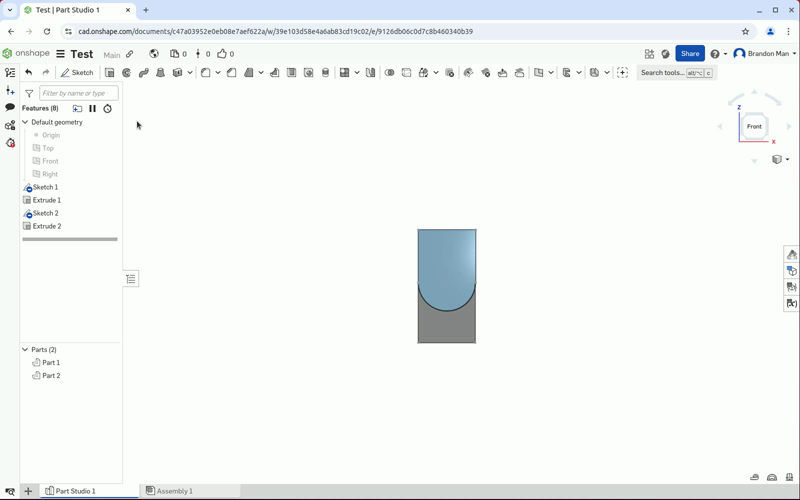
key(shift+h)
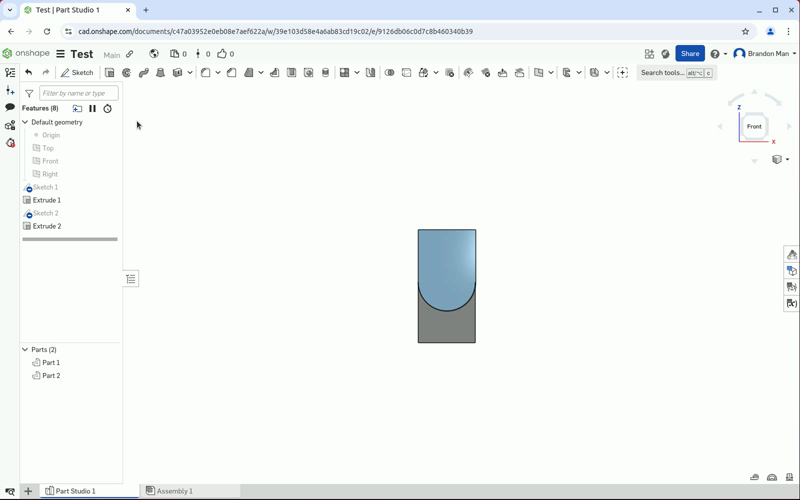
mouse_move(73, 189)
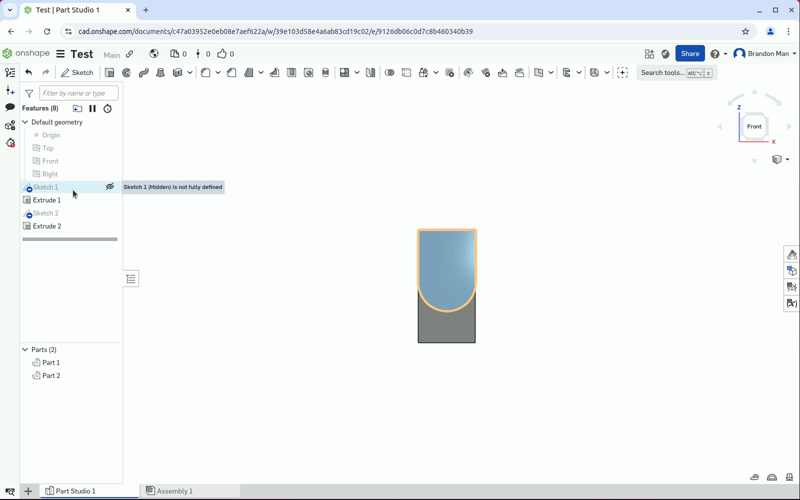
click(73, 189)
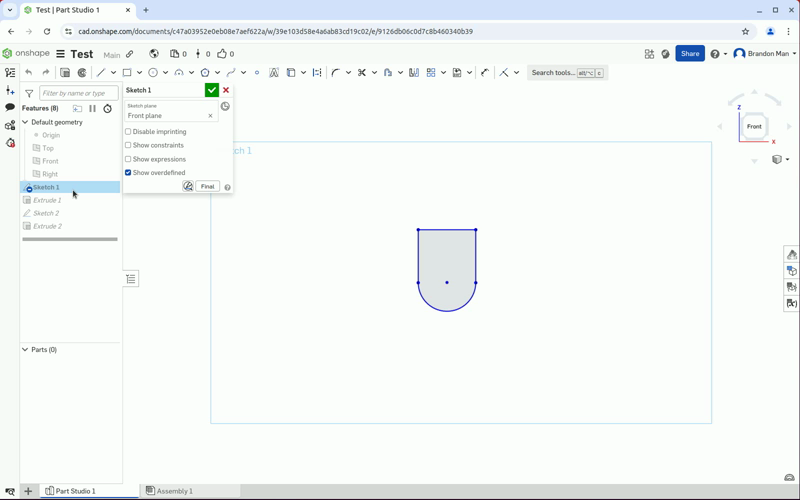
mouse_move(229, 92)
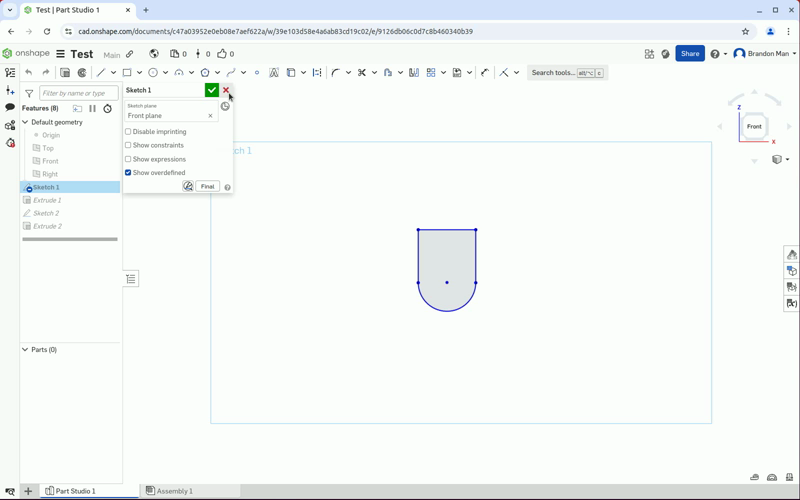
click(229, 92)
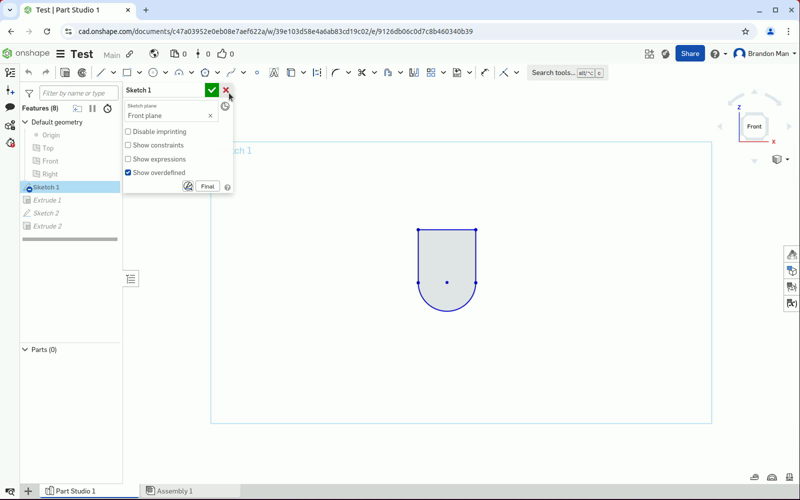
key(shift+s)
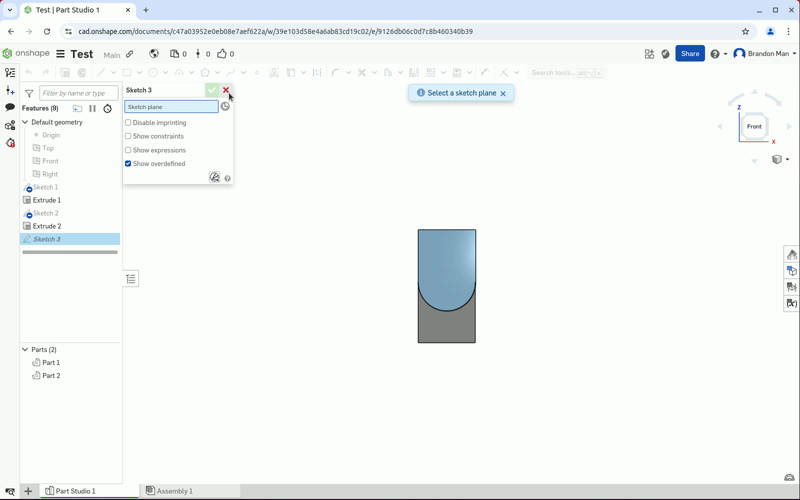
mouse_move(73, 163)
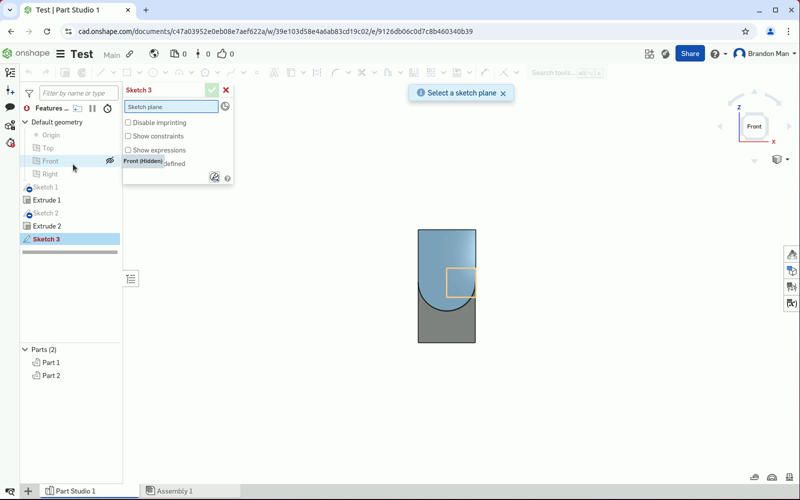
click(73, 163)
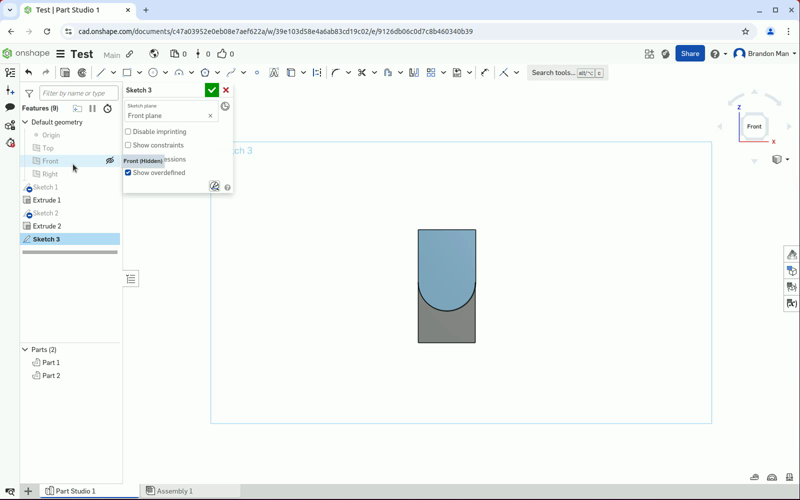
mouse_move(73, 352)
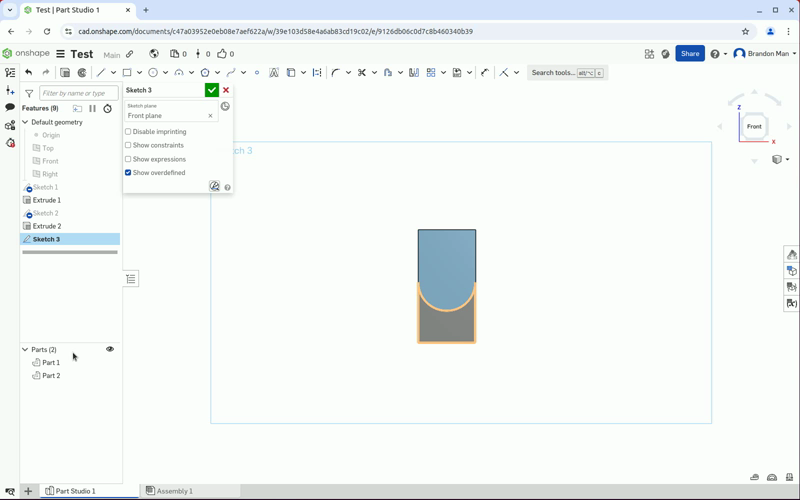
key(y)
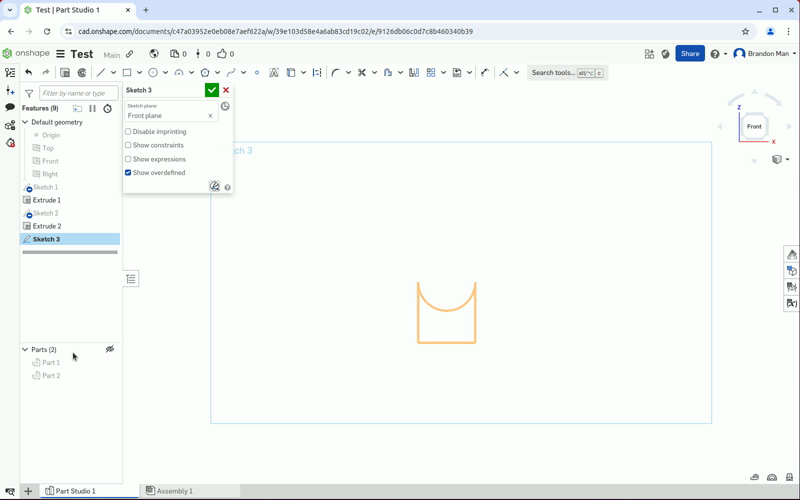
key(c)
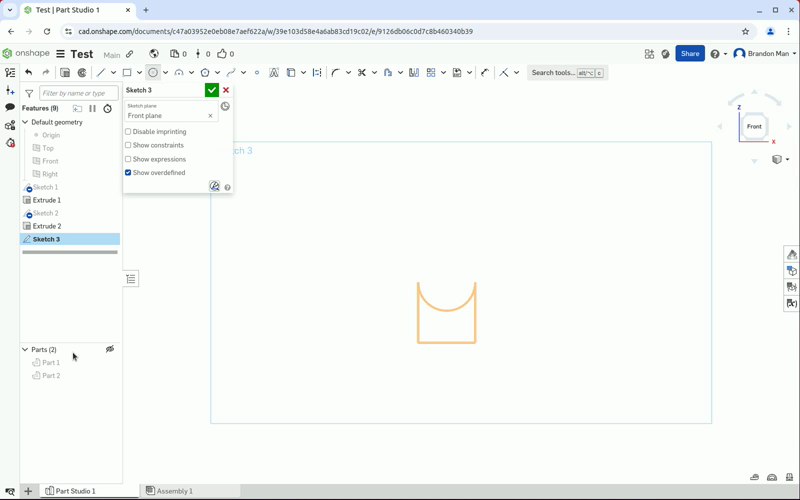
key_down(shift)
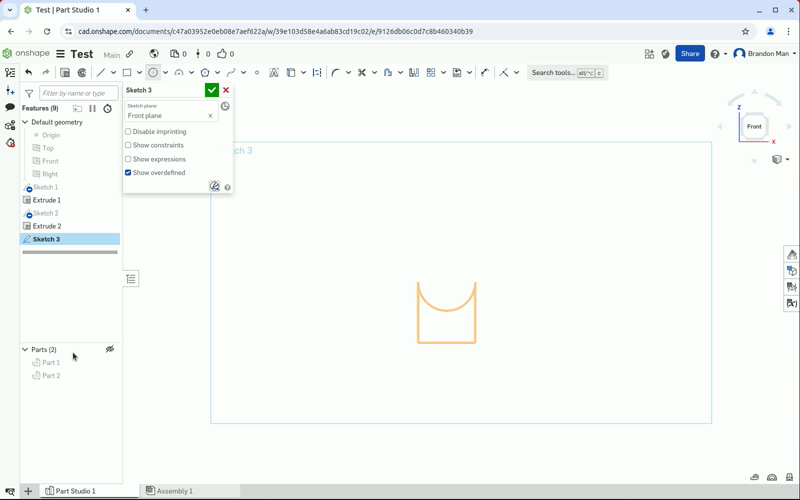
mouse_move(447, 282)
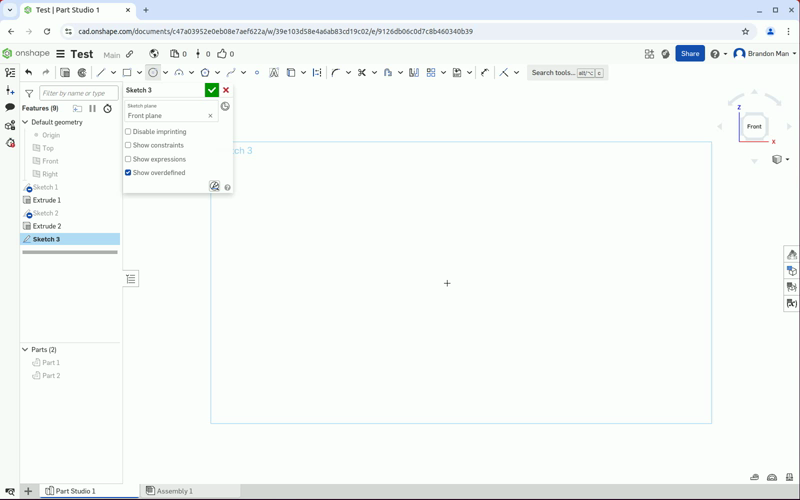
click(447, 282)
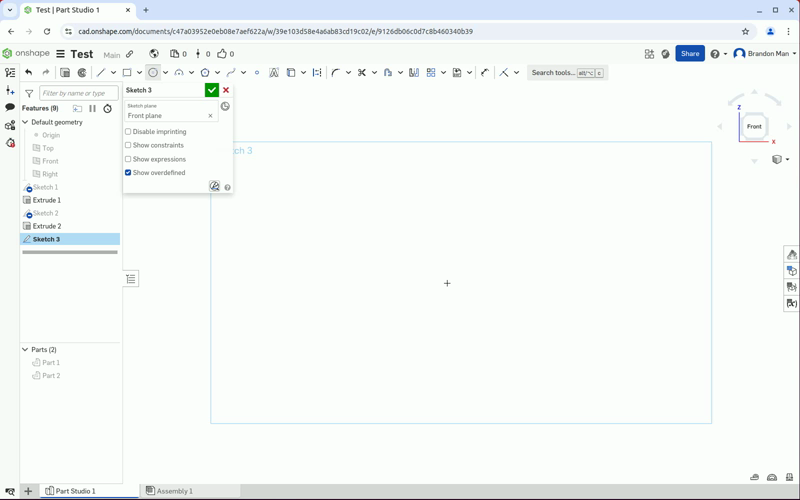
key_up(shift)
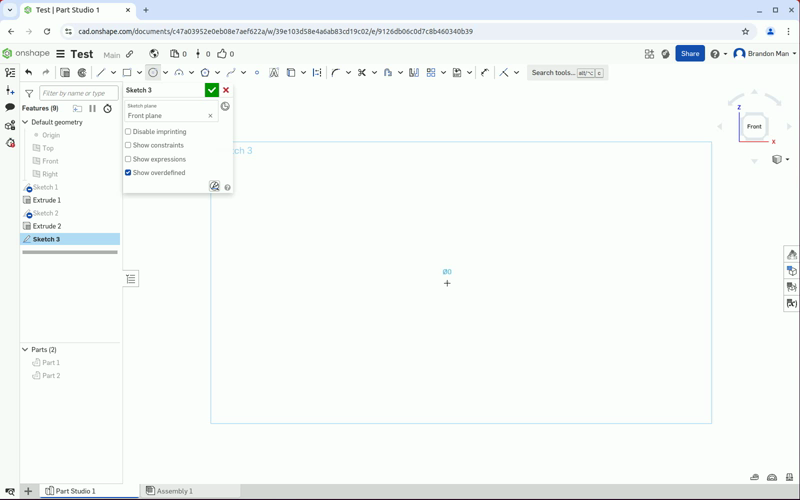
mouse_move(476, 282)
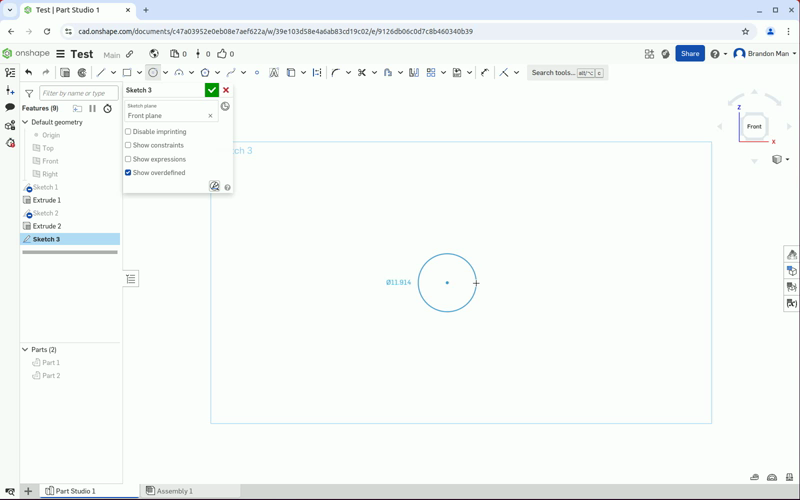
click(476, 282)
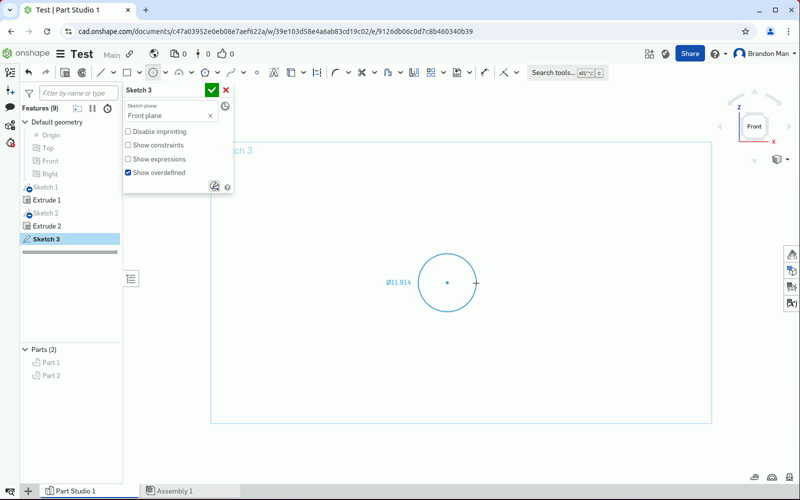
key(esc)
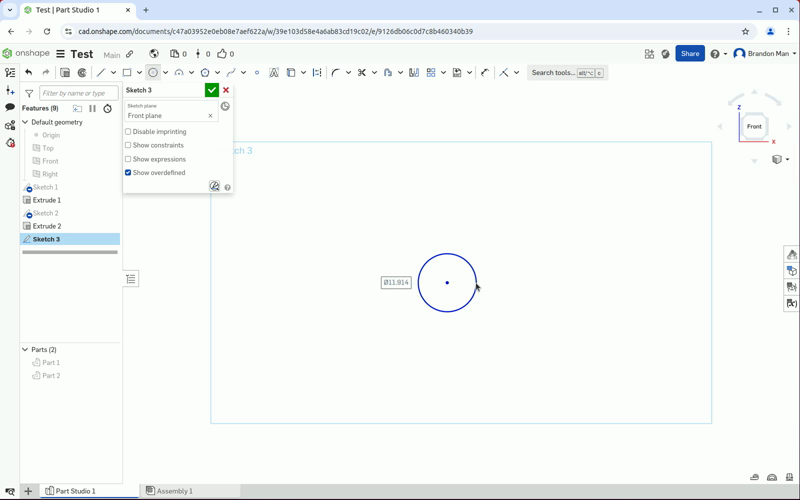
mouse_move(456, 289)
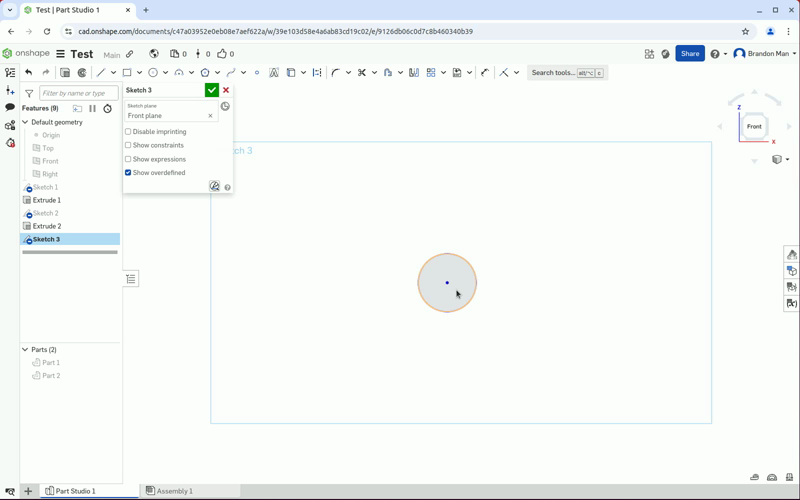
click(456, 289)
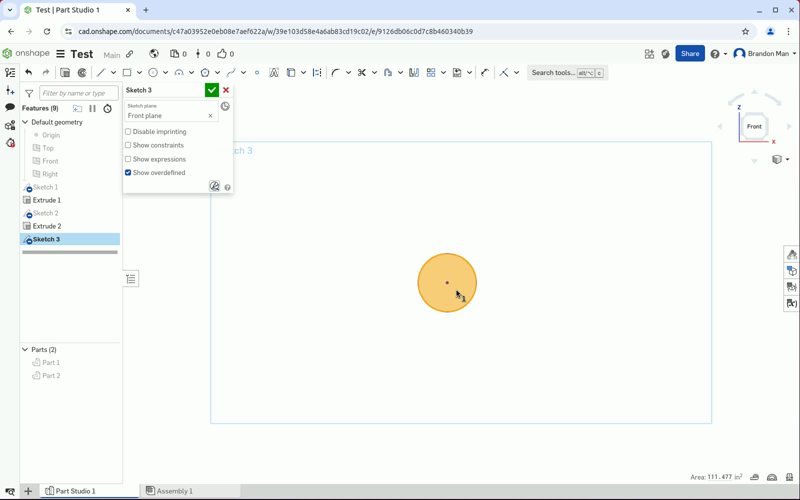
mouse_move(73, 352)
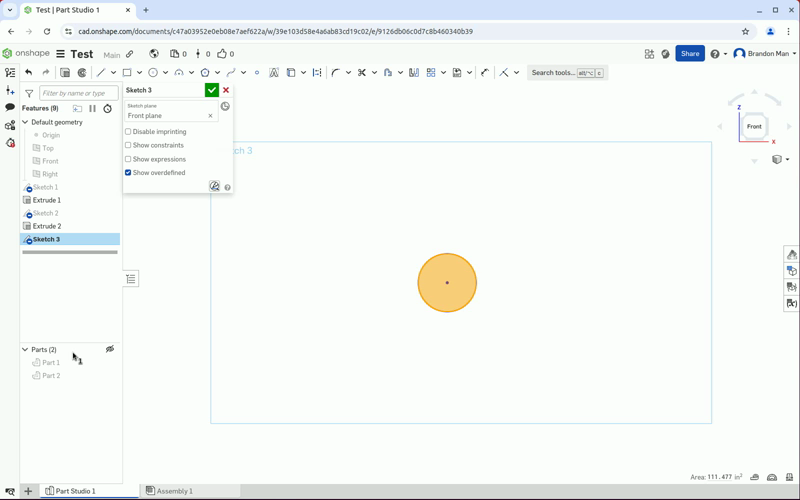
key(shift+y)
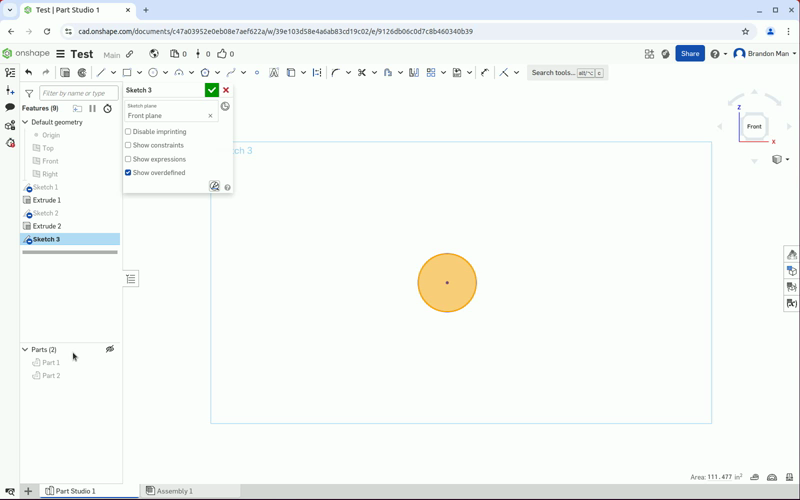
key(shift+e)
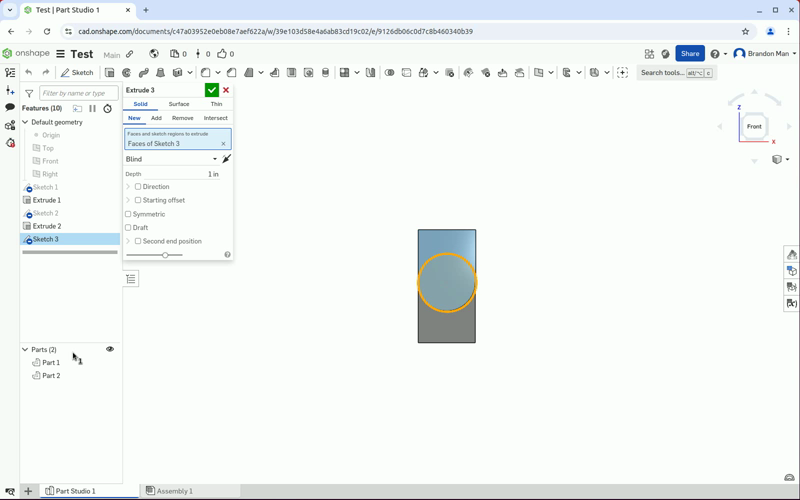
mouse_move(143, 106)
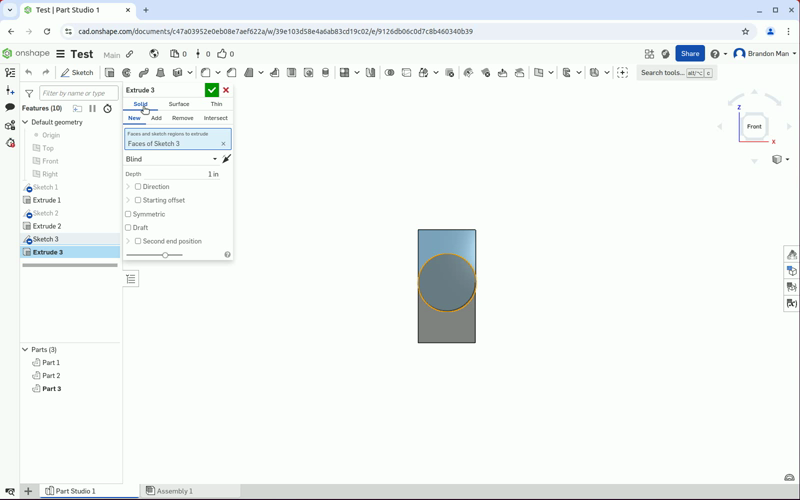
click(143, 106)
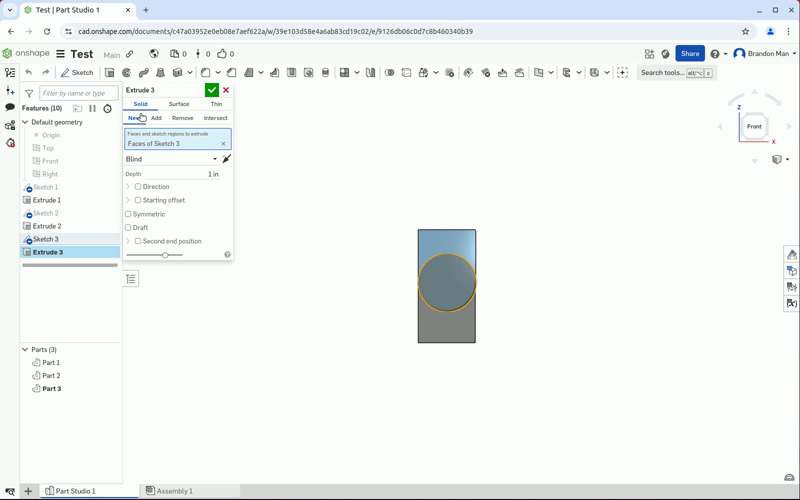
mouse_move(137, 120)
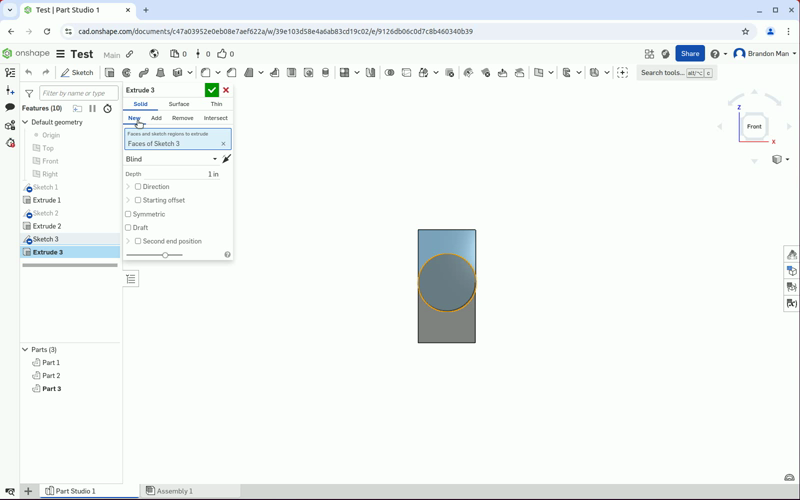
click(137, 120)
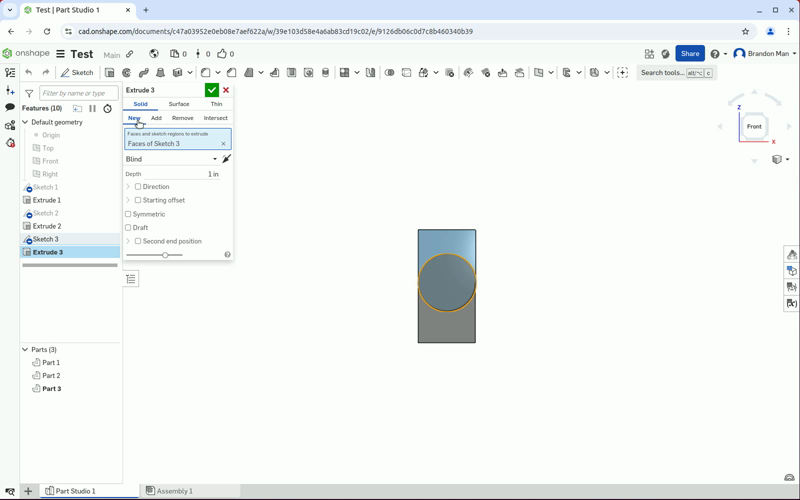
key(tab, 4)
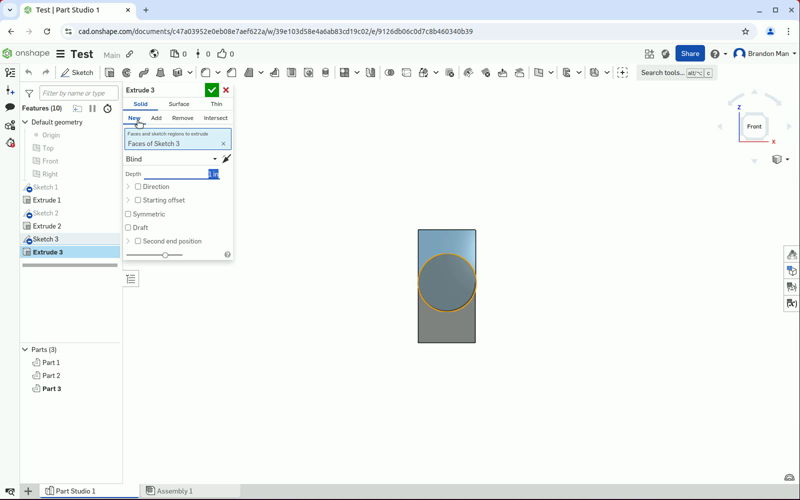
text(11.554)
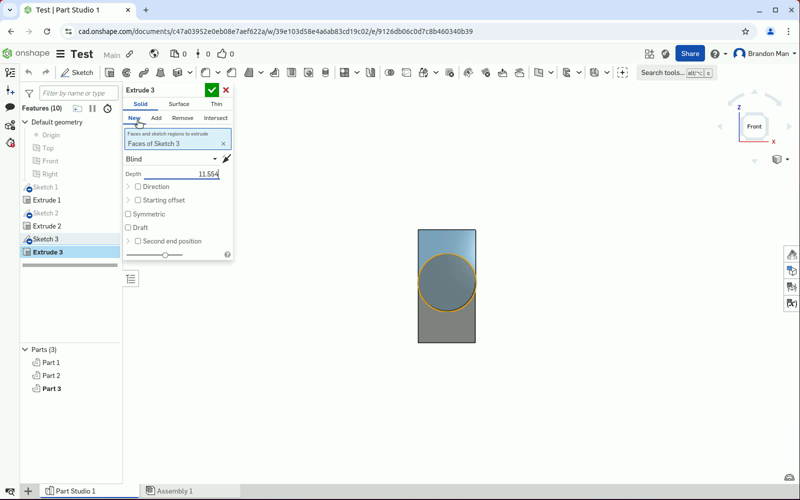
key(enter)
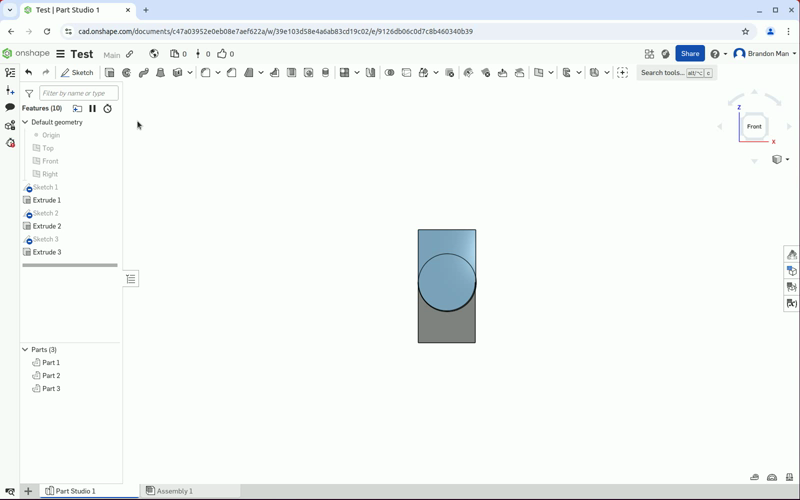
key(shift+h)
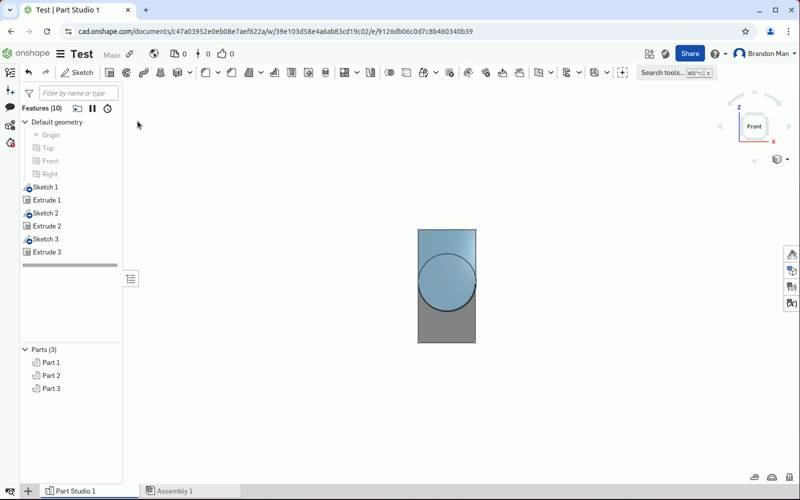
key(shift+h)
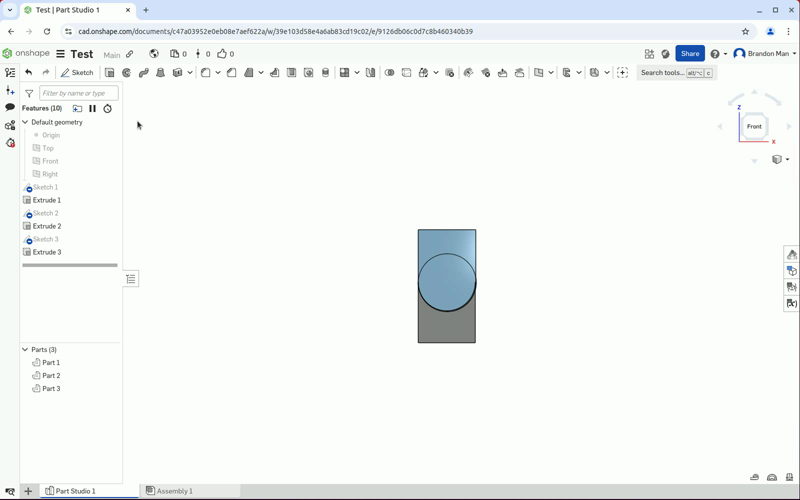
mouse_move(73, 189)
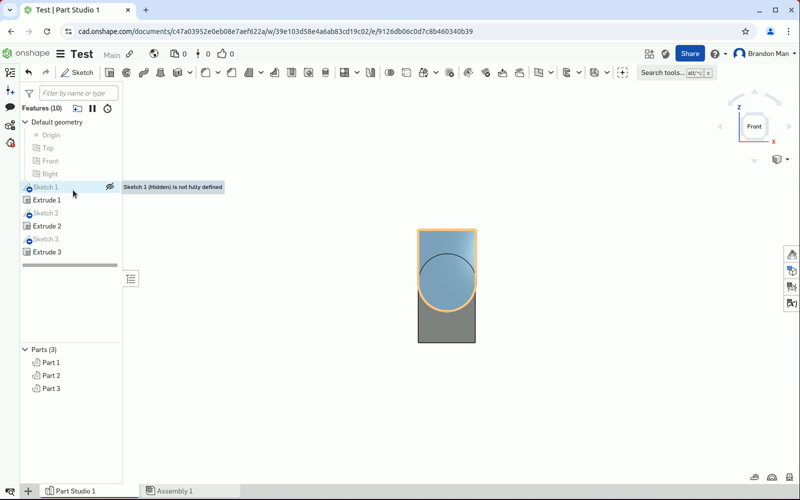
click(73, 189)
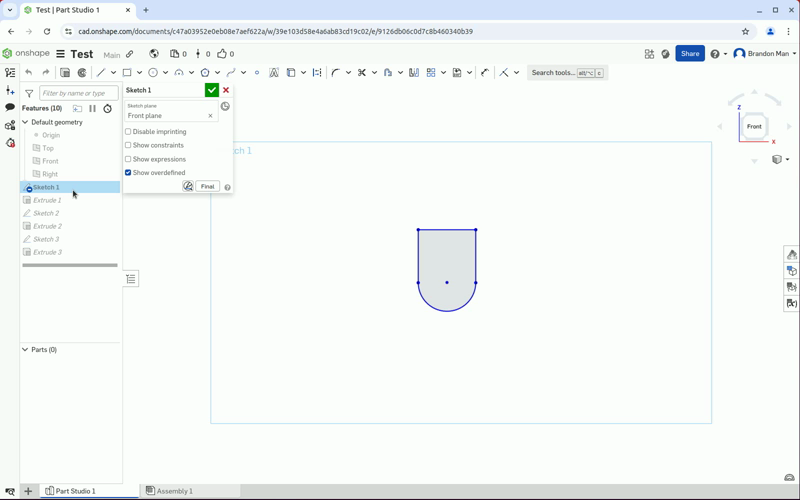
mouse_move(229, 92)
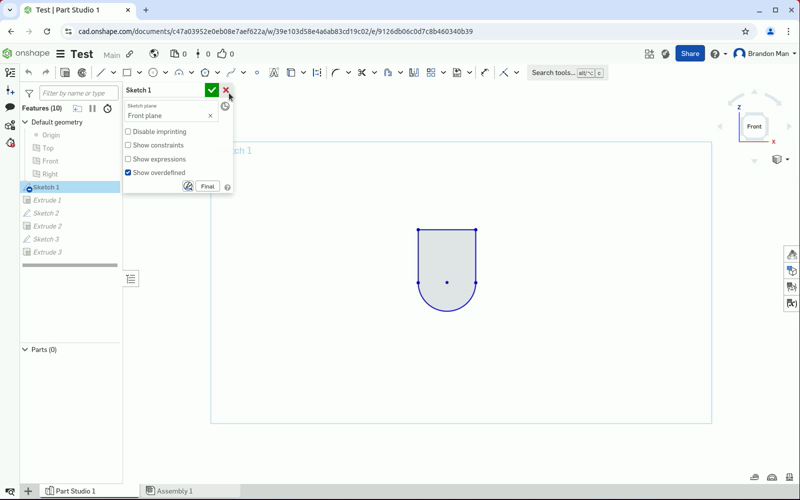
click(229, 92)
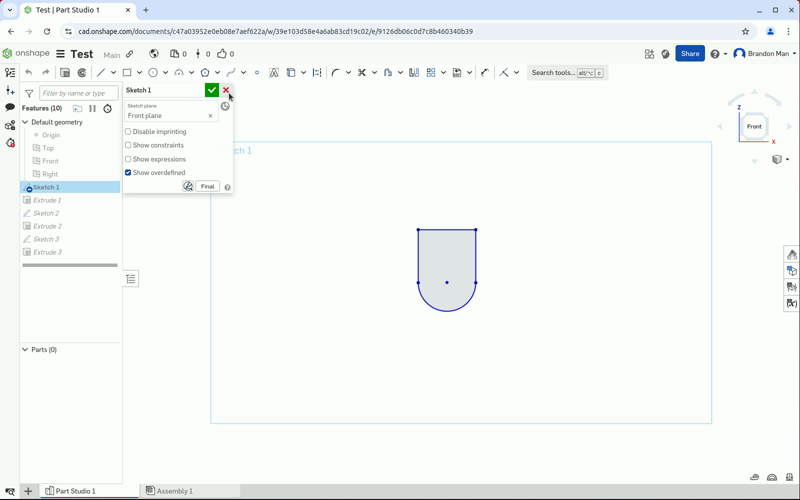
key(shift+s)
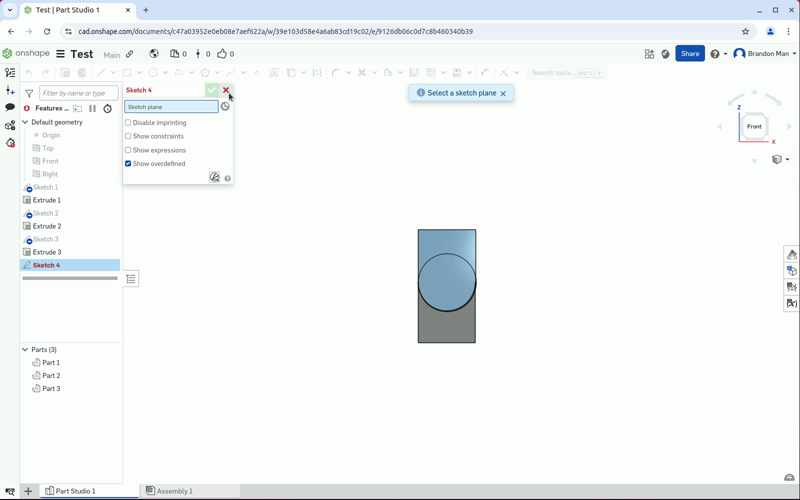
mouse_move(73, 163)
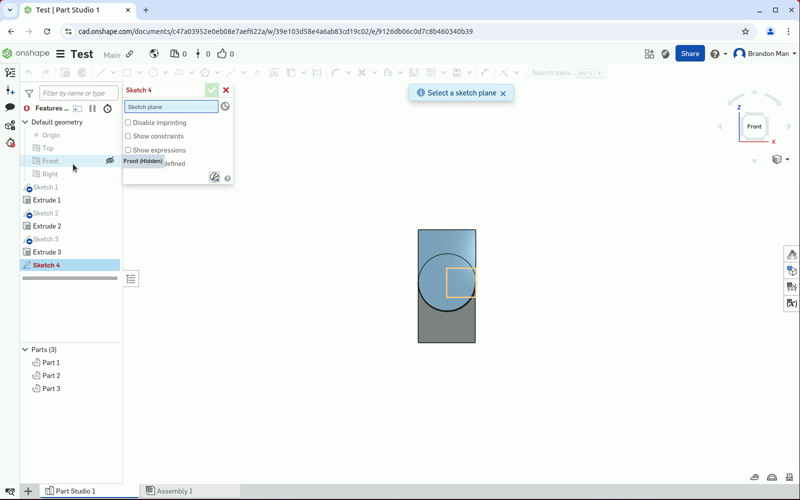
click(73, 163)
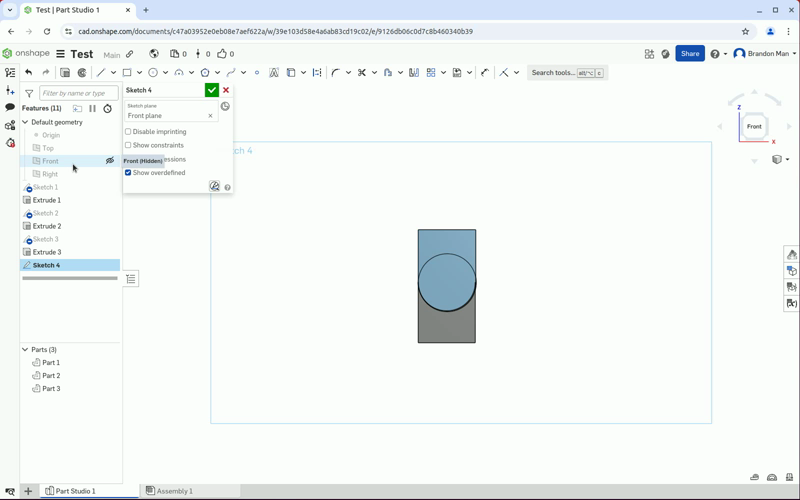
mouse_move(73, 352)
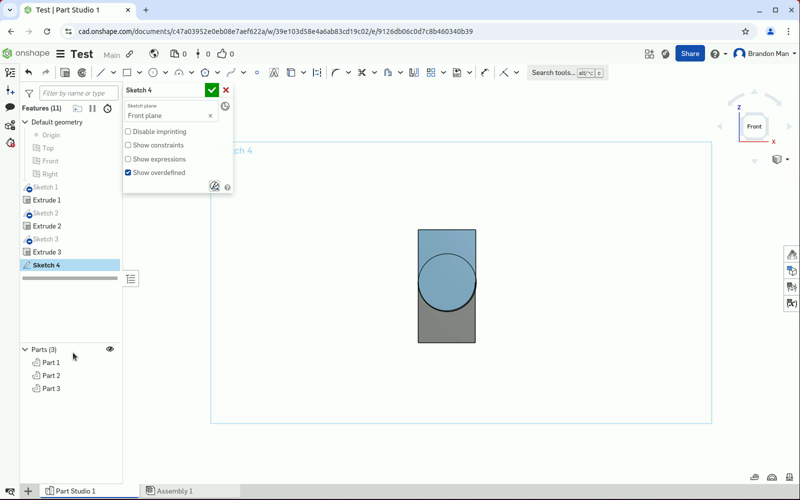
key(y)
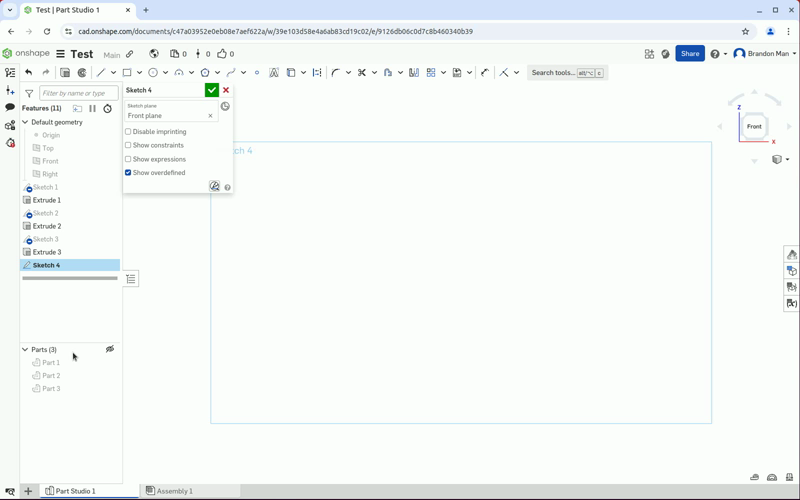
key(c)
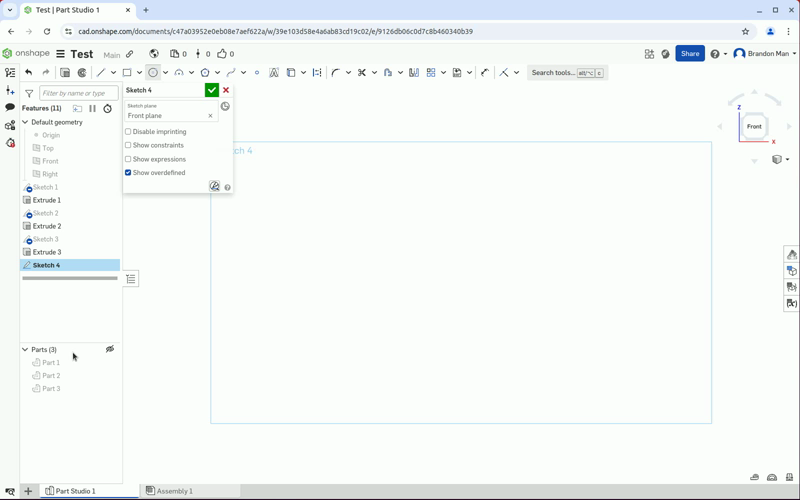
key_down(shift)
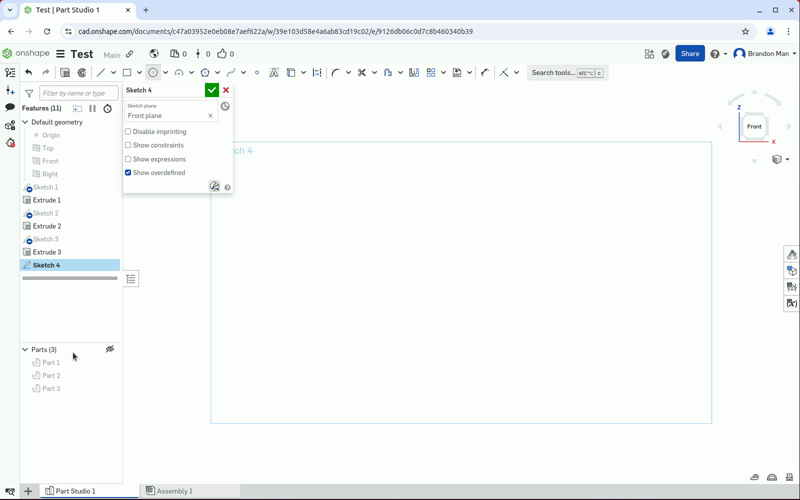
mouse_move(447, 282)
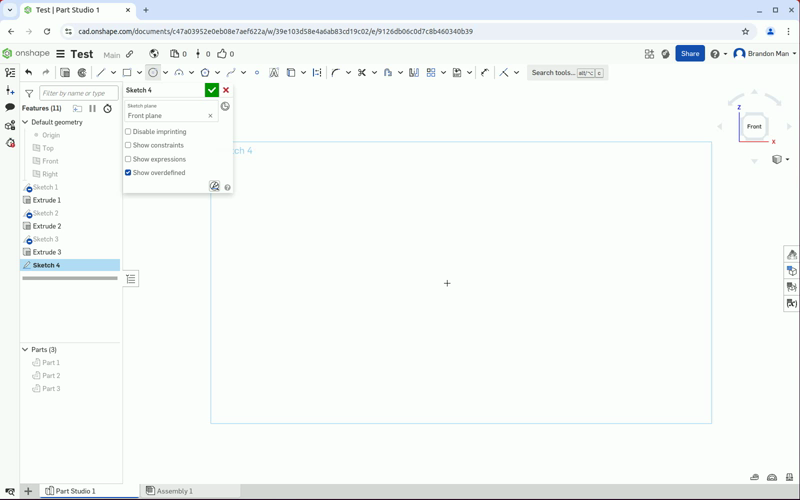
click(447, 282)
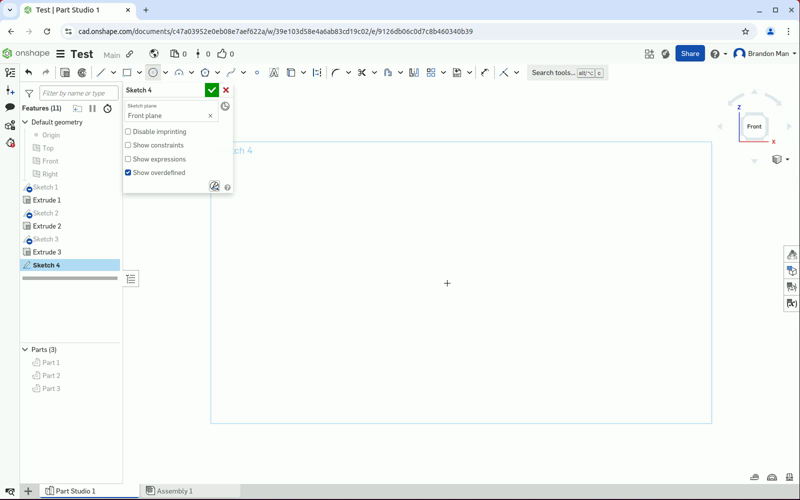
key_up(shift)
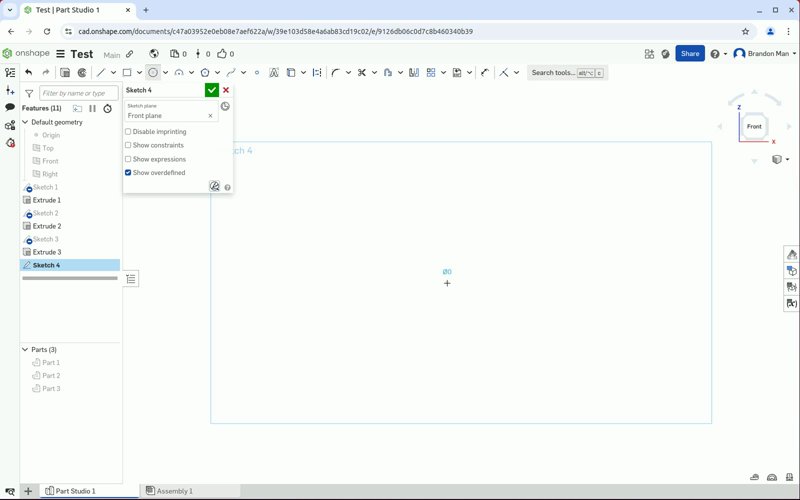
mouse_move(476, 282)
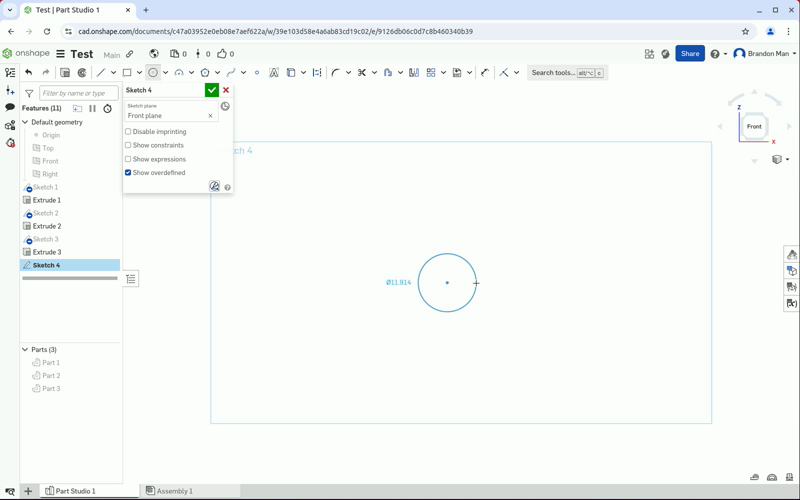
click(476, 282)
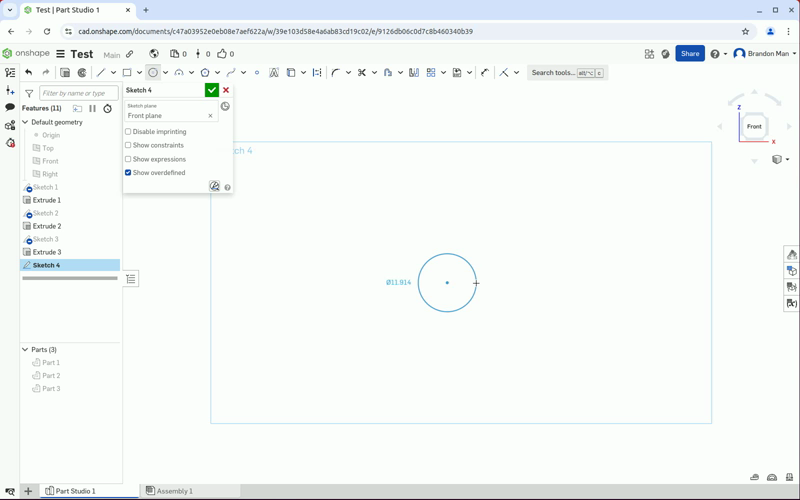
key(esc)
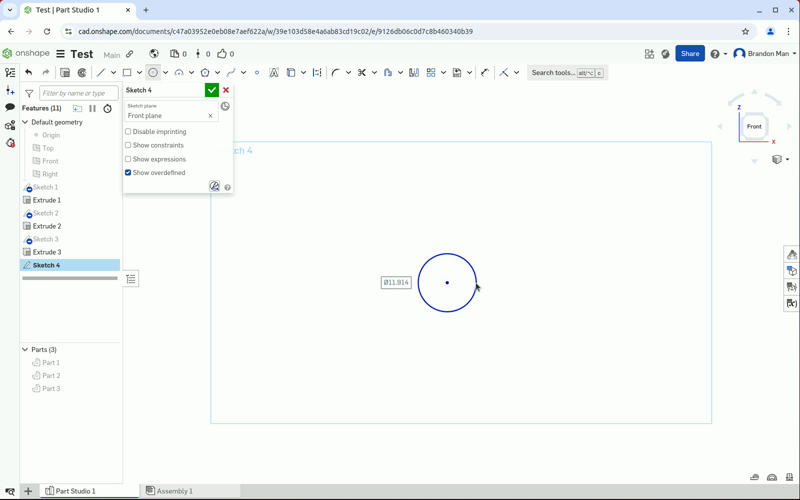
mouse_move(466, 265)
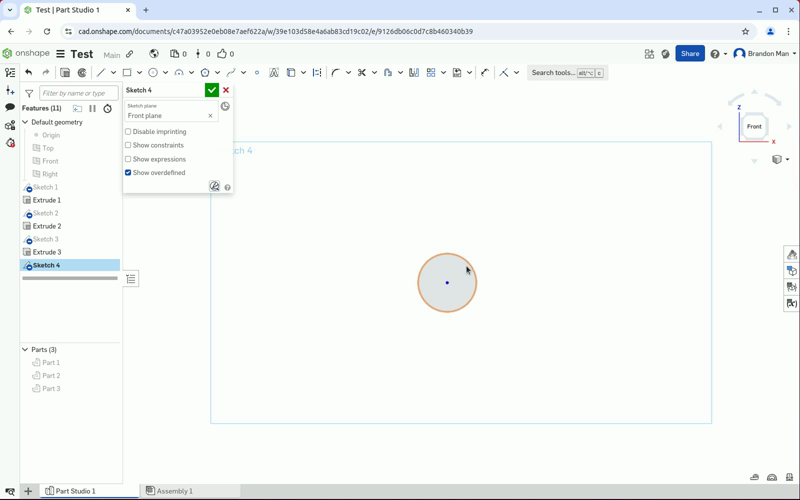
click(466, 265)
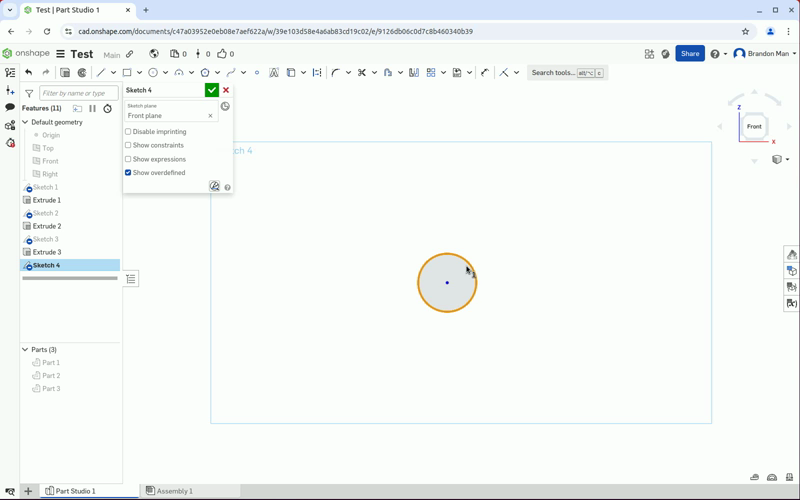
mouse_move(73, 352)
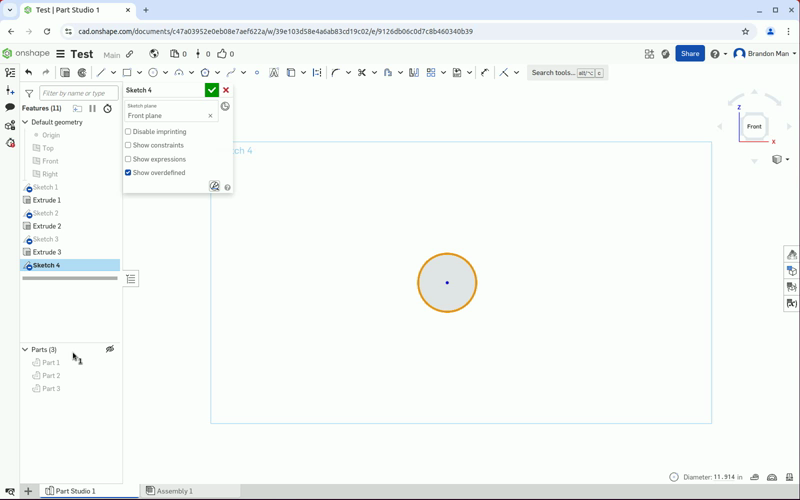
key(shift+y)
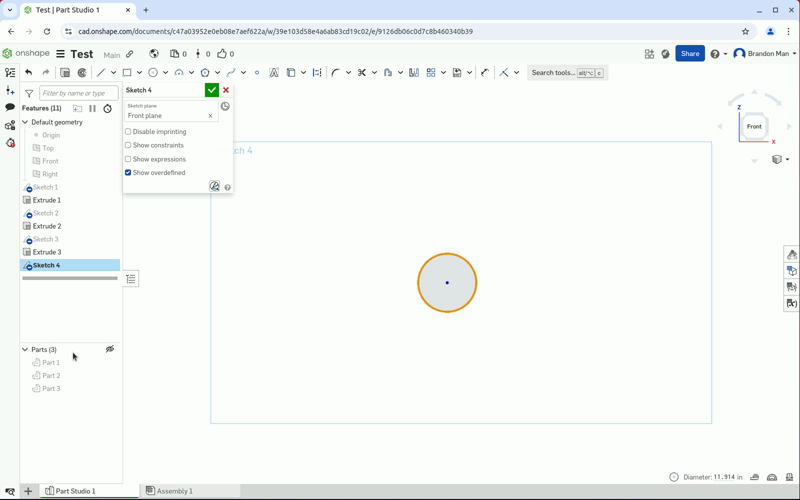
key(shift+e)
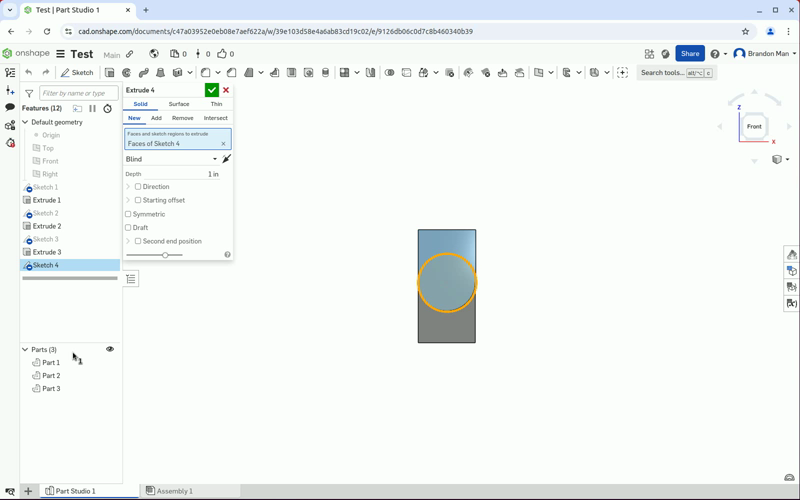
mouse_move(143, 106)
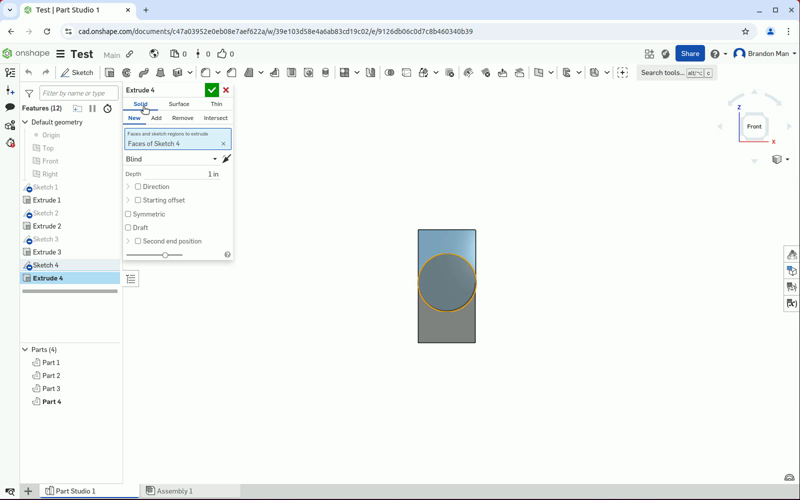
click(143, 106)
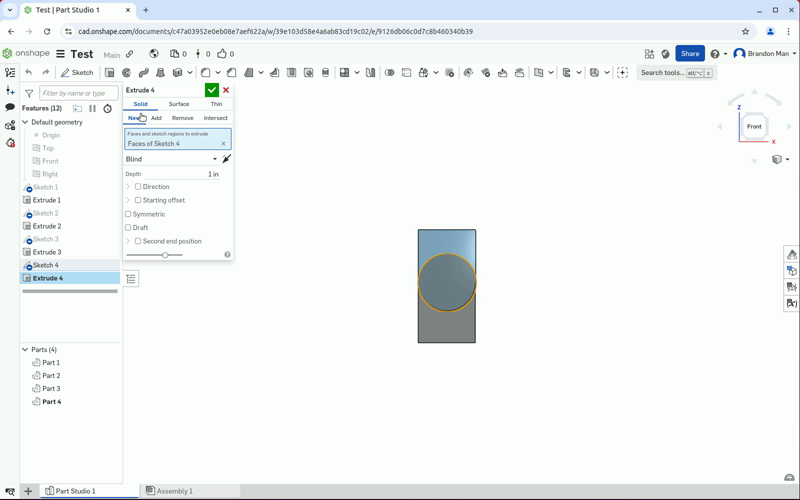
mouse_move(137, 120)
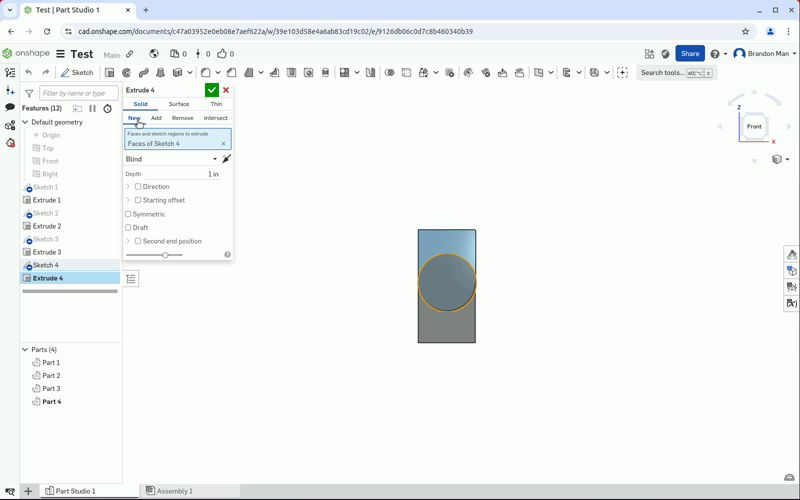
click(137, 120)
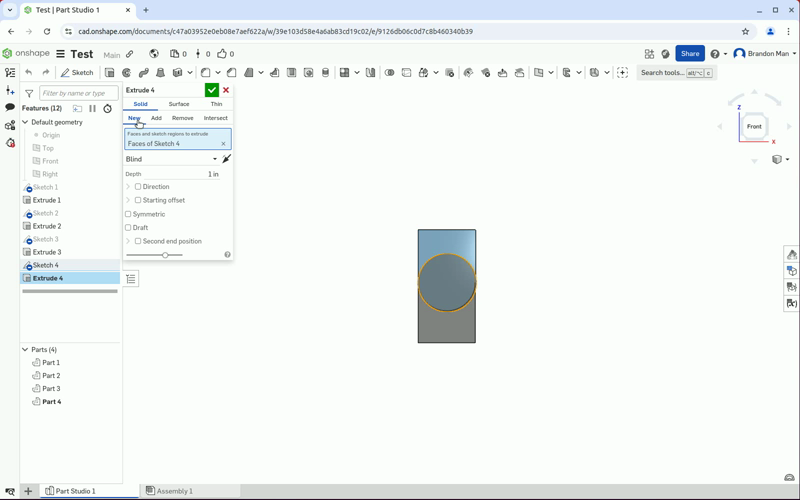
key(tab, 4)
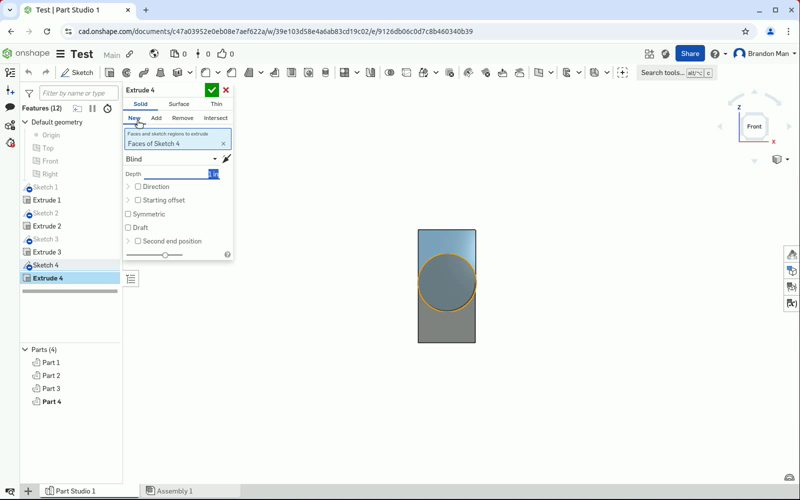
text(-23.108)
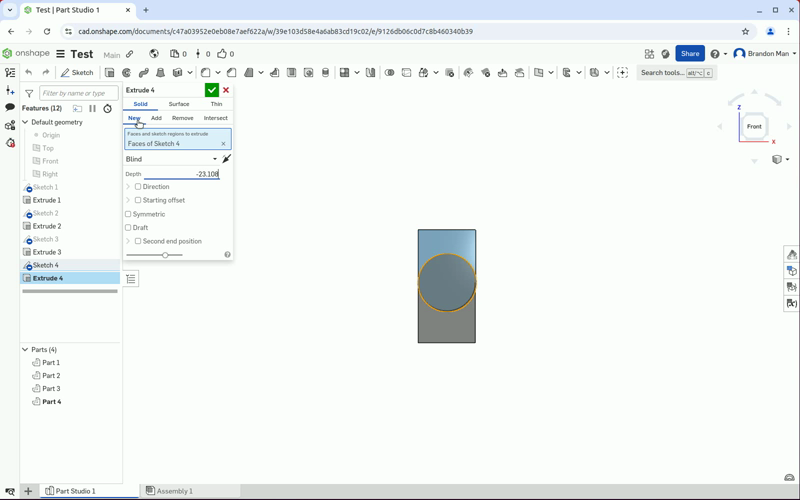
key(enter)
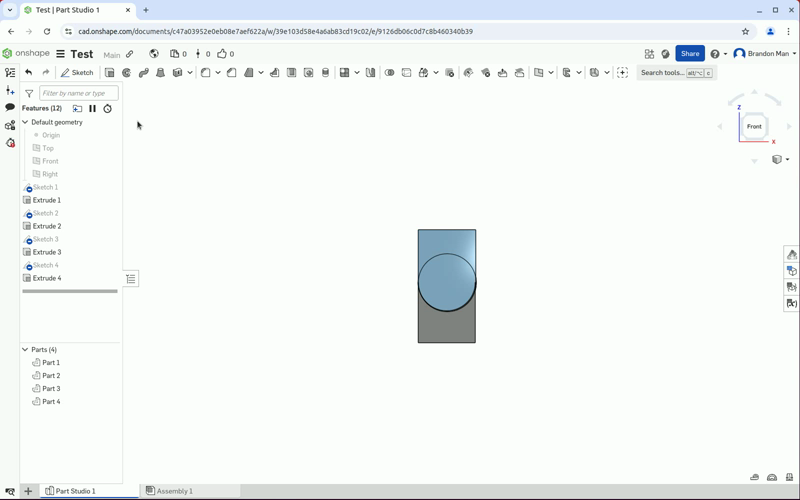
key(shift+h)
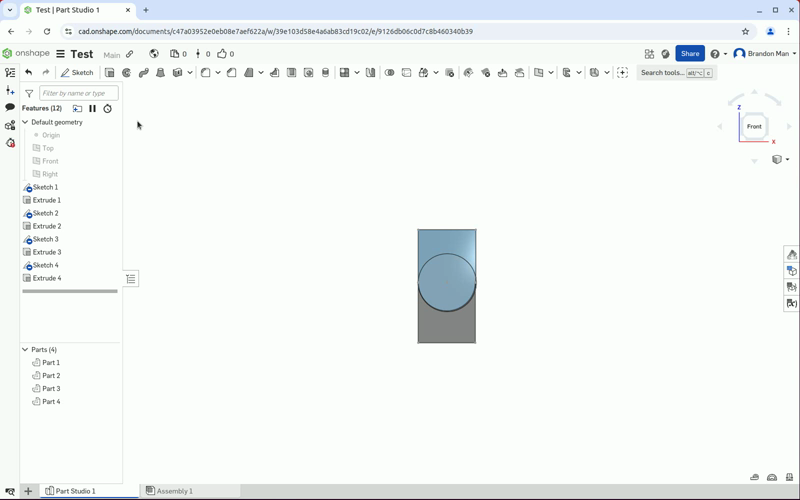
key(shift+h)
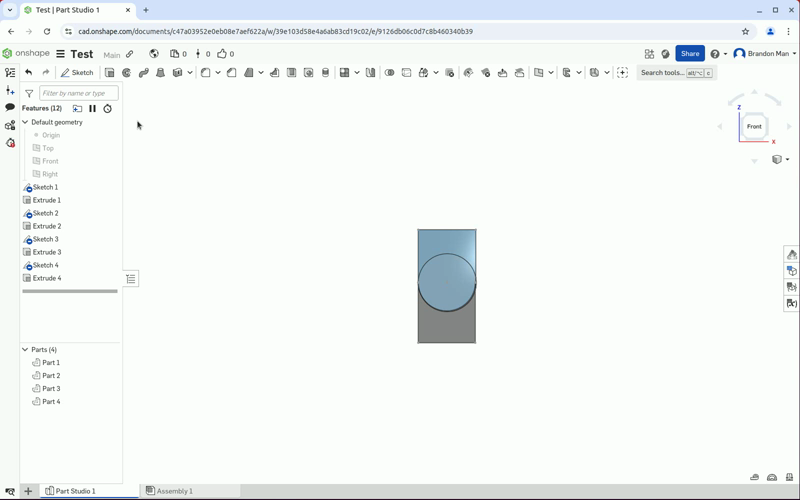
key(shift+7)
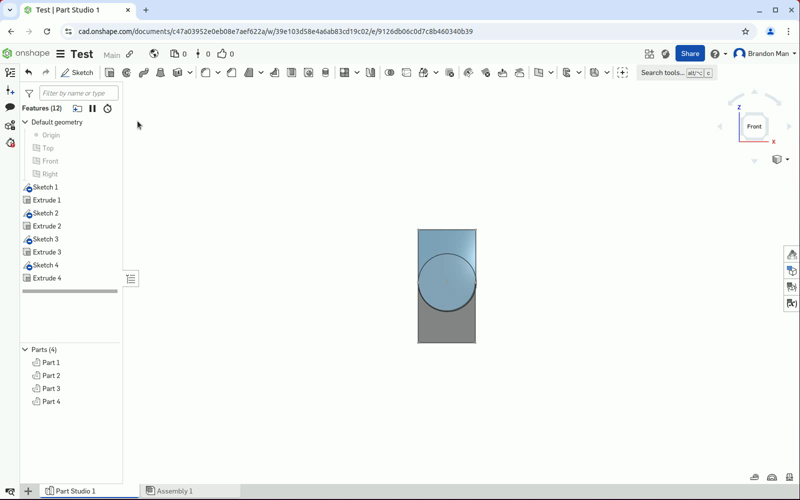
key(left, 2)
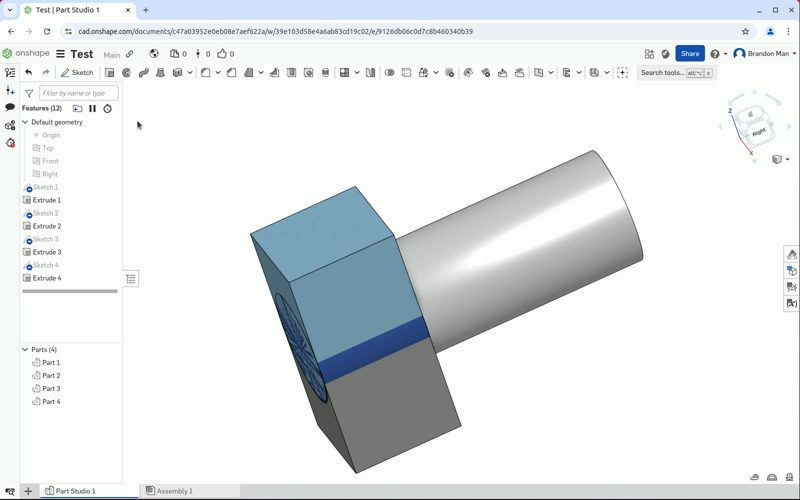
key(down, 2)
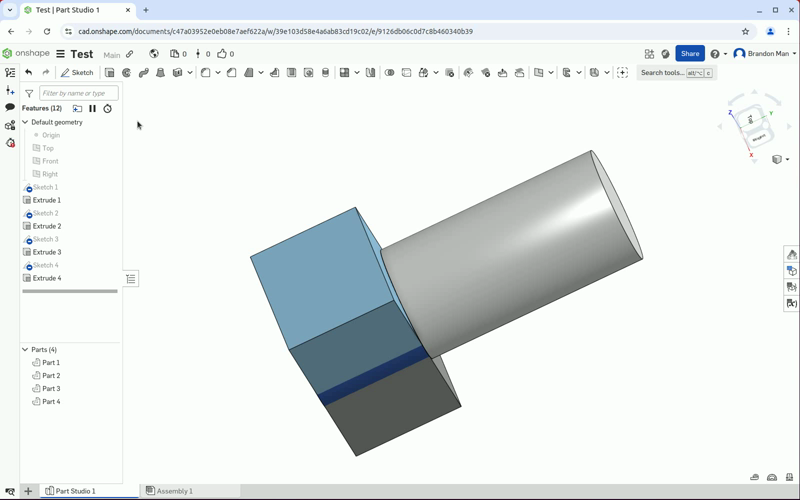
key(up, 2)
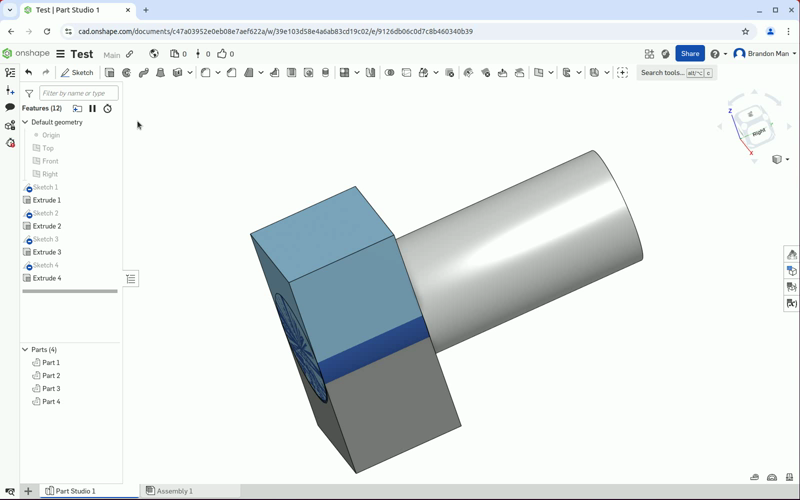
key(right, 2)
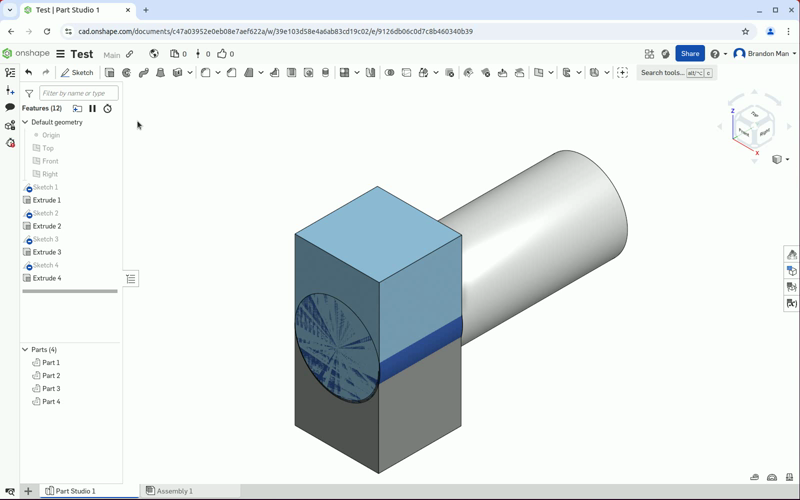
mouse_move(73, 189)
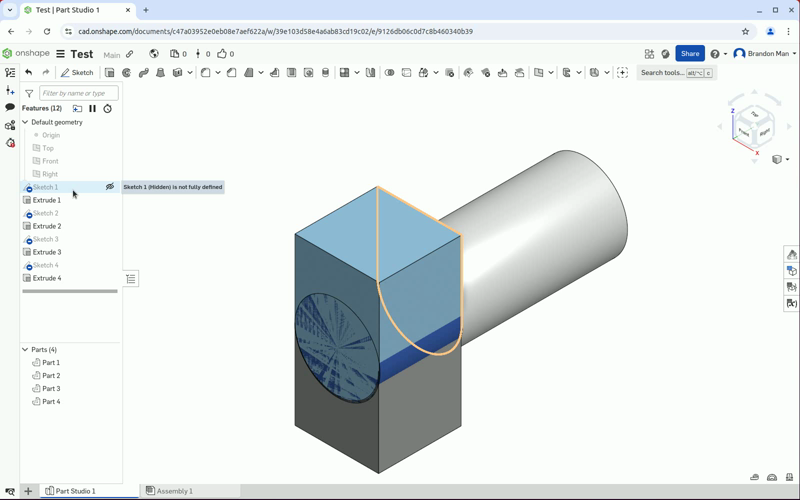
click(73, 189)